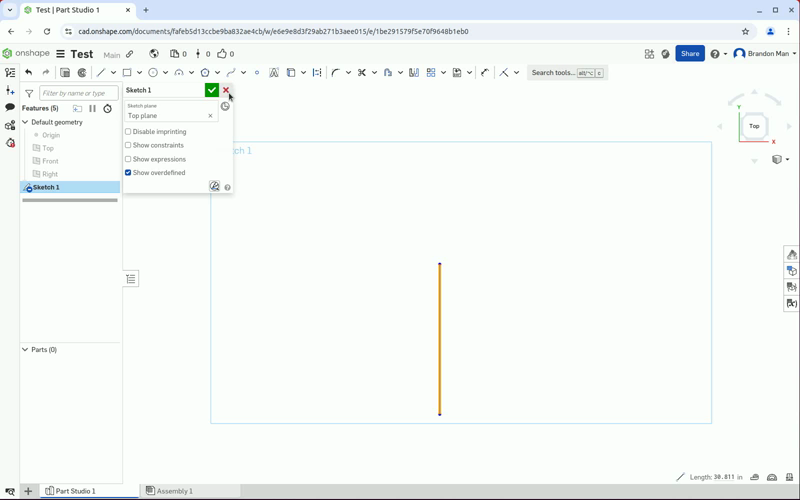
key(shift+h)
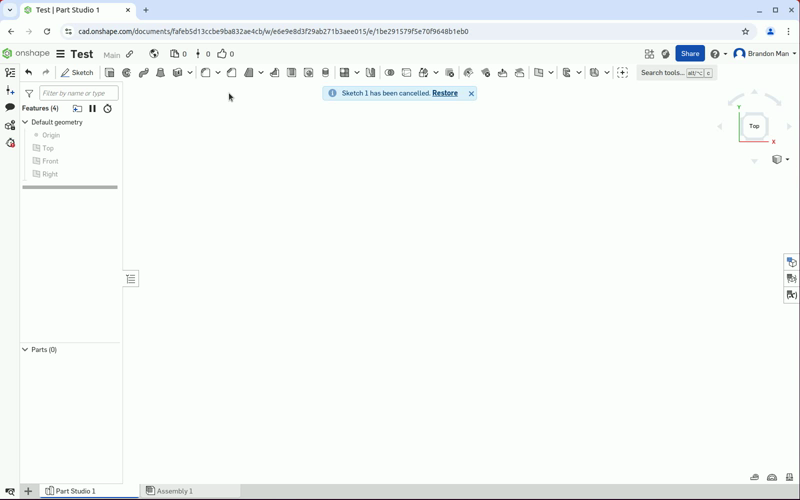
mouse_move(73, 352)
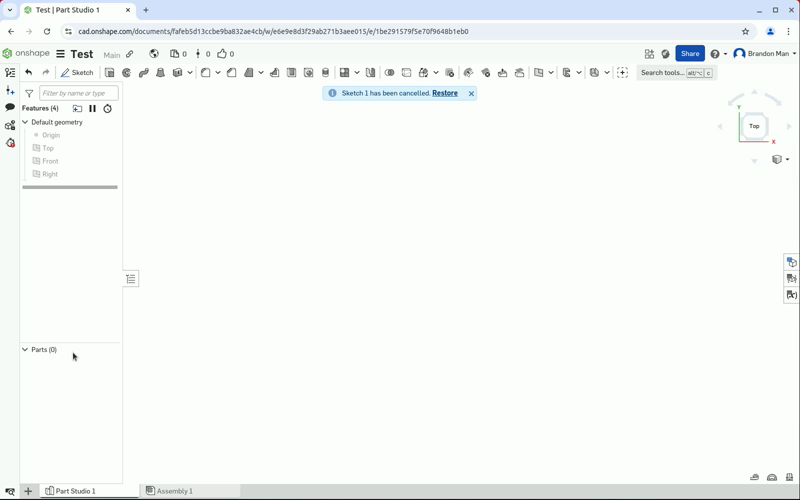
key(y)
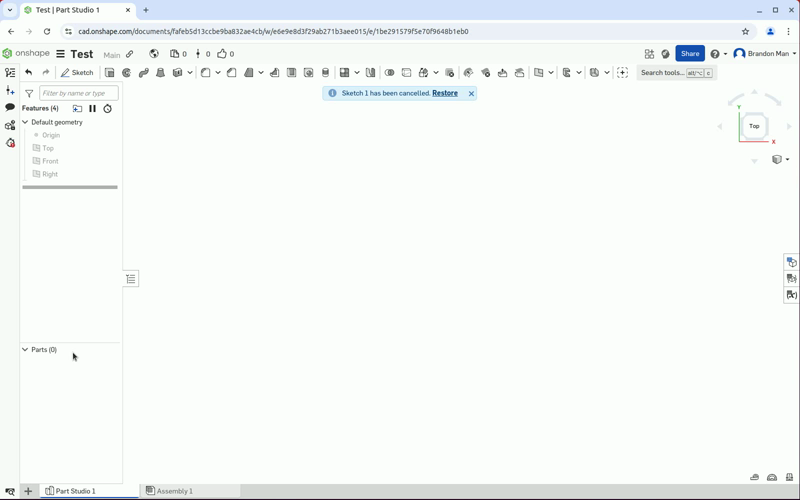
key(shift+p)
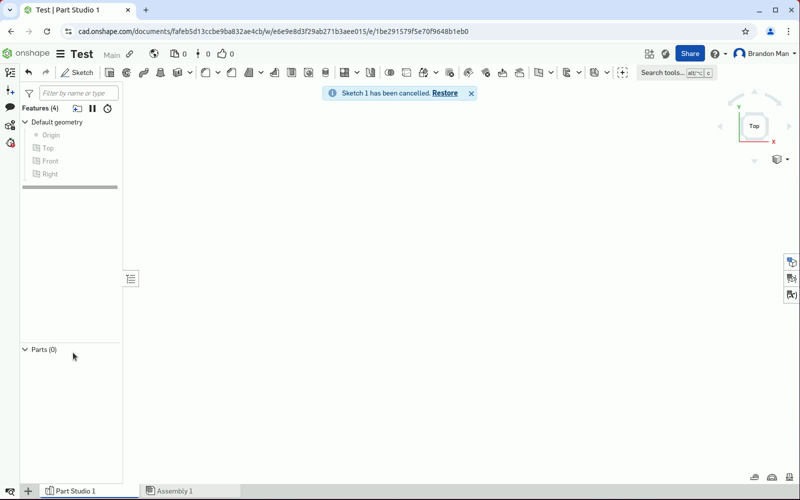
key(space)
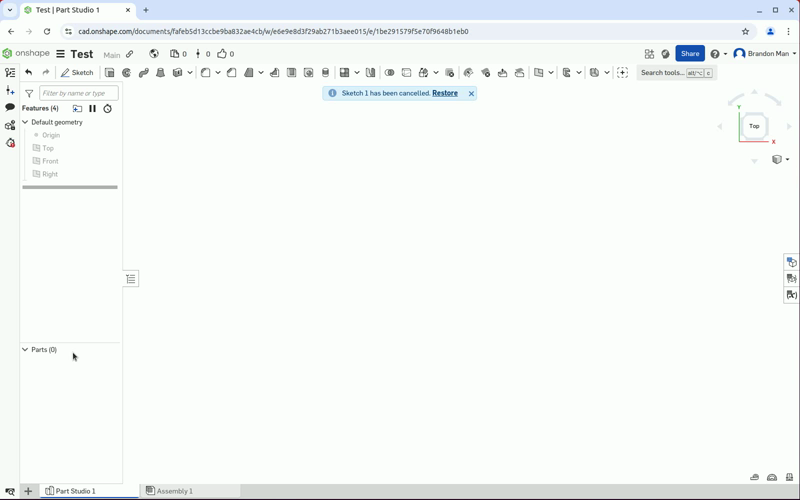
key_down(shift)
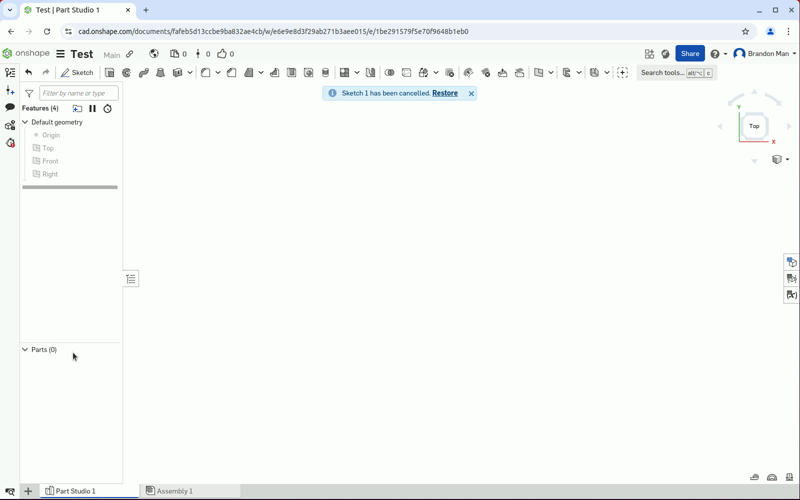
key(up)
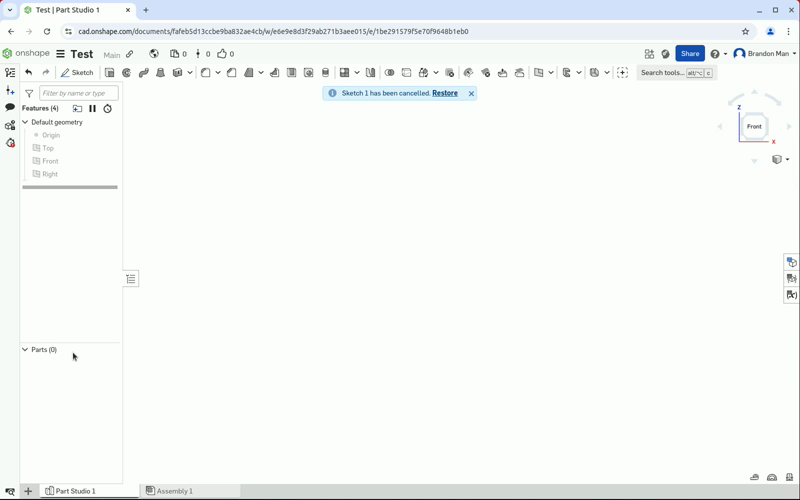
key_up(shift)
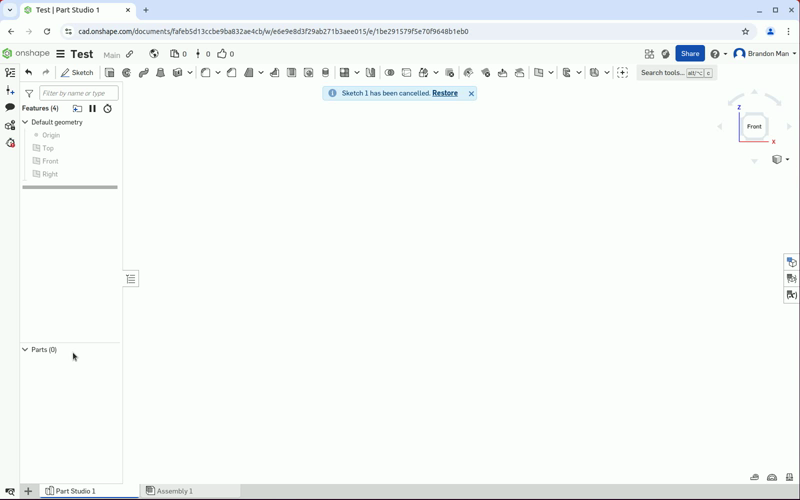
mouse_move(73, 352)
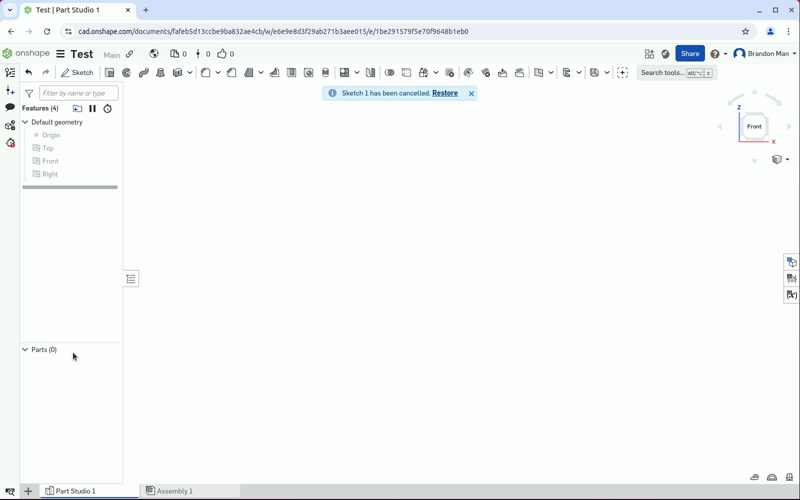
key(shift+y)
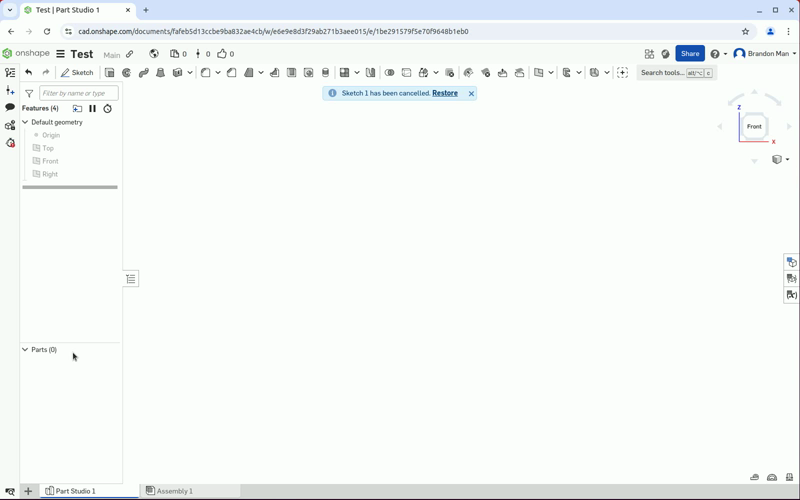
key(shift+s)
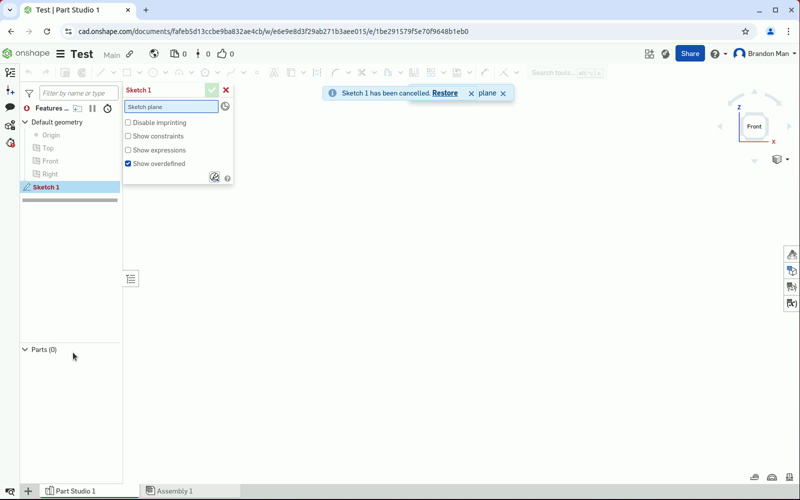
mouse_move(73, 163)
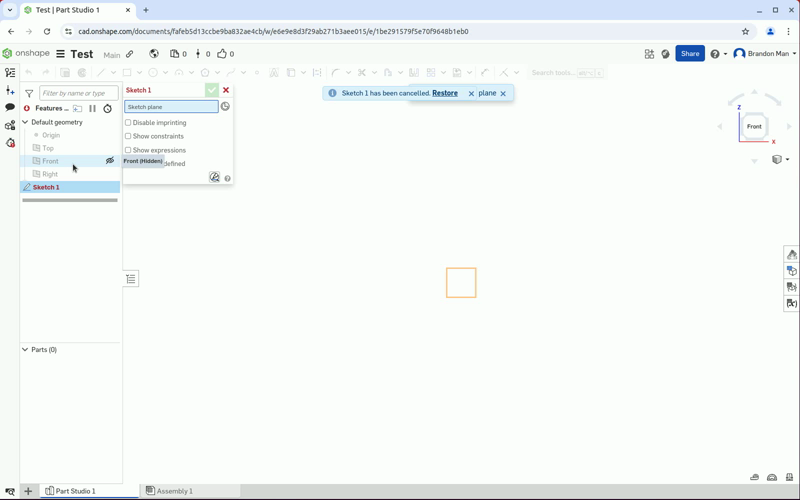
click(73, 163)
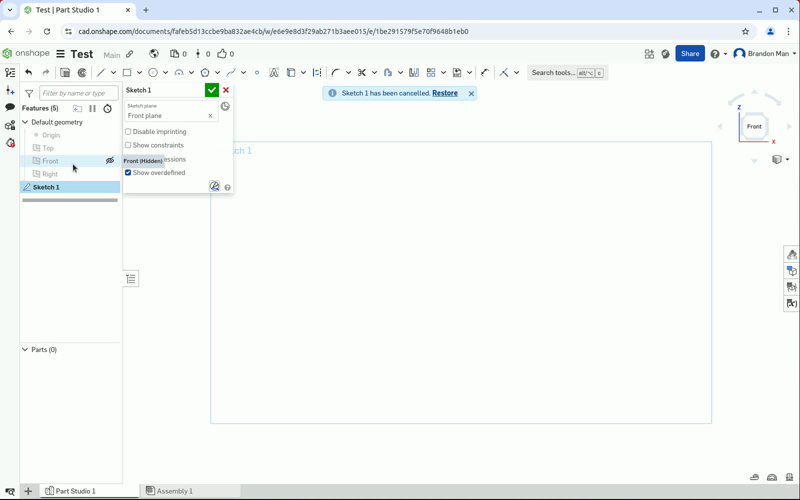
mouse_move(73, 352)
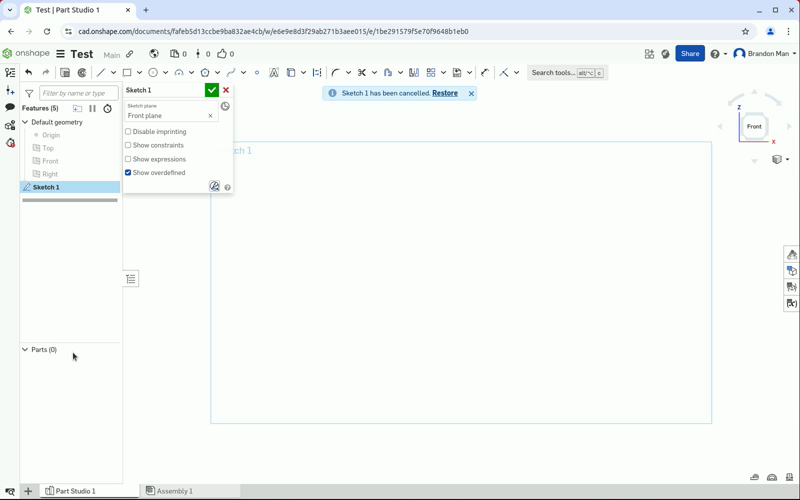
key(y)
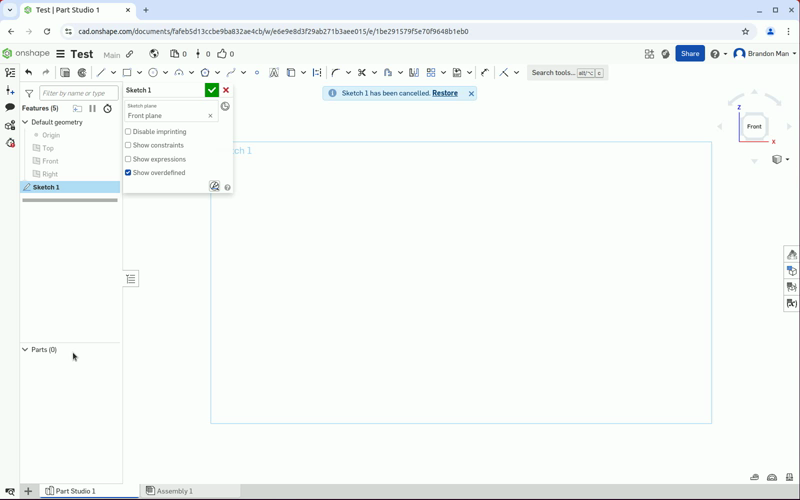
key(l)
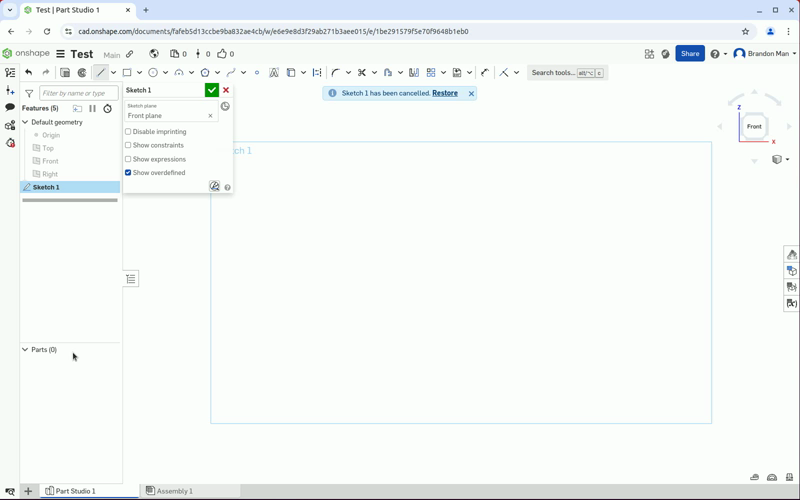
key_down(shift)
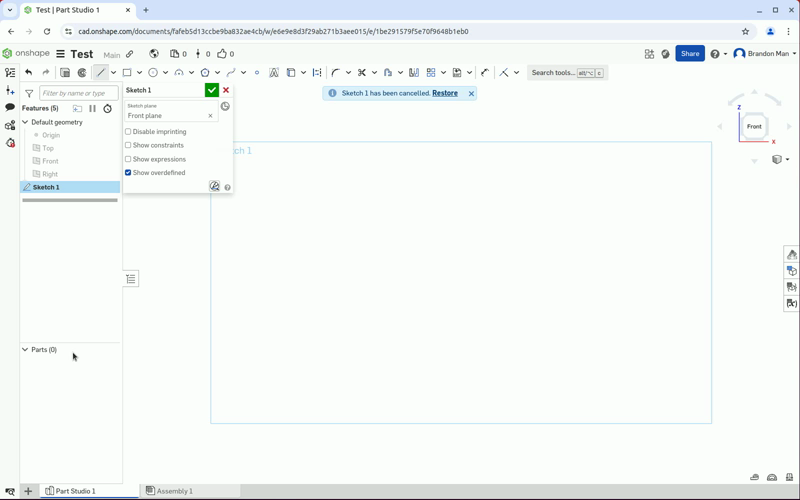
mouse_move(390, 325)
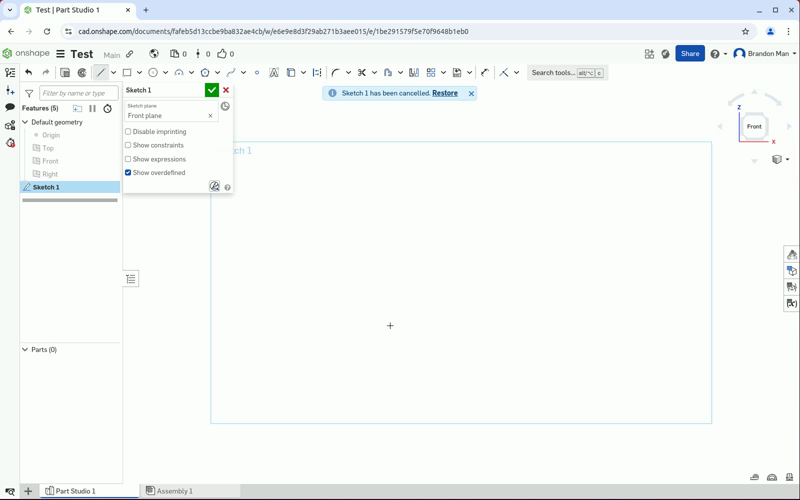
click(390, 325)
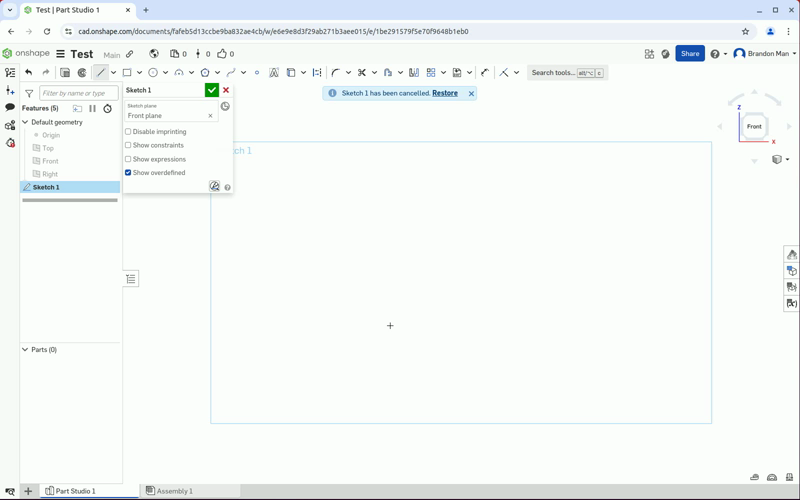
key_up(shift)
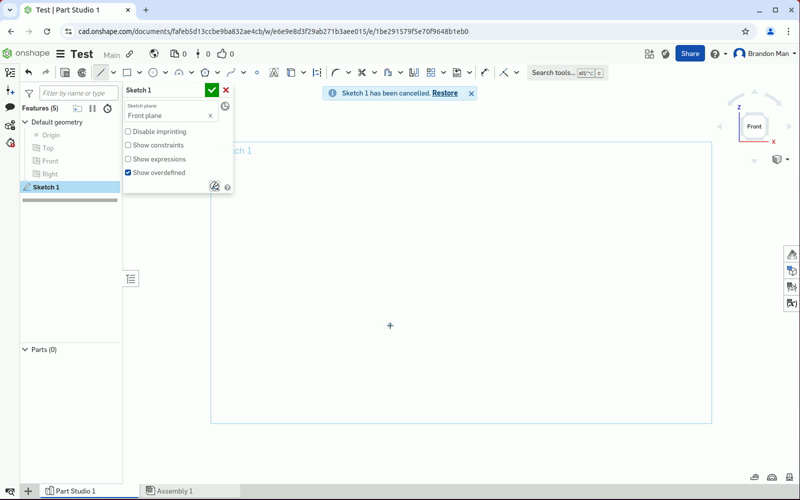
key_down(shift)
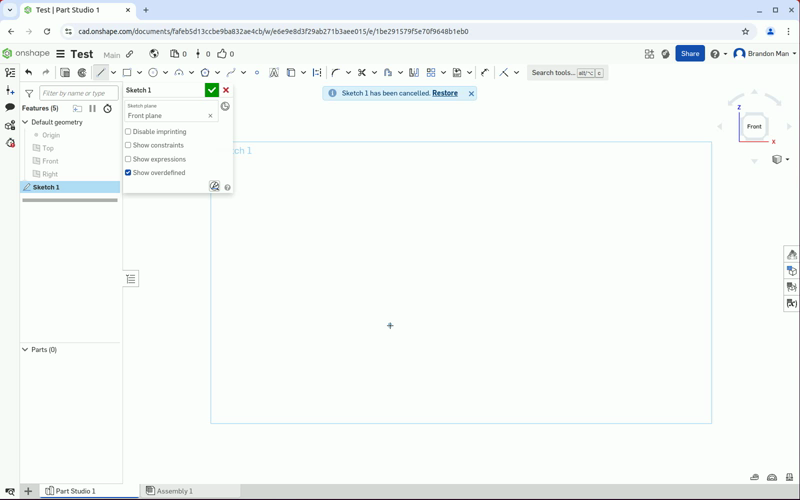
mouse_move(530, 325)
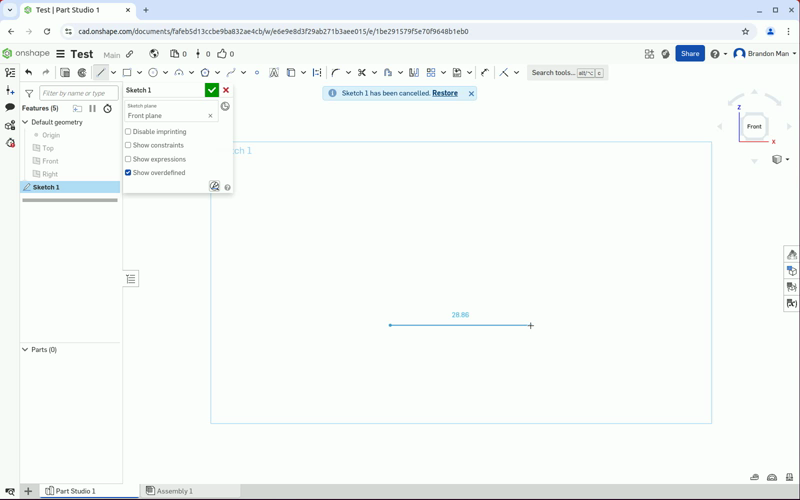
click(530, 325)
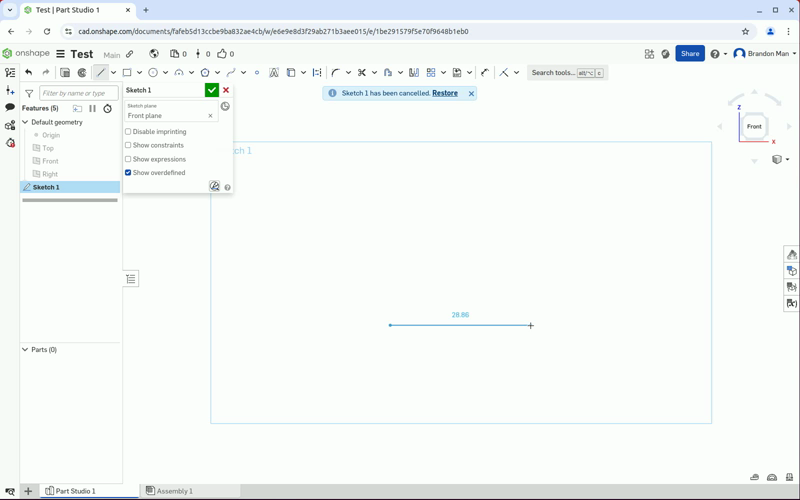
key_up(shift)
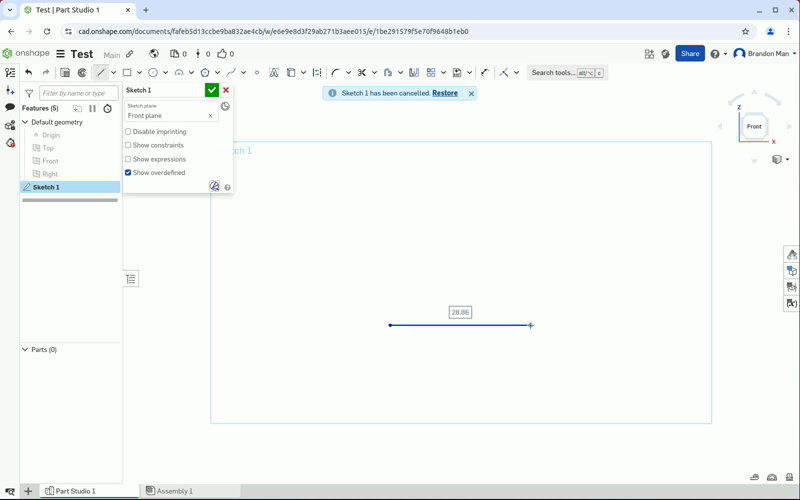
key_down(shift)
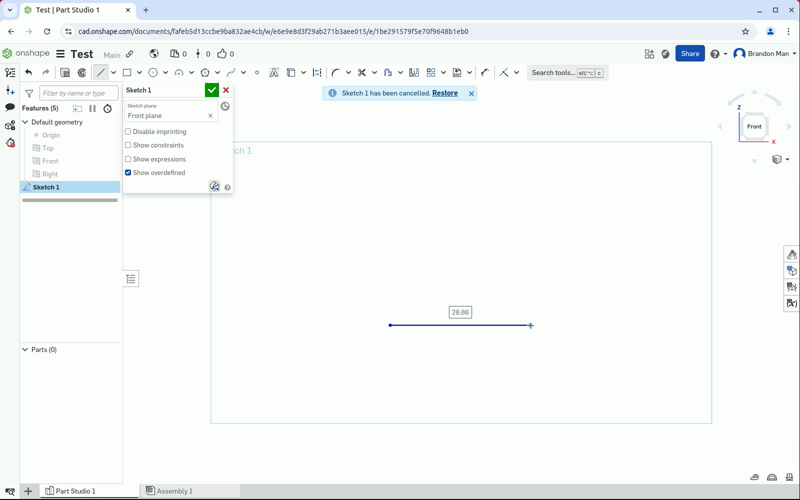
mouse_move(560, 325)
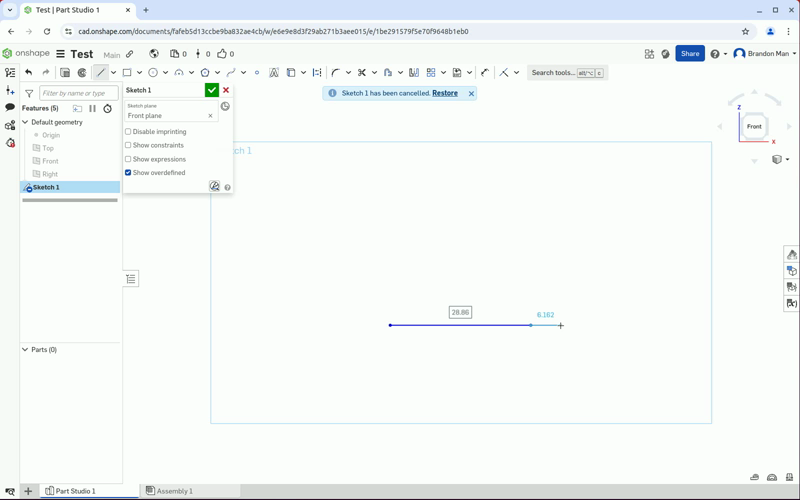
mouse_move(530, 282)
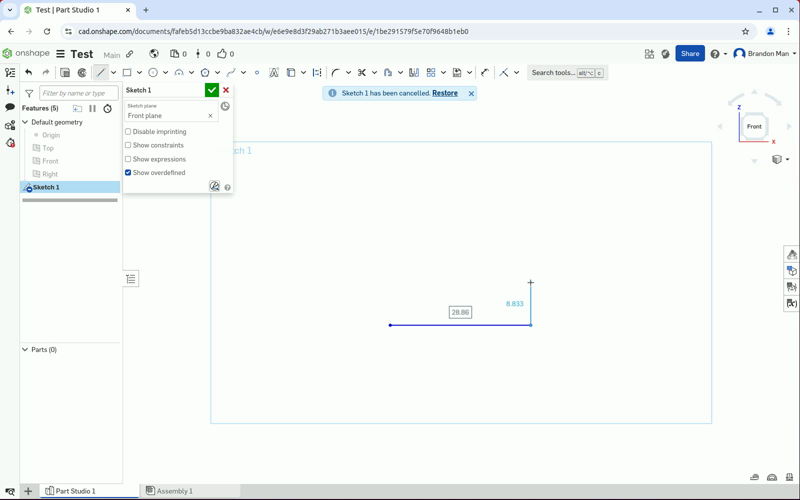
click(530, 282)
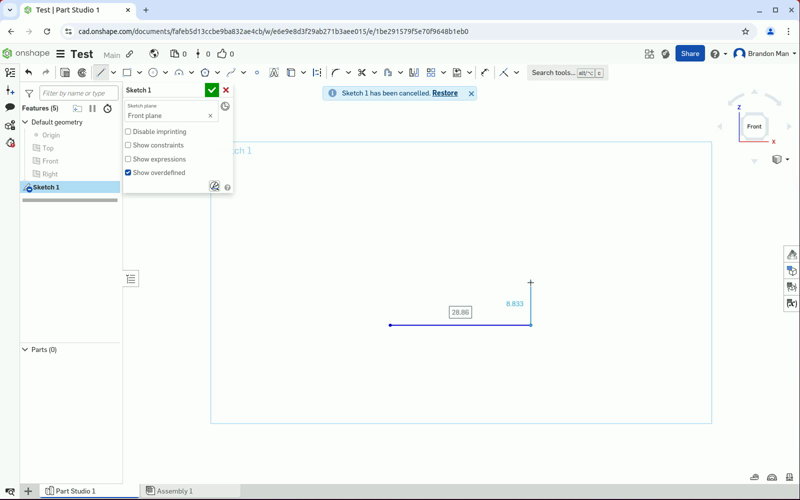
key_up(shift)
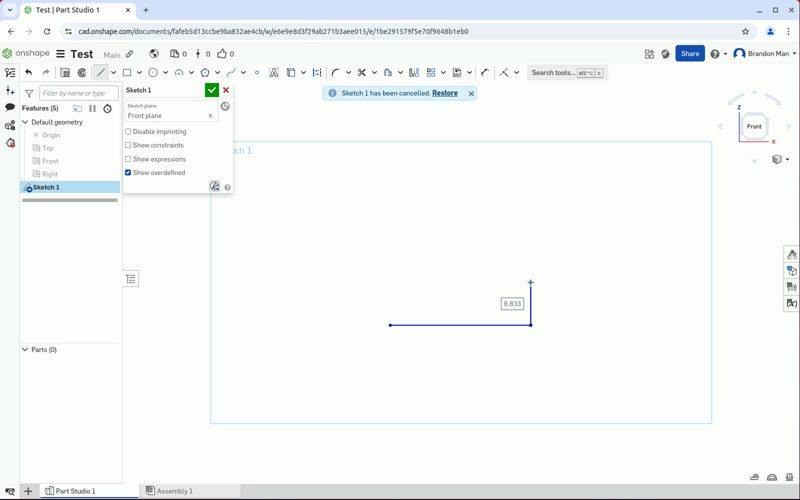
key(esc)
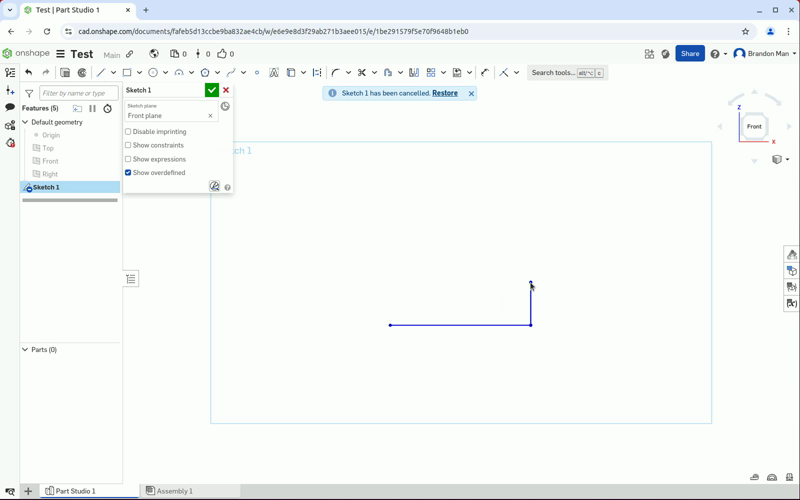
key(a)
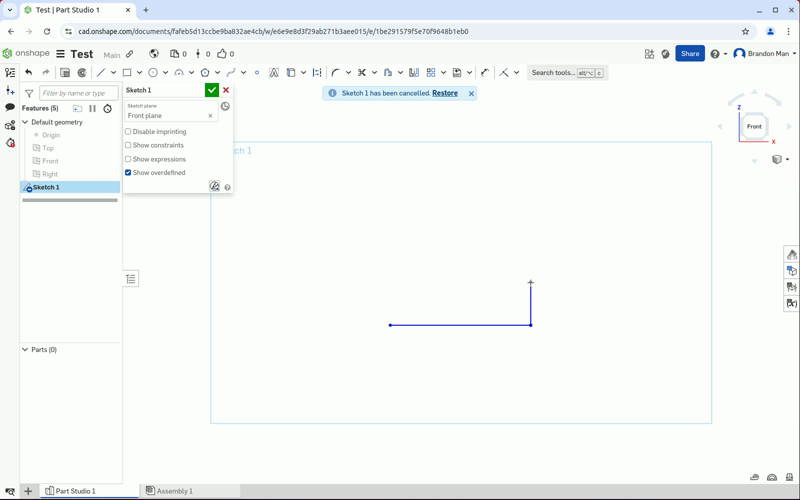
mouse_move(530, 282)
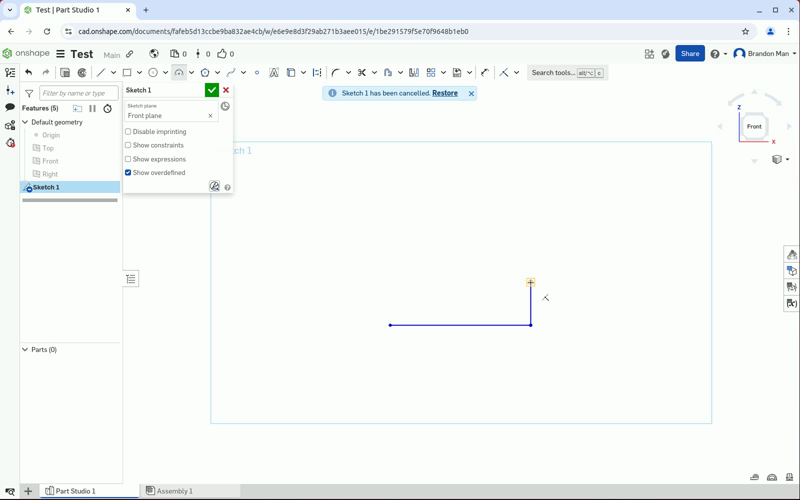
click(530, 282)
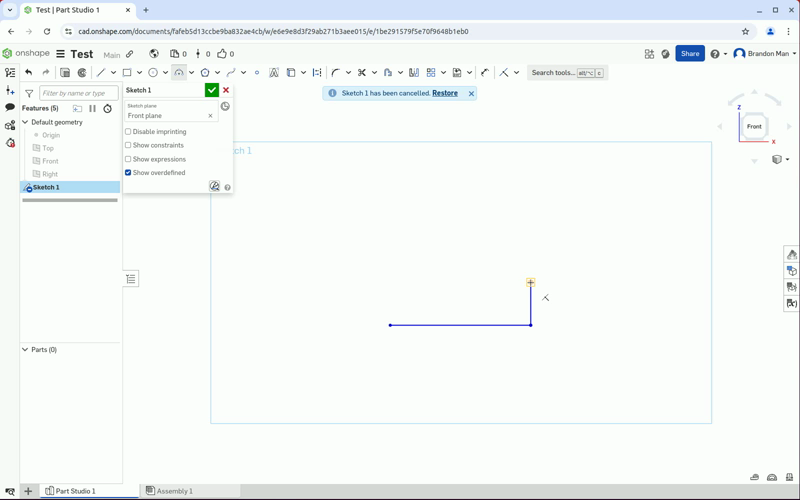
key_down(shift)
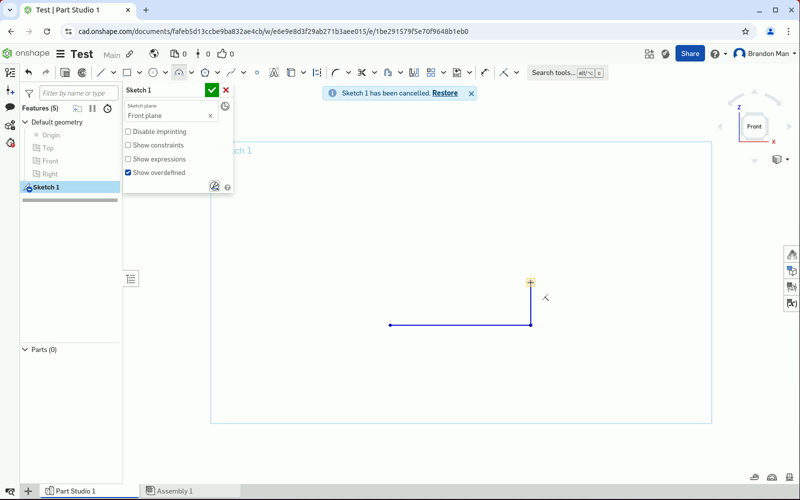
mouse_move(487, 239)
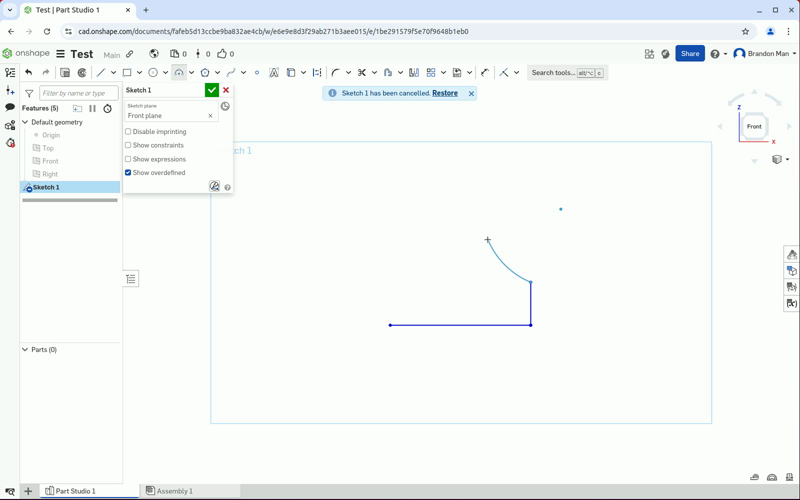
click(487, 239)
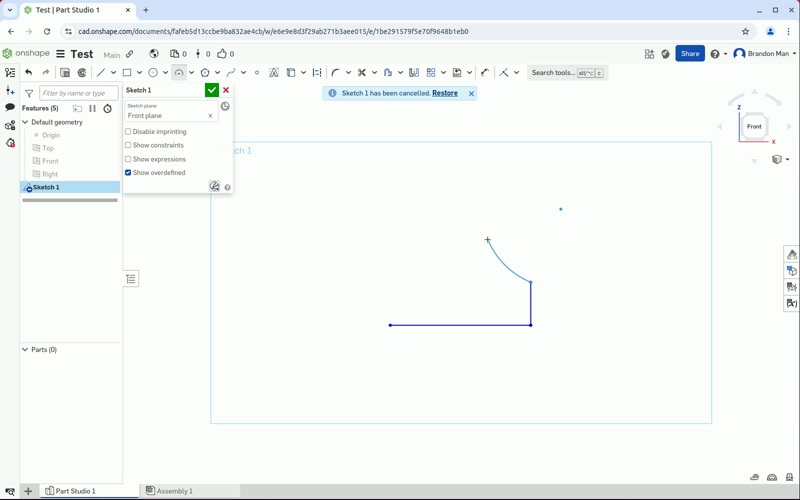
mouse_move(500, 269)
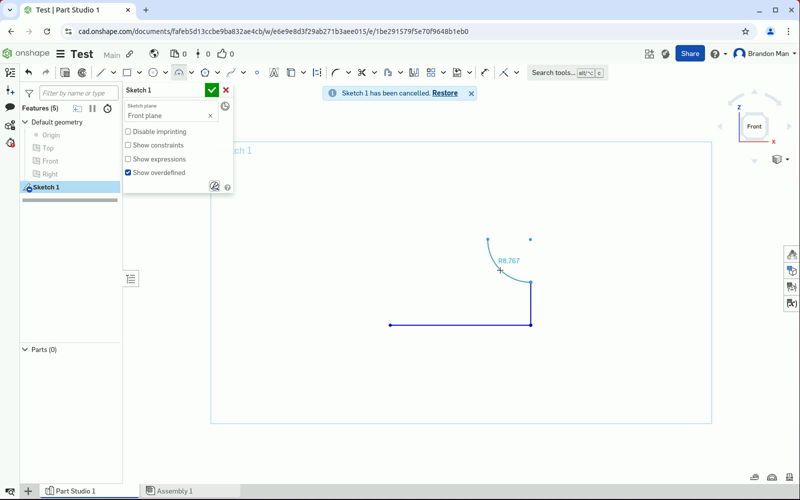
click(500, 269)
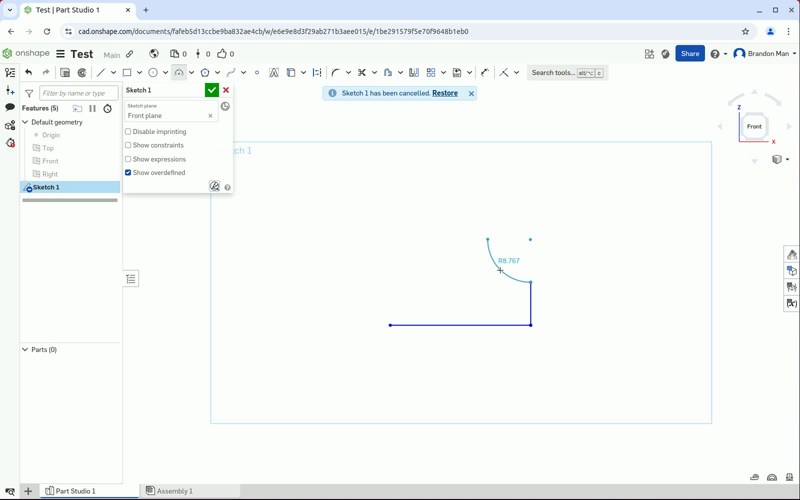
key_up(shift)
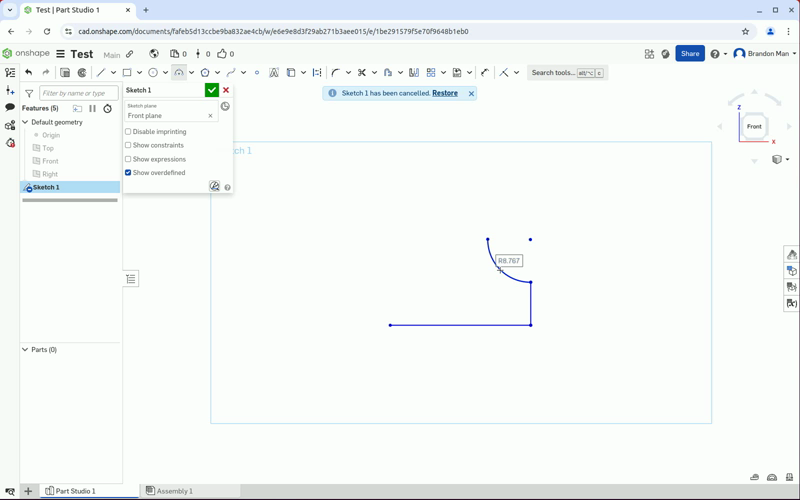
key(esc)
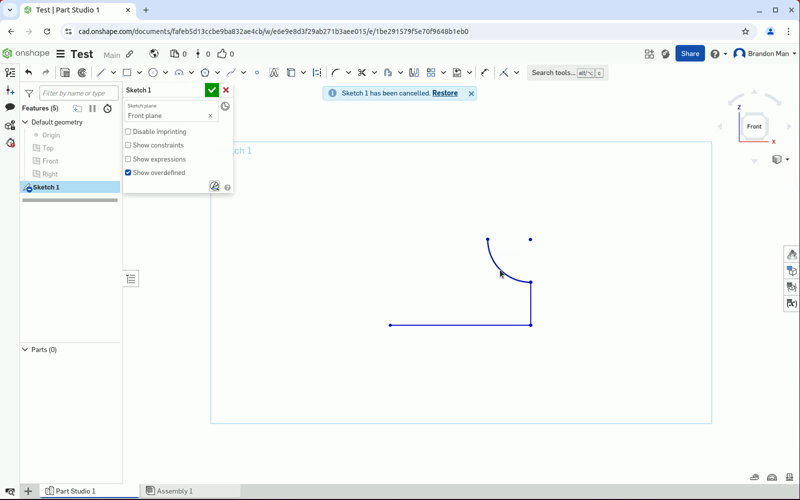
key(l)
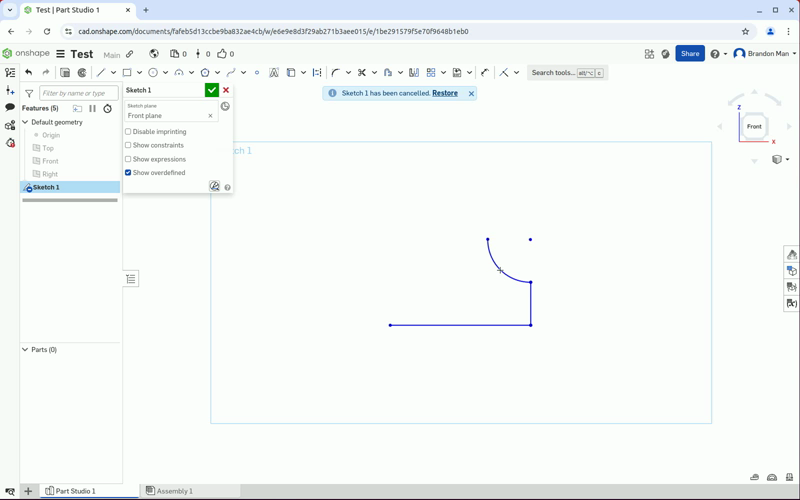
mouse_move(487, 239)
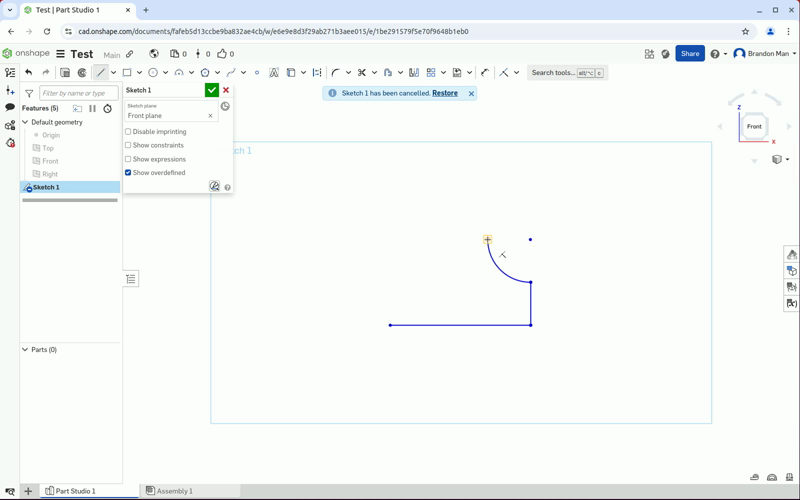
click(487, 239)
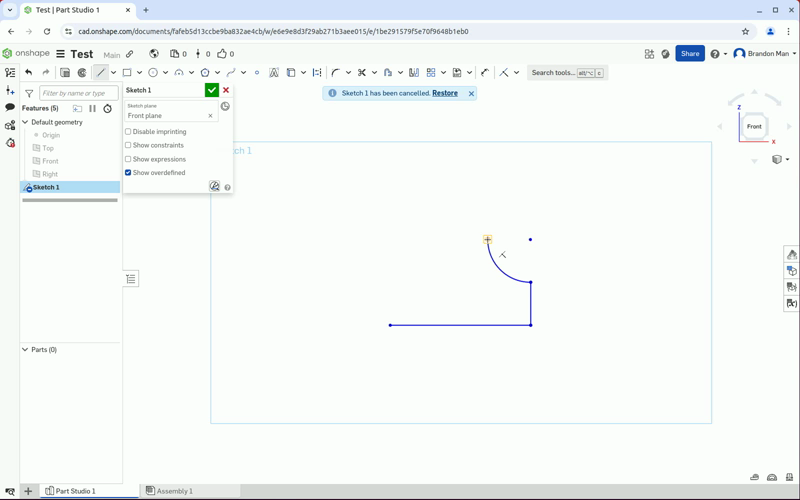
key_down(shift)
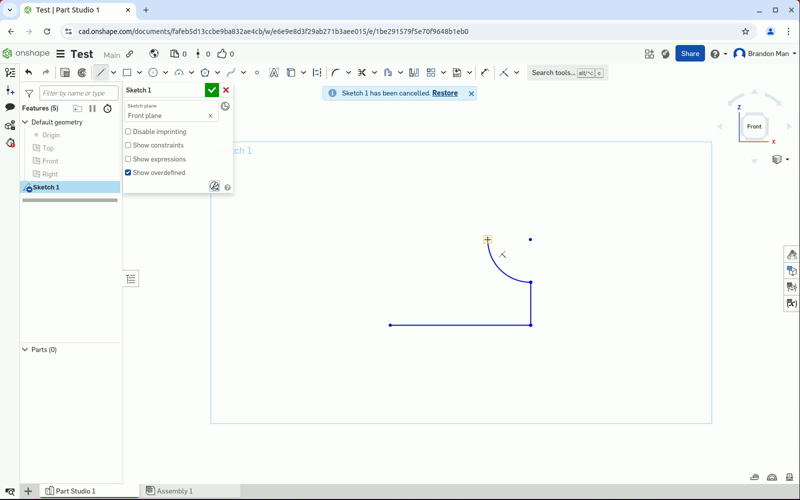
mouse_move(390, 239)
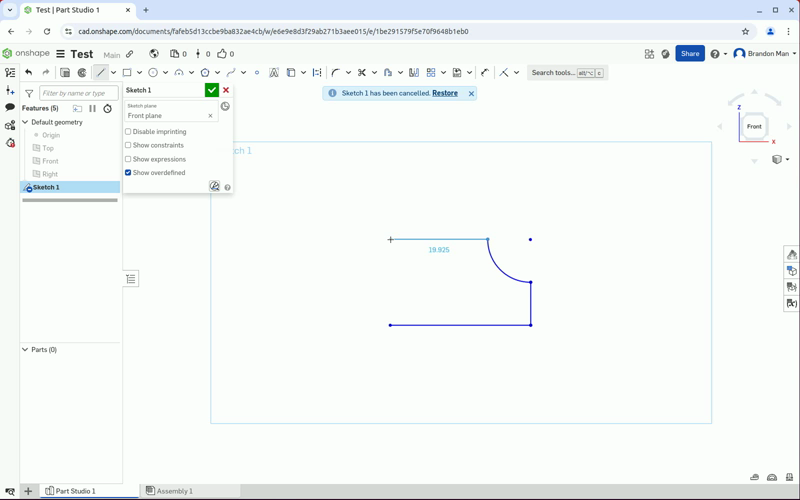
click(390, 239)
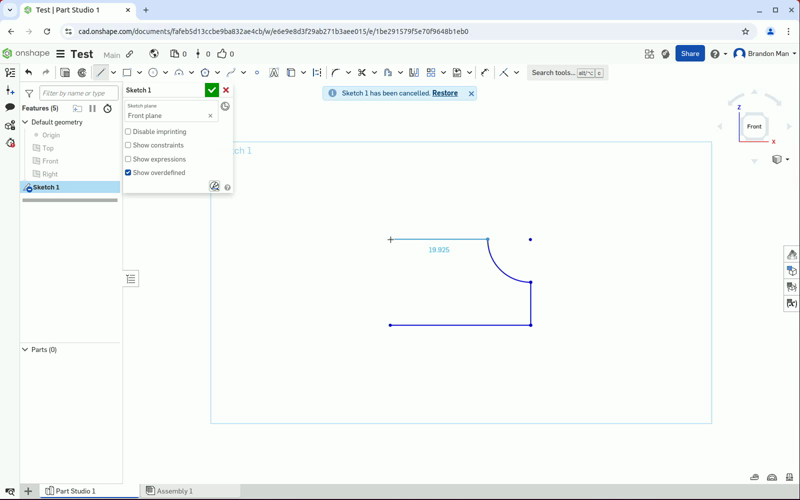
key_up(shift)
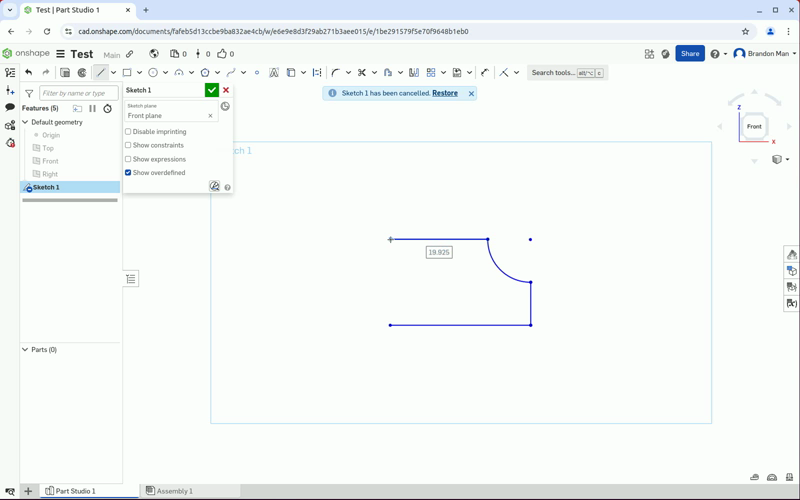
key(esc)
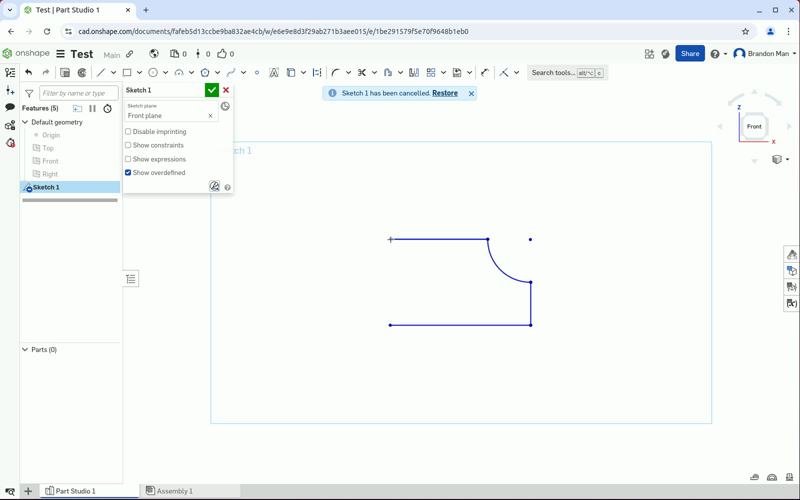
key(a)
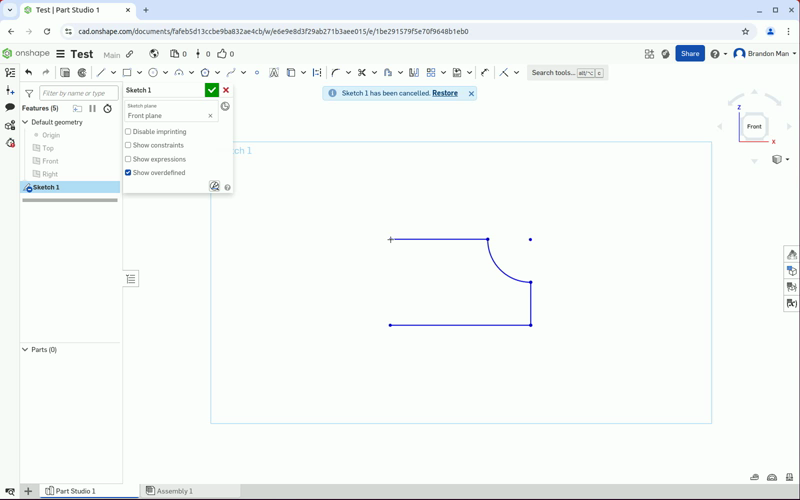
mouse_move(390, 239)
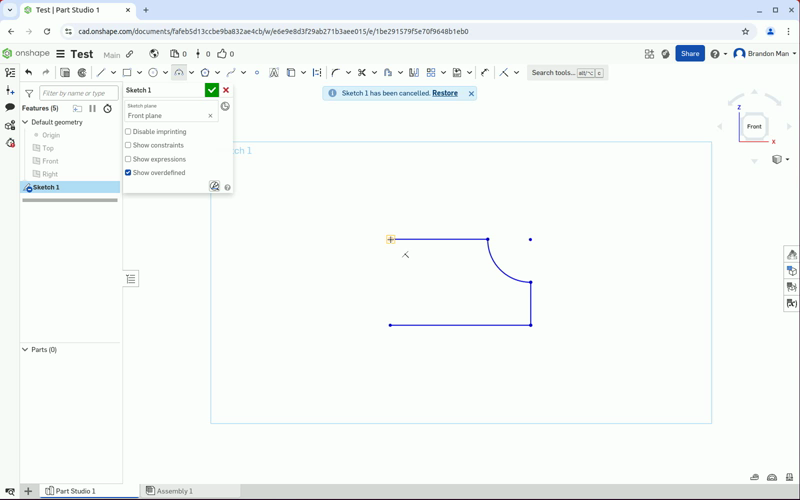
click(390, 239)
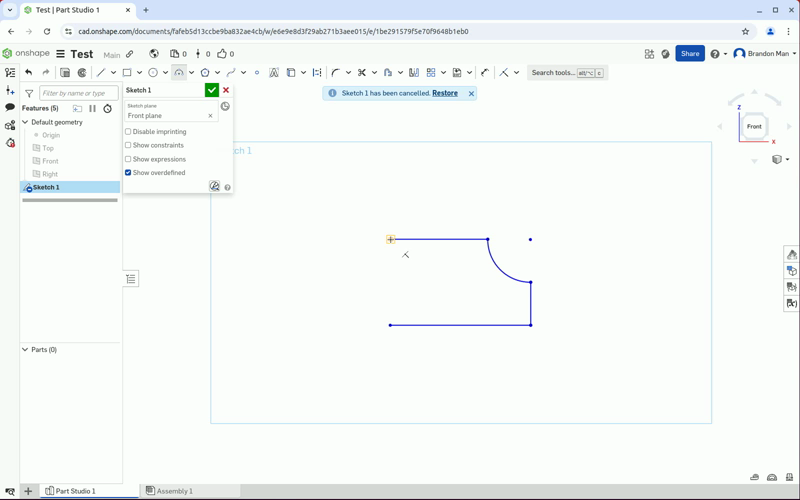
mouse_move(390, 325)
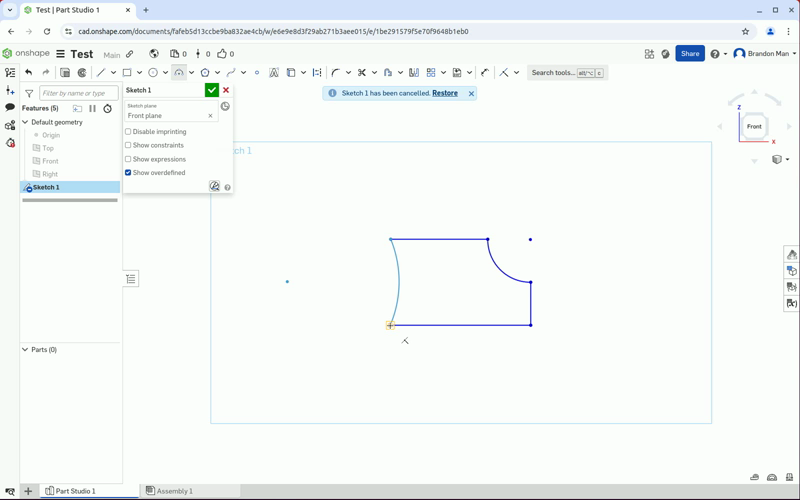
click(390, 325)
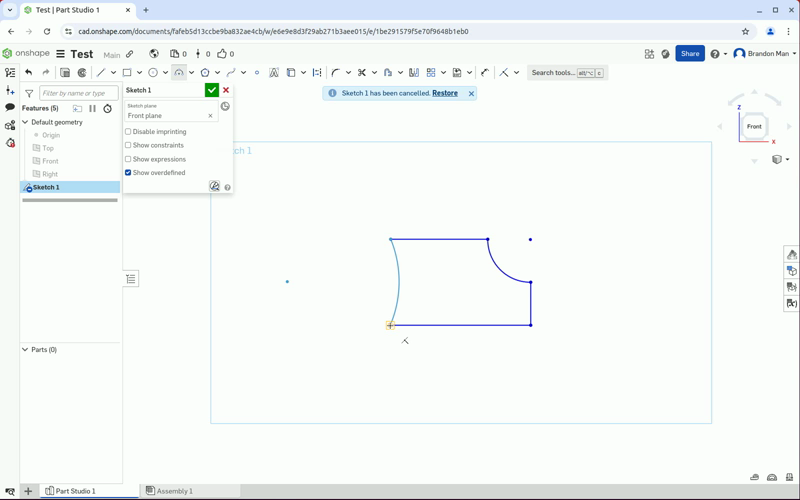
key_down(shift)
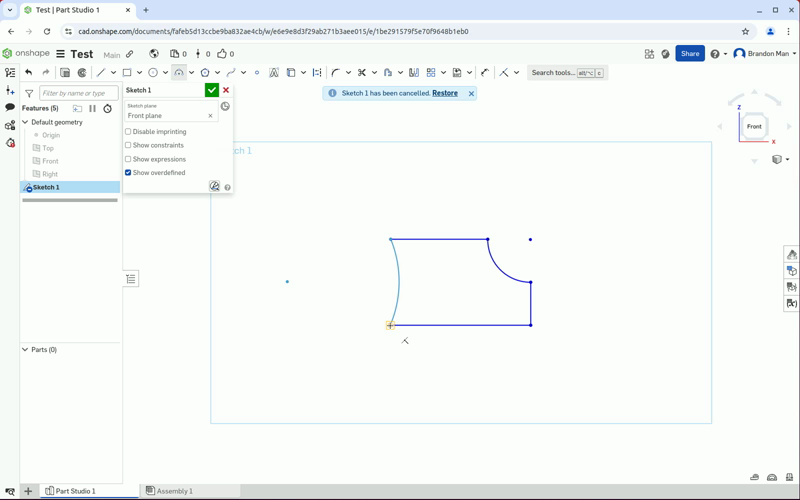
mouse_move(433, 282)
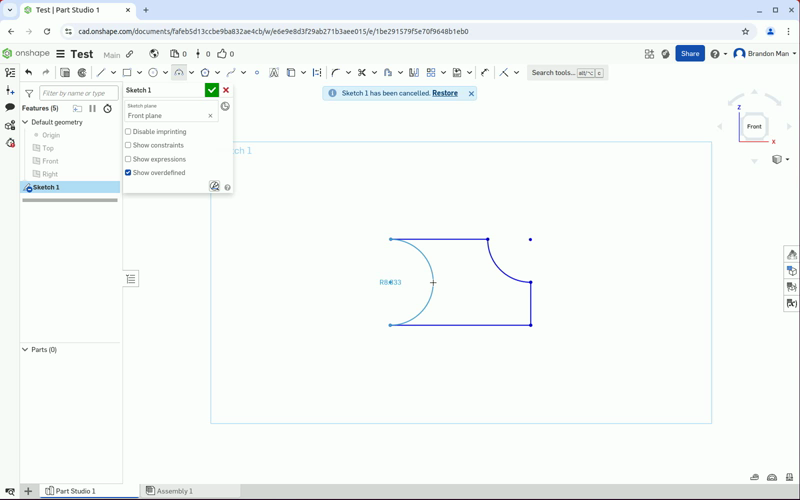
click(433, 282)
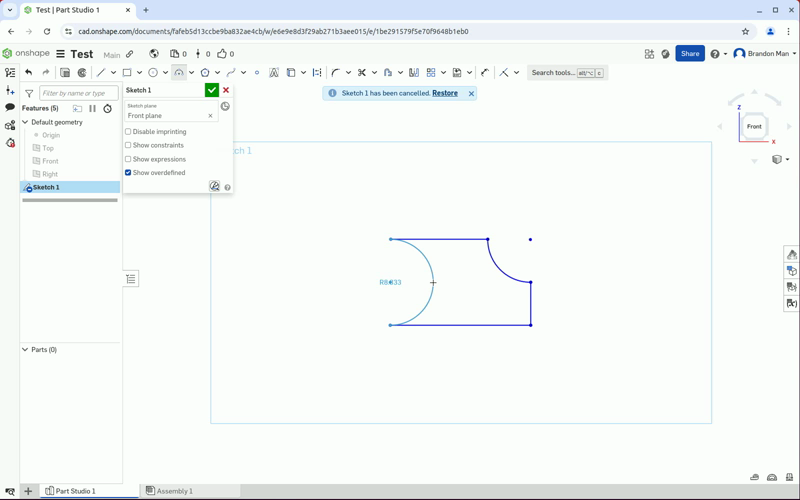
key_up(shift)
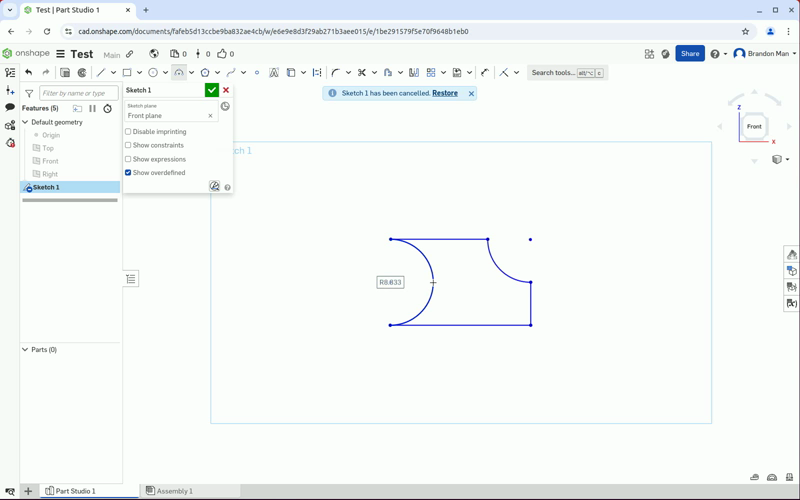
key(esc)
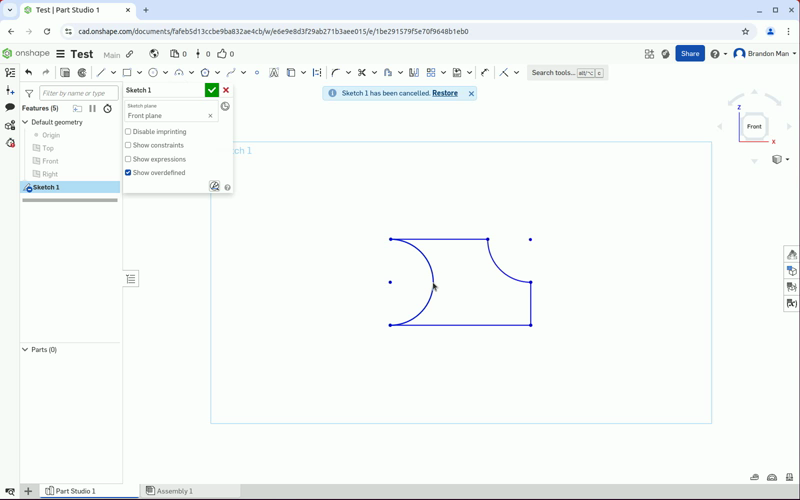
mouse_move(481, 274)
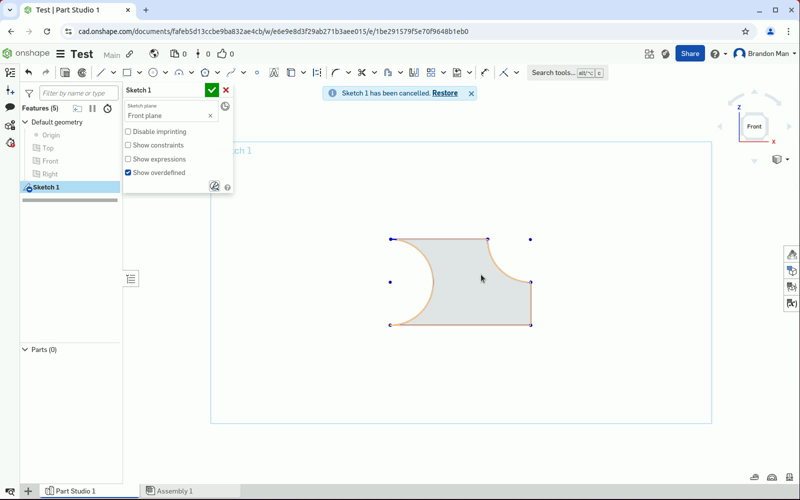
click(481, 274)
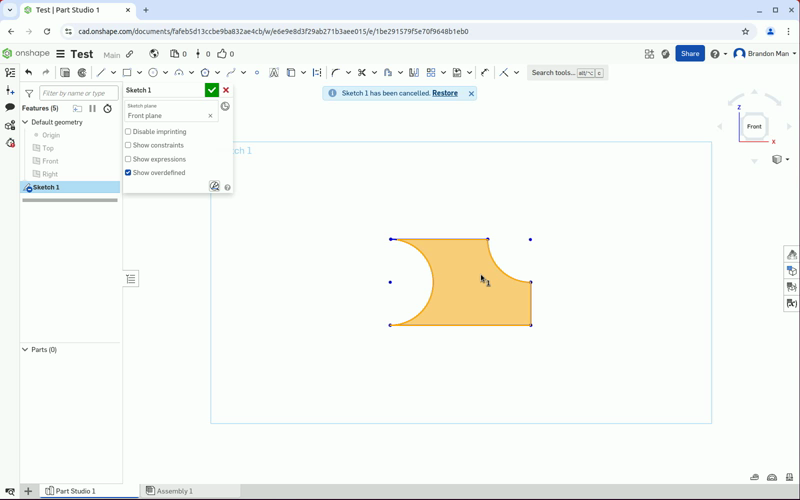
mouse_move(73, 352)
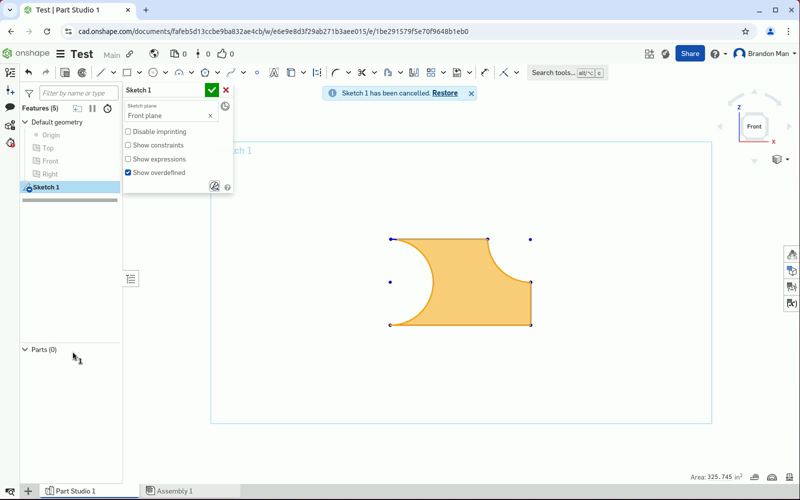
key(shift+y)
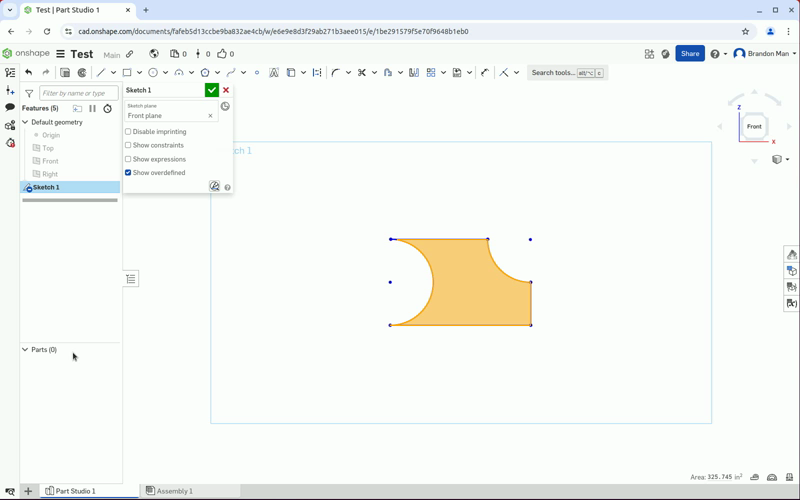
key(shift+e)
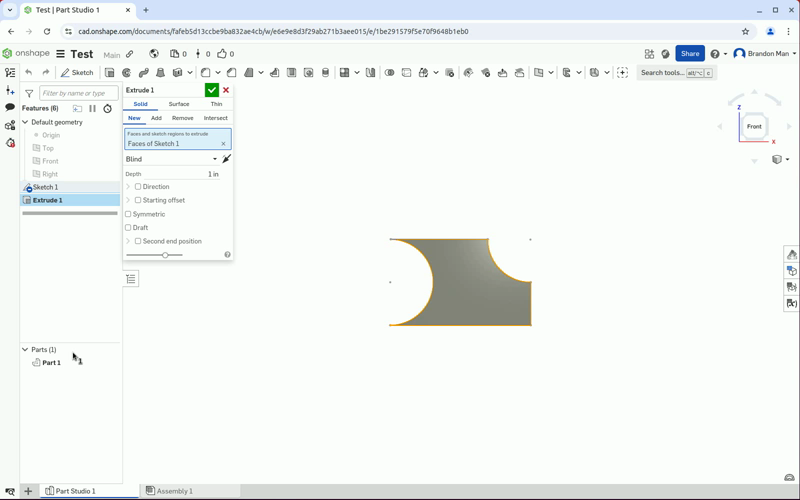
mouse_move(143, 106)
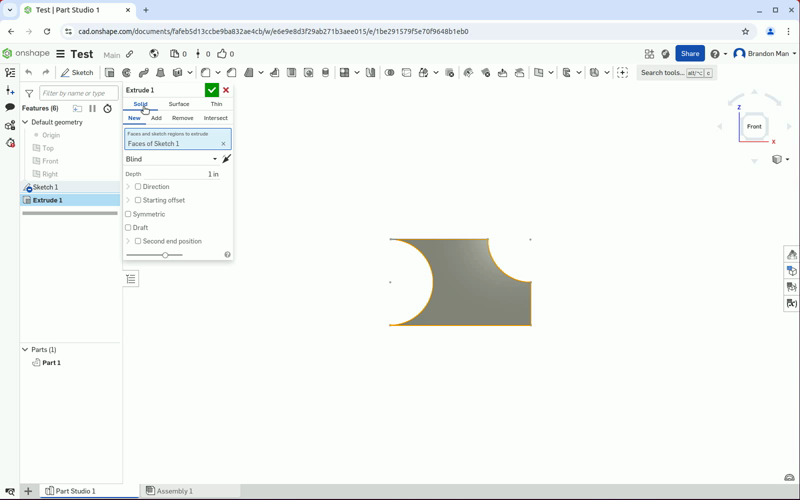
click(143, 106)
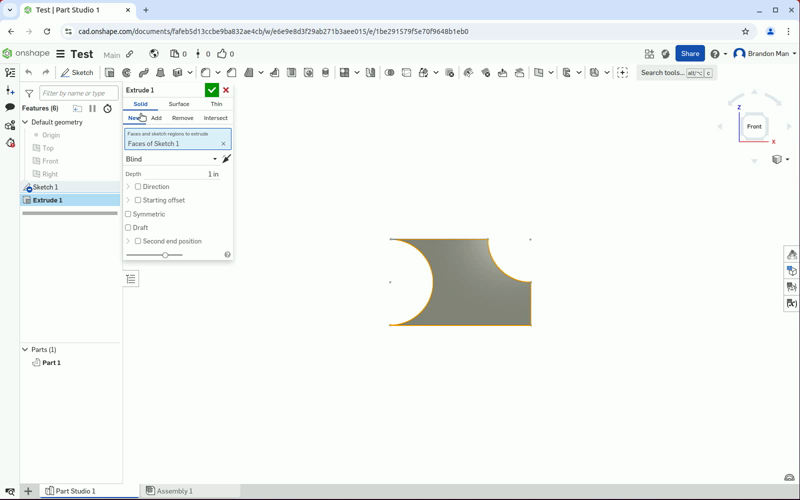
mouse_move(137, 120)
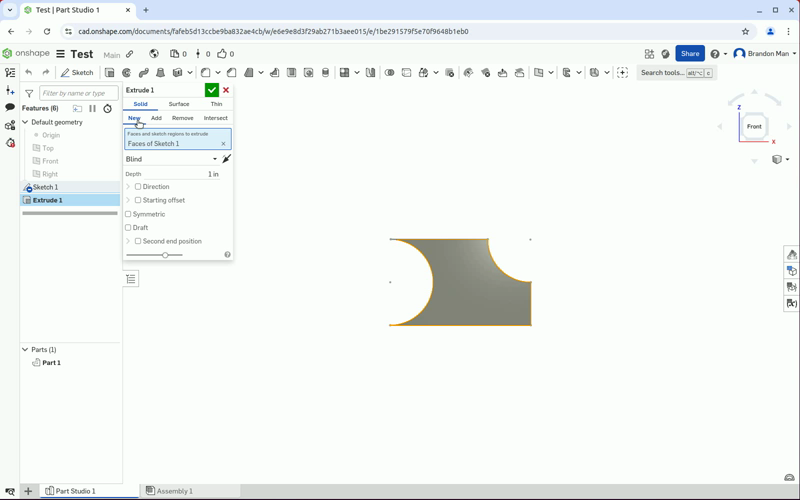
click(137, 120)
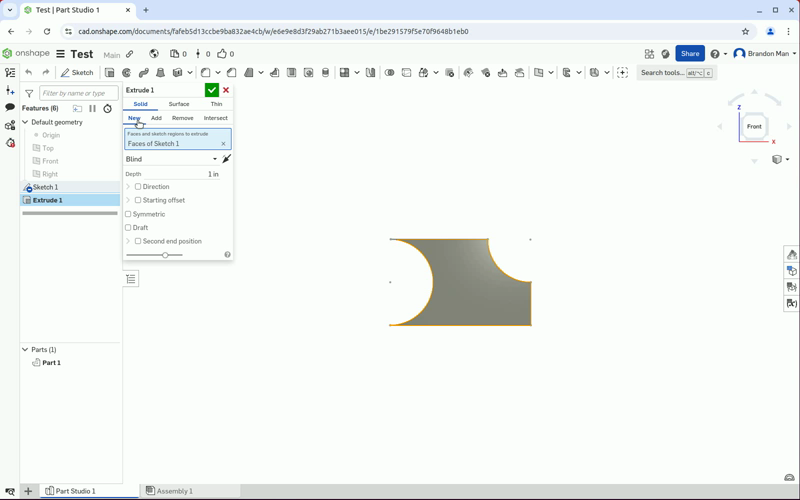
key(tab, 4)
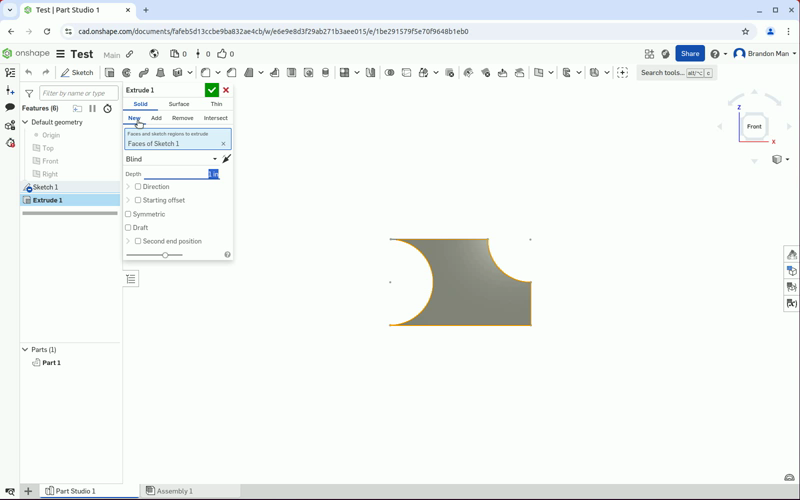
text(13.961)
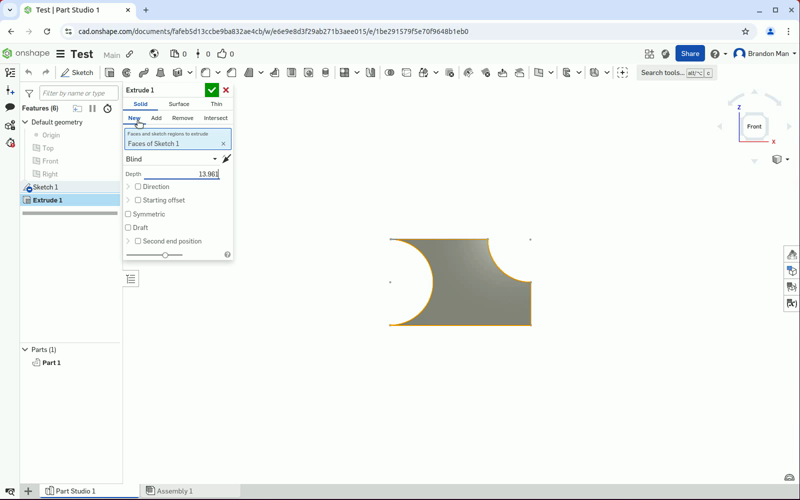
key(enter)
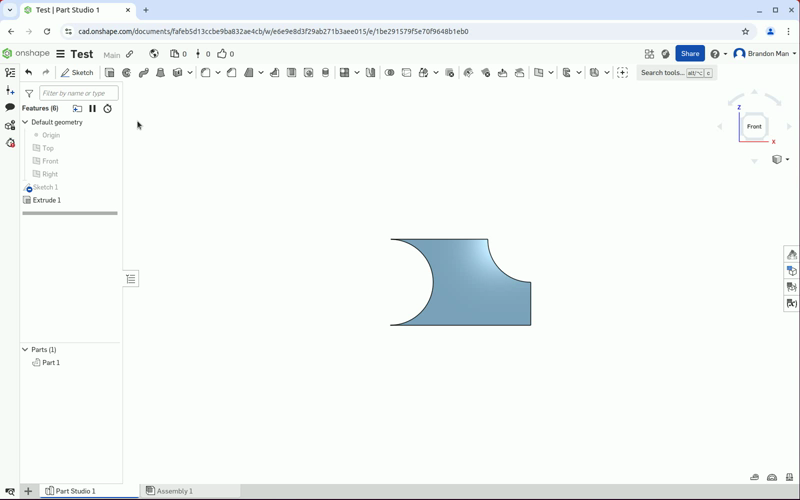
key(shift+h)
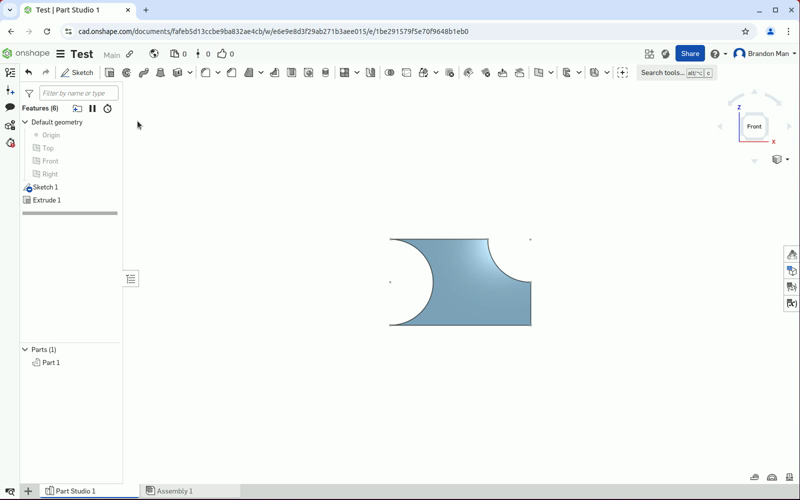
key(shift+h)
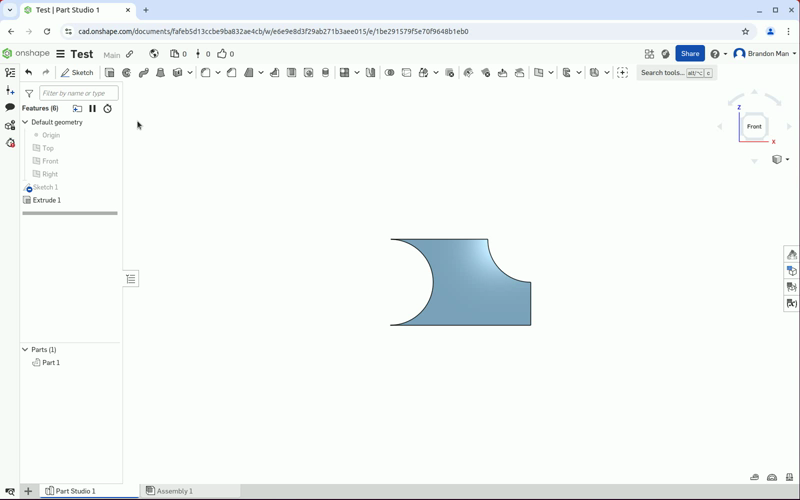
mouse_move(73, 189)
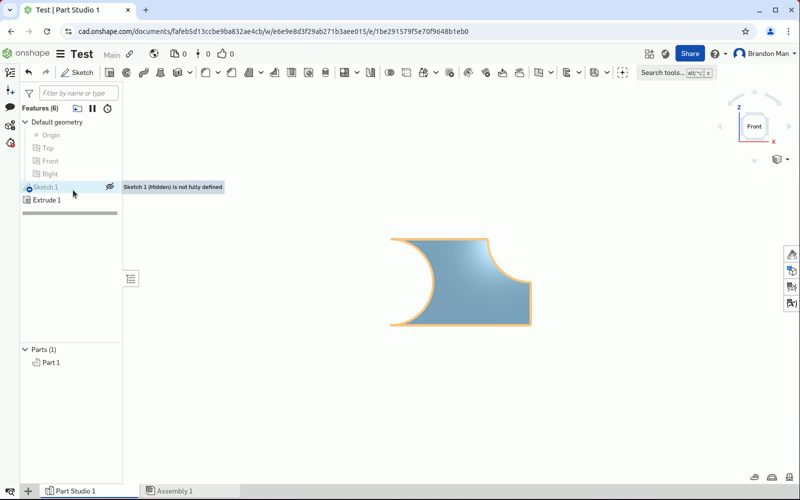
click(73, 189)
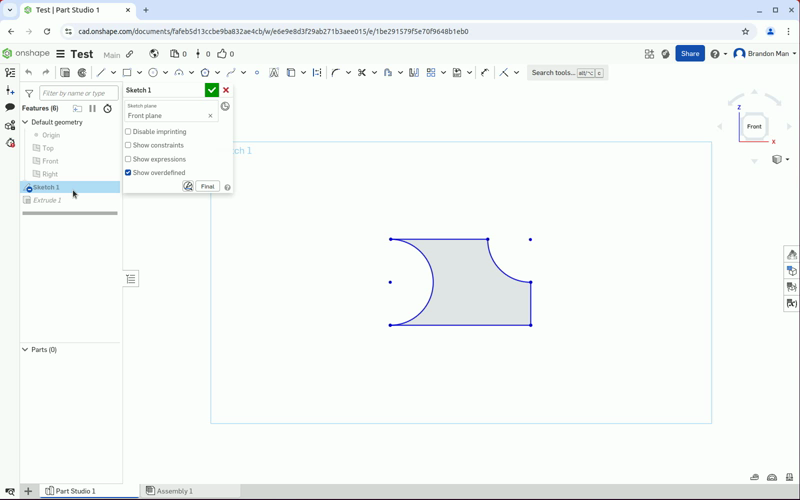
mouse_move(229, 92)
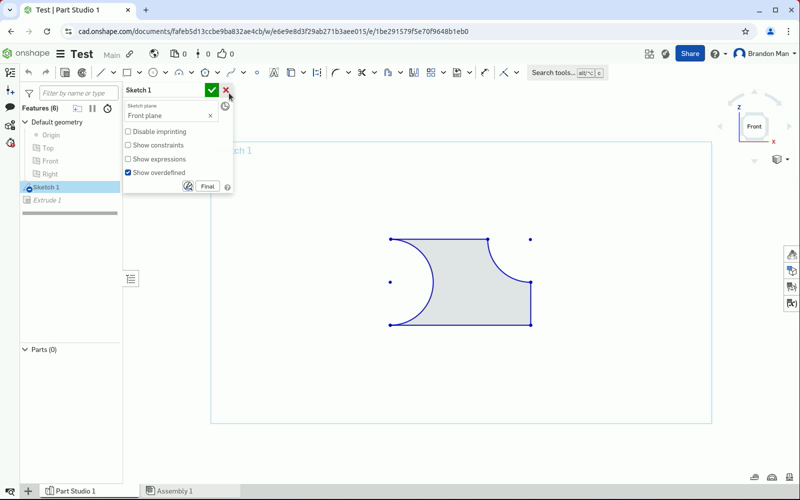
click(229, 92)
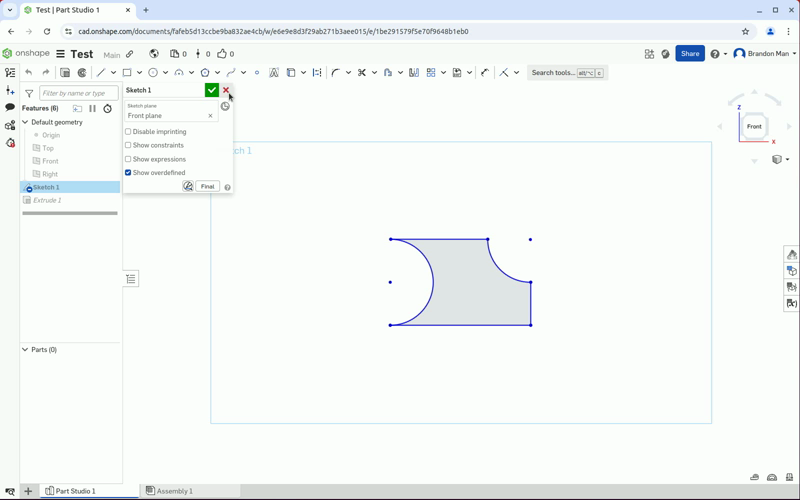
key(shift+s)
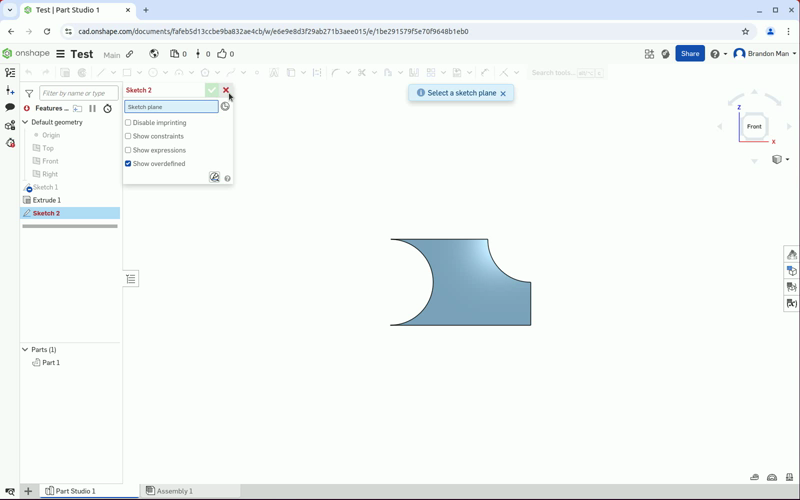
mouse_move(73, 163)
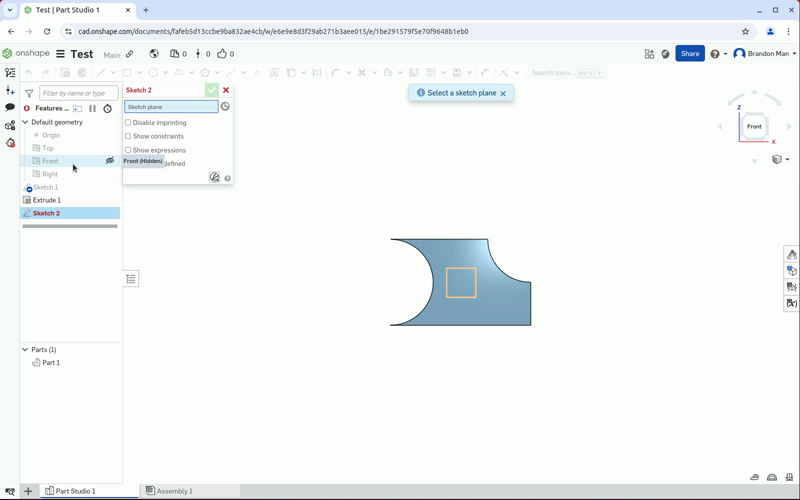
click(73, 163)
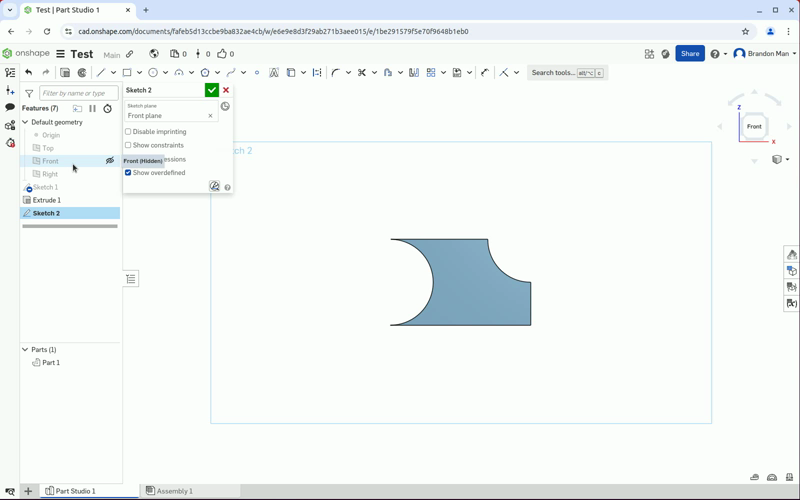
mouse_move(73, 352)
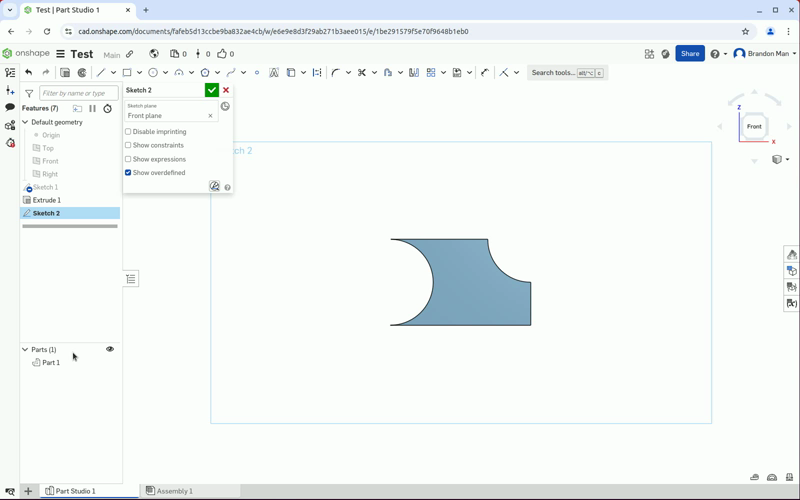
key(y)
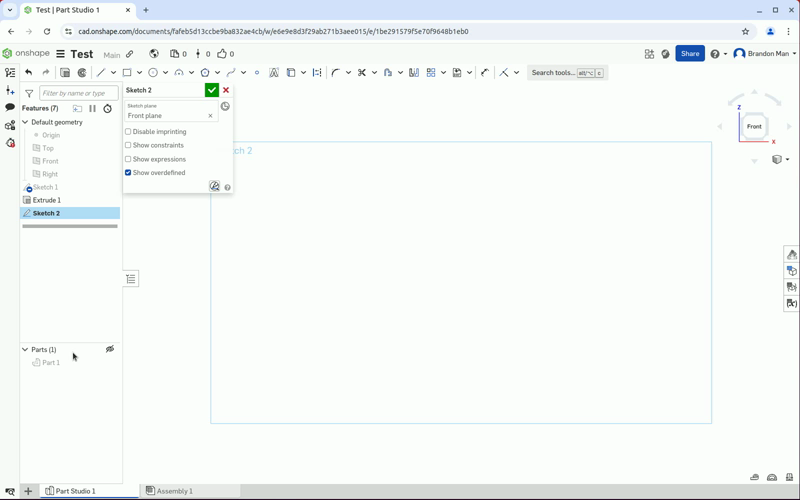
key(a)
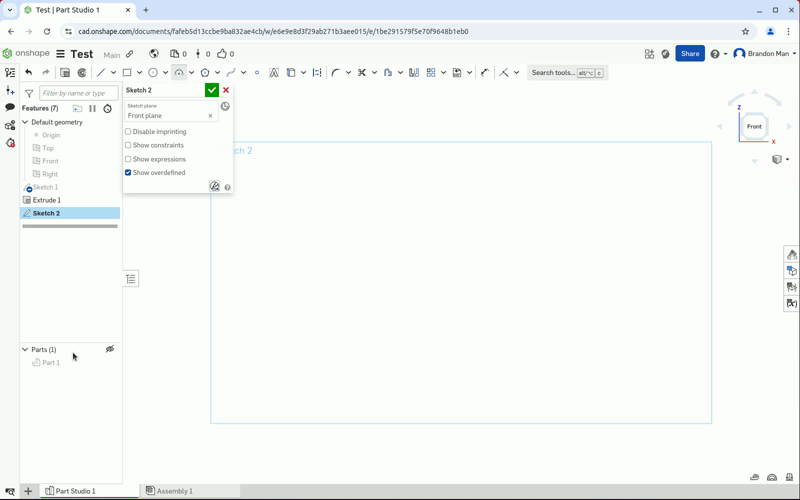
key_down(shift)
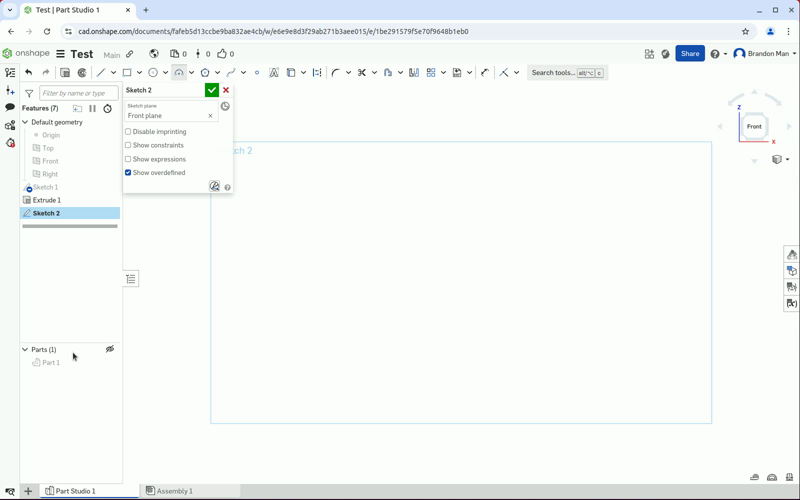
mouse_move(390, 325)
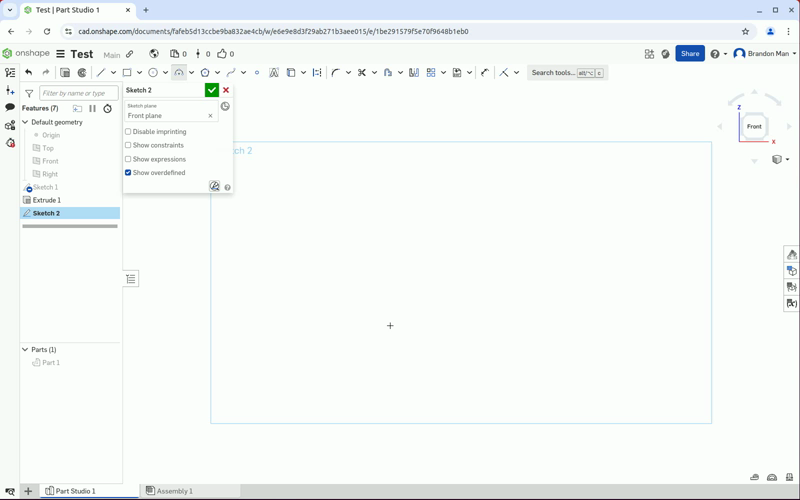
click(390, 325)
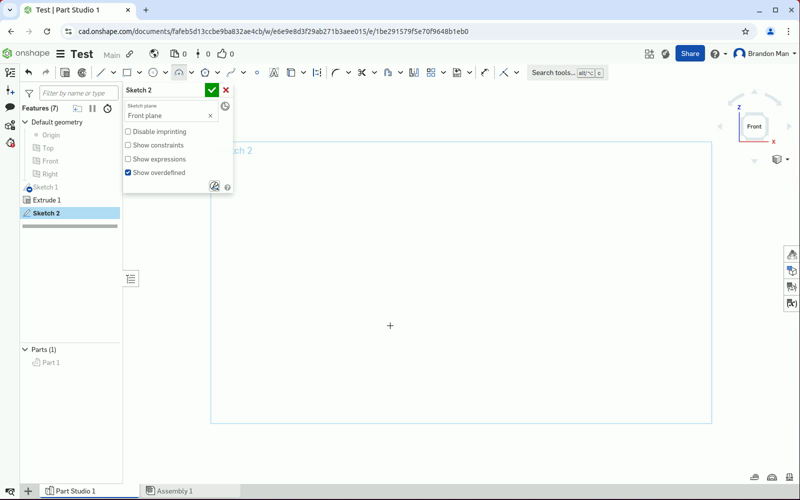
key_up(shift)
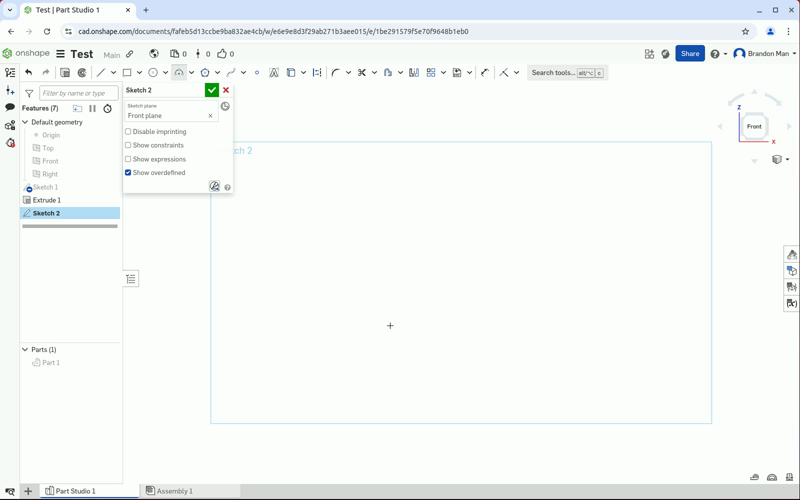
key_down(shift)
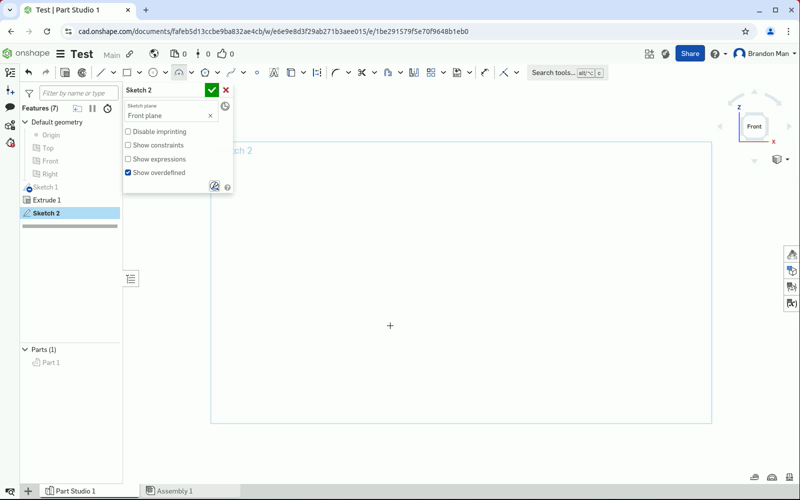
mouse_move(390, 240)
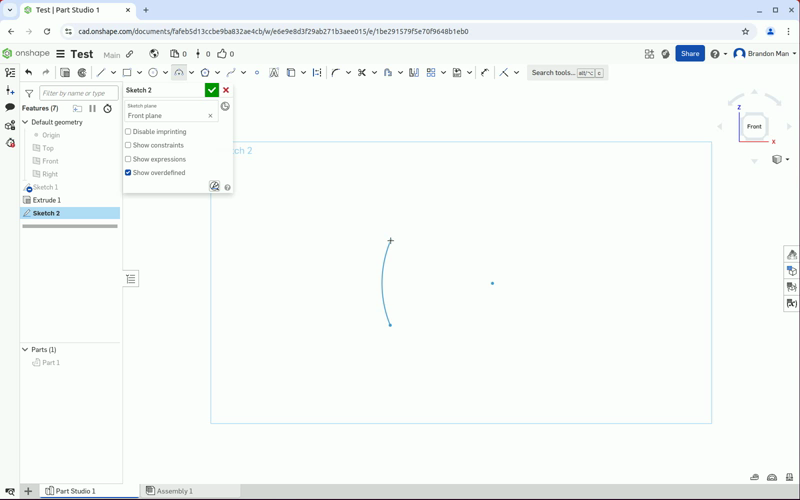
click(390, 240)
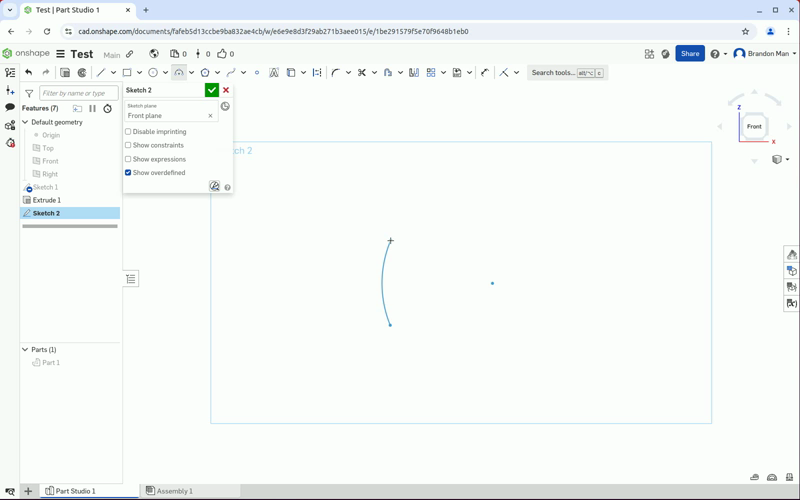
mouse_move(432, 282)
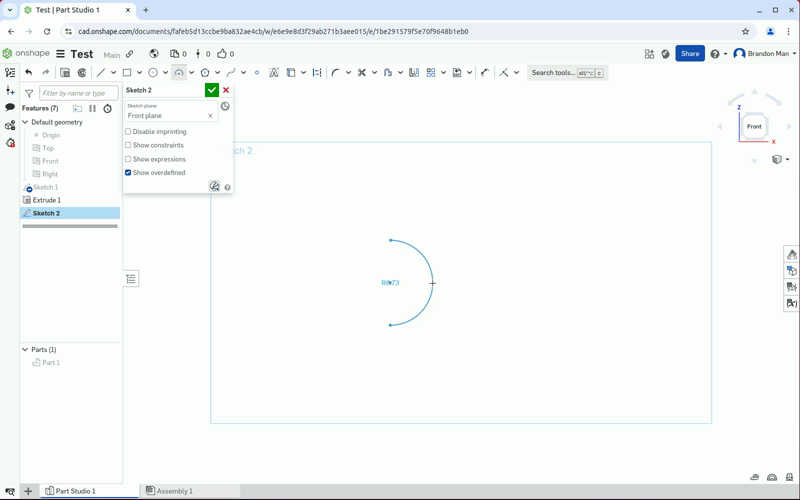
click(432, 282)
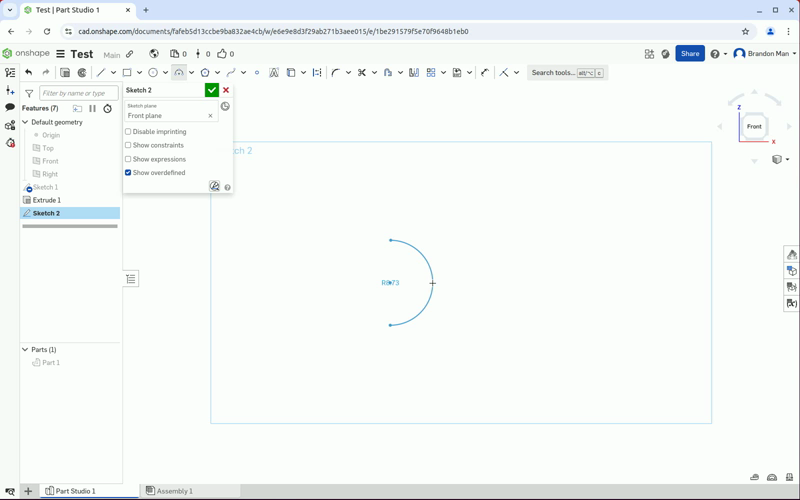
key_up(shift)
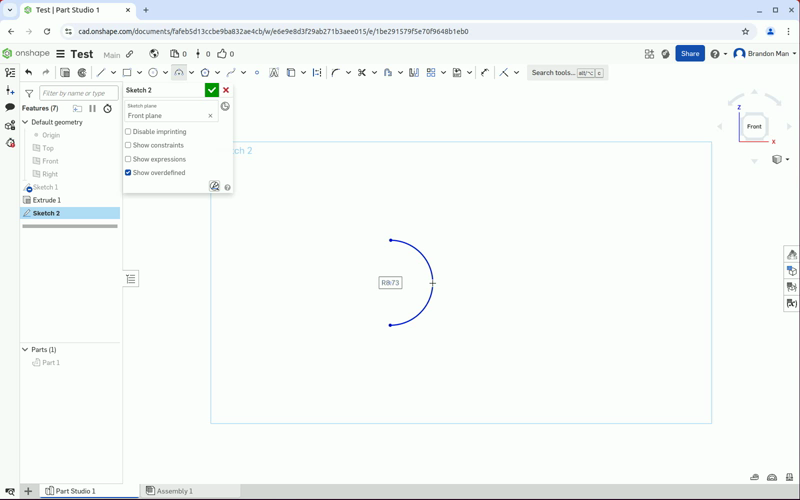
key(esc)
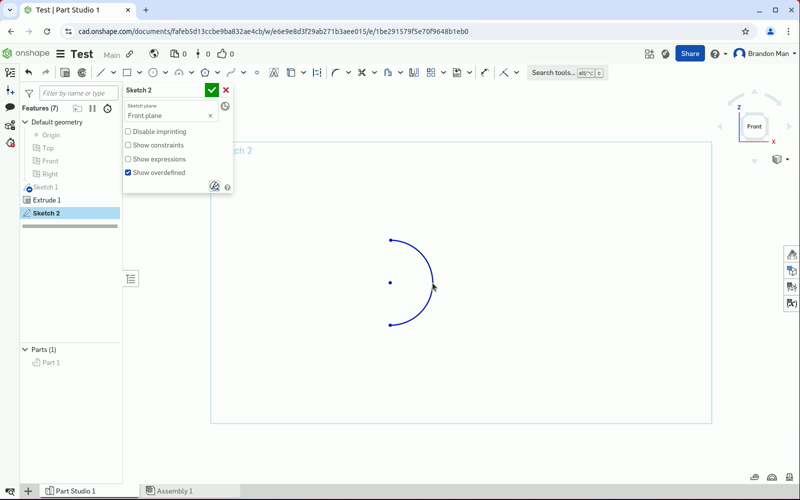
key(l)
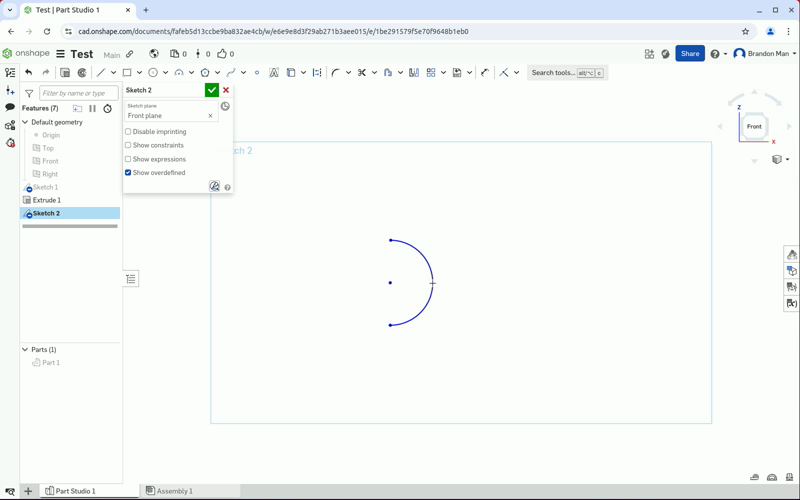
mouse_move(390, 240)
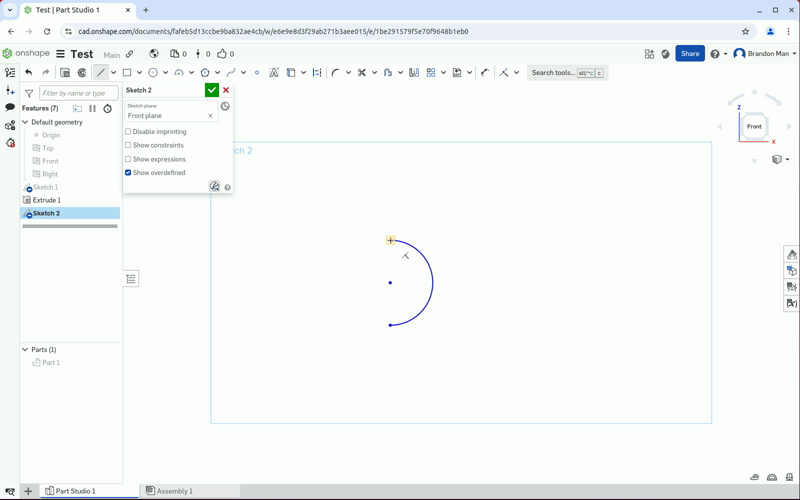
click(390, 240)
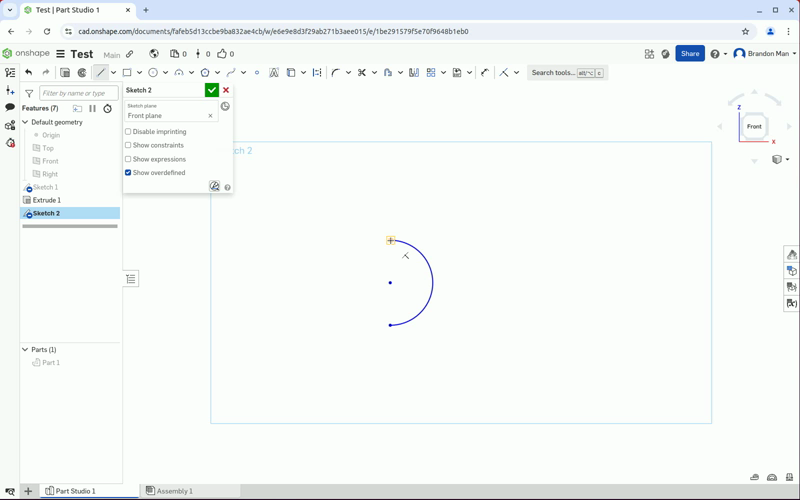
key_down(shift)
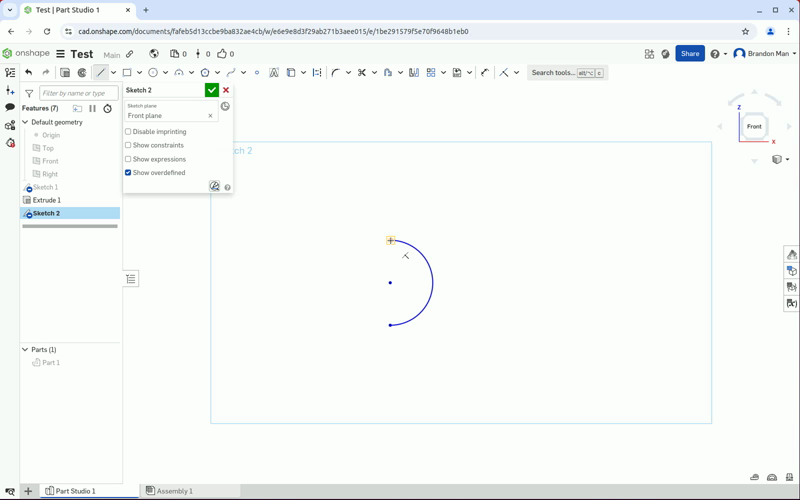
mouse_move(420, 240)
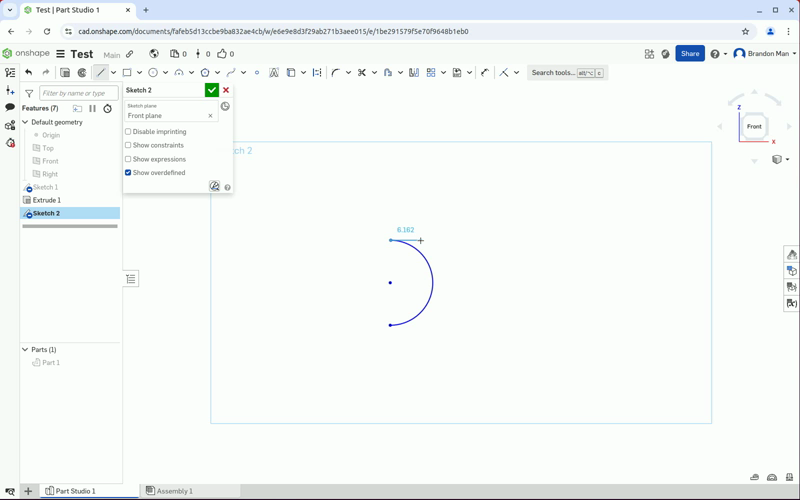
mouse_move(390, 266)
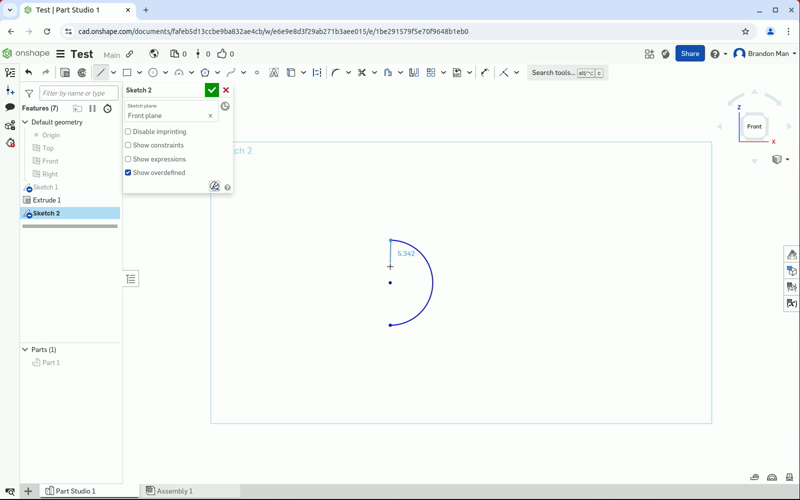
click(390, 266)
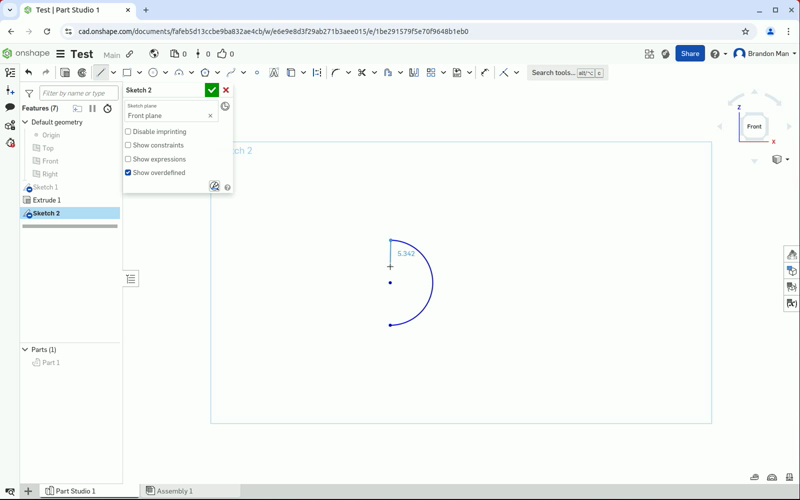
key_up(shift)
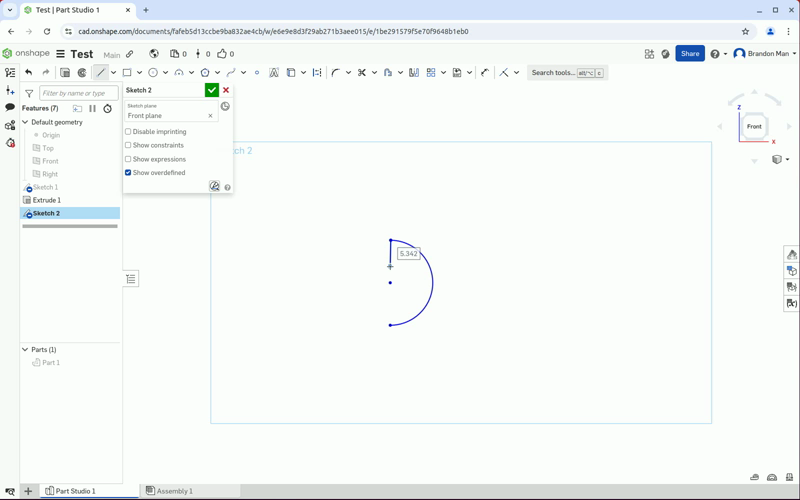
key(esc)
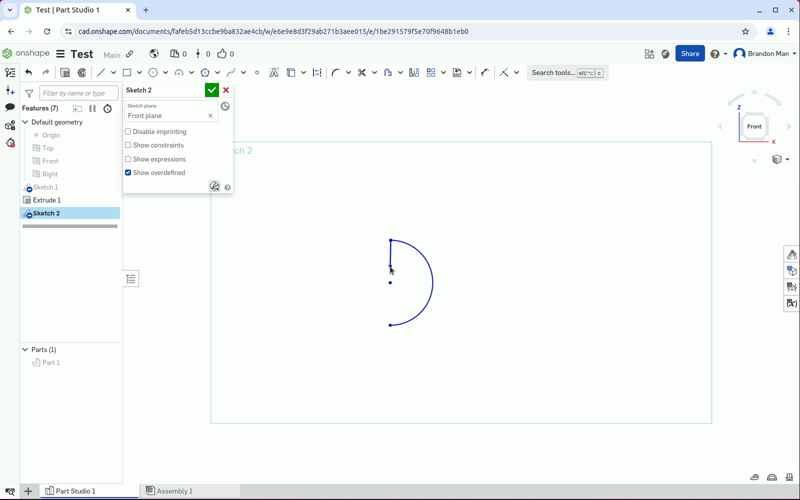
key(a)
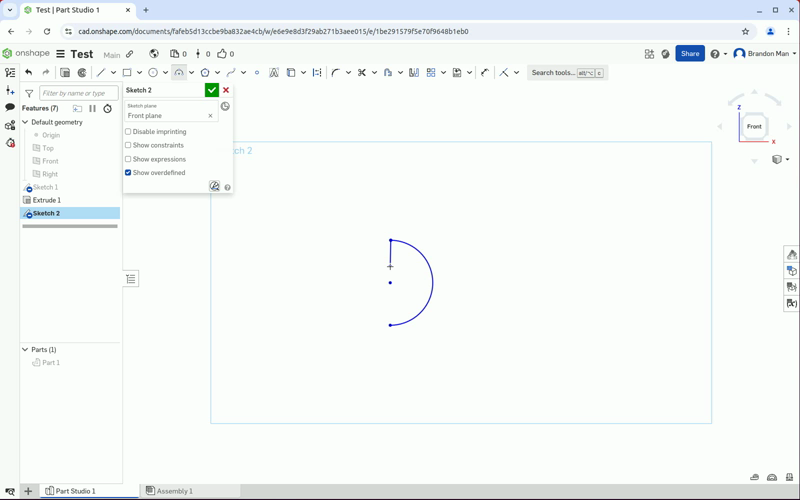
mouse_move(390, 266)
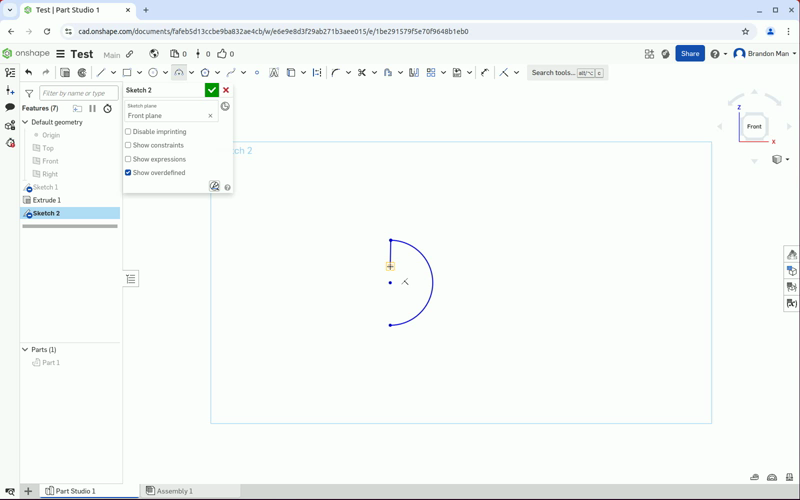
click(390, 266)
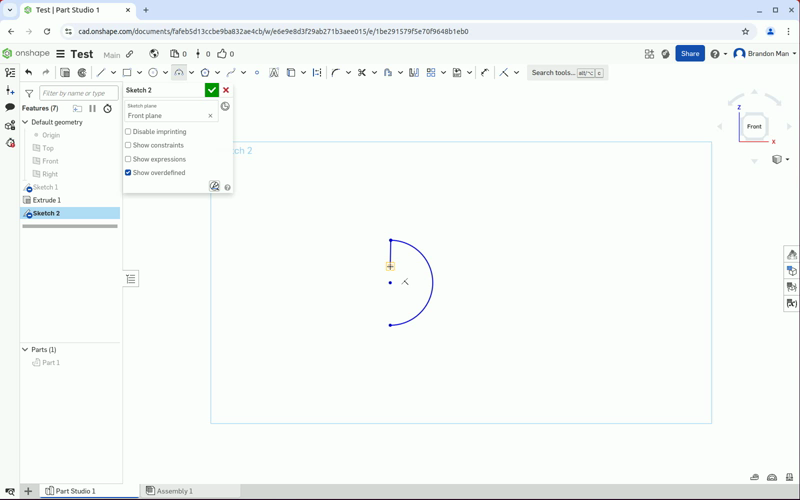
key_down(shift)
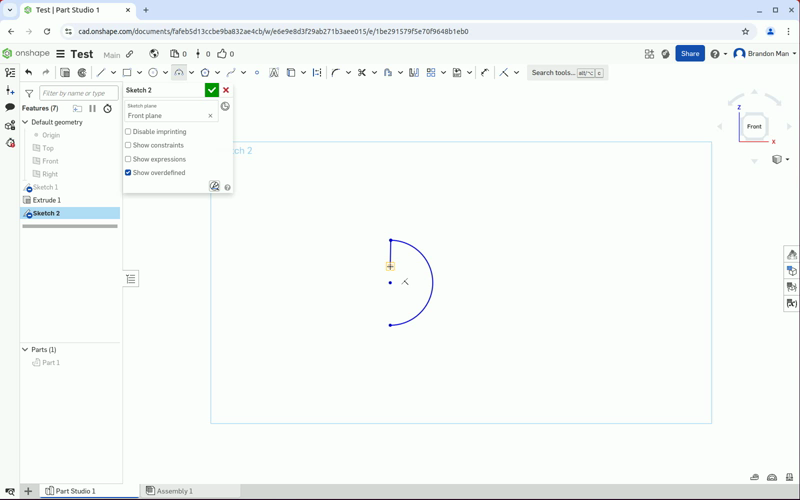
mouse_move(390, 300)
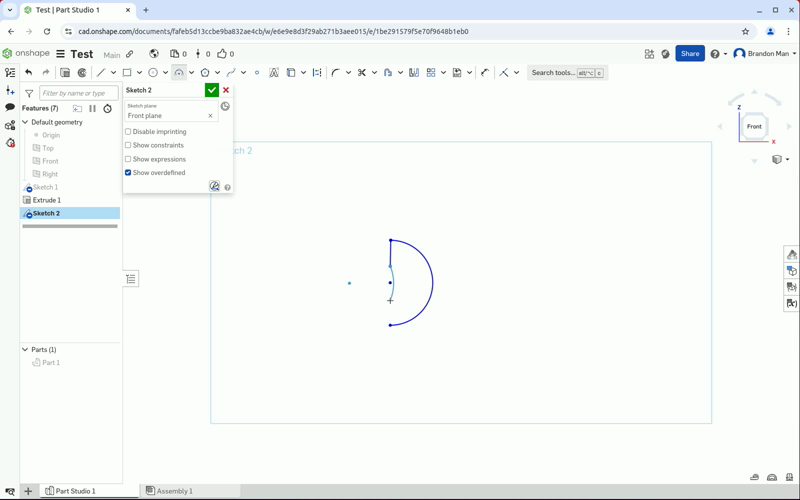
click(390, 300)
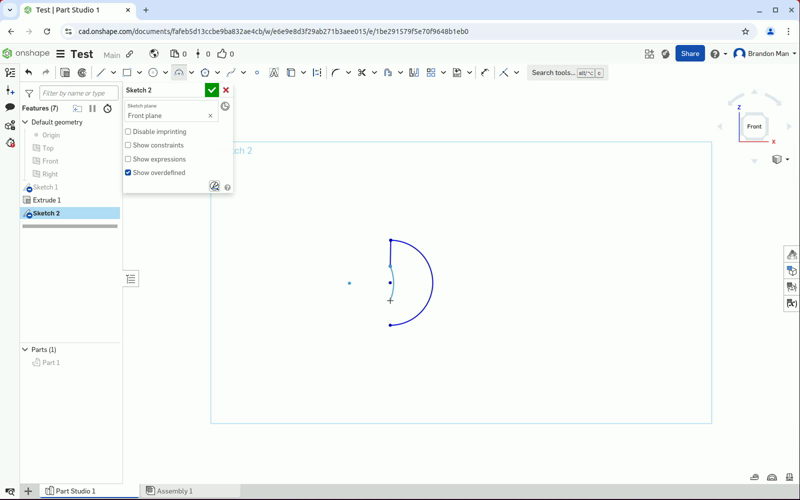
mouse_move(407, 283)
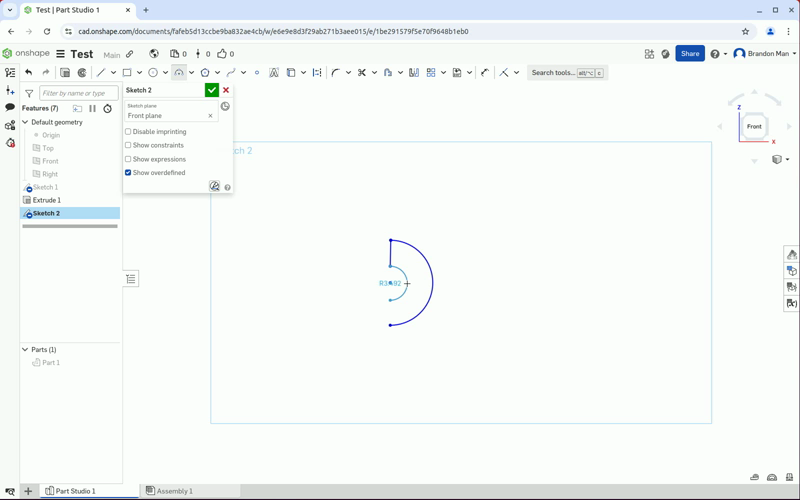
click(407, 283)
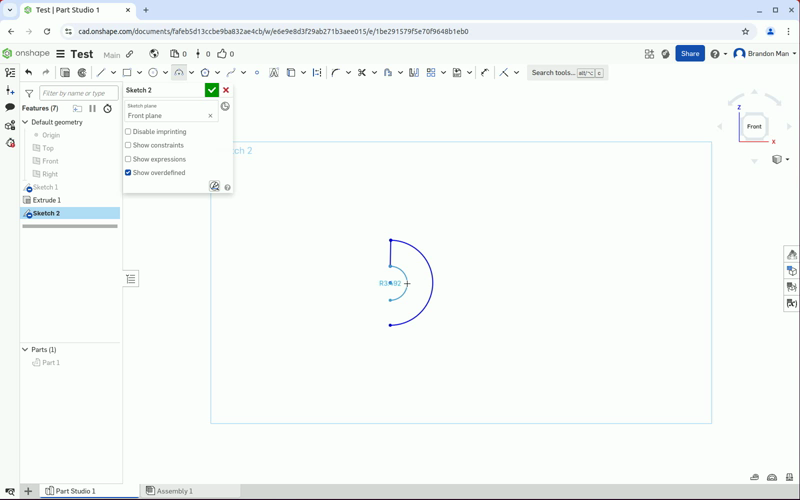
key_up(shift)
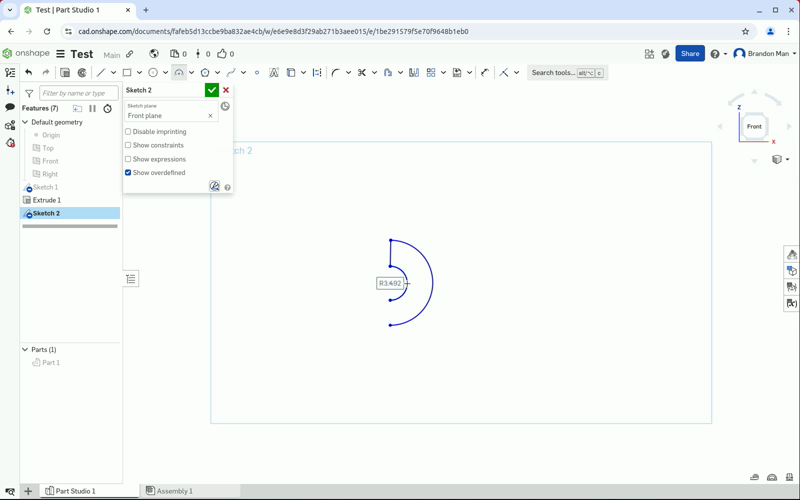
key(esc)
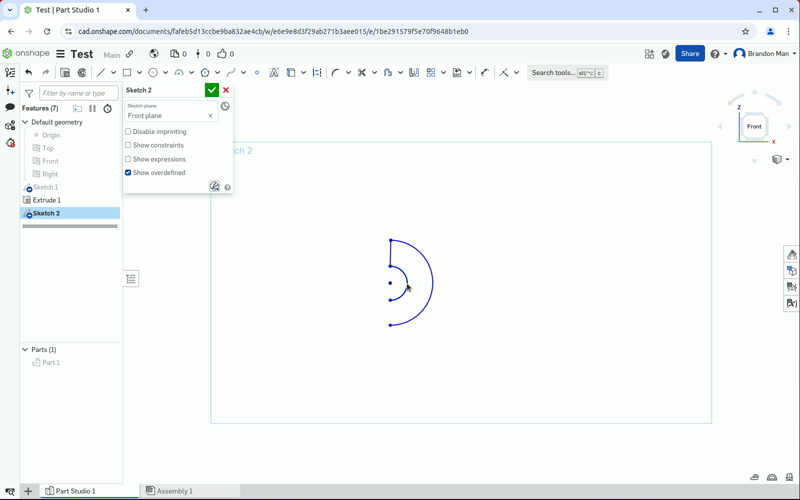
key(l)
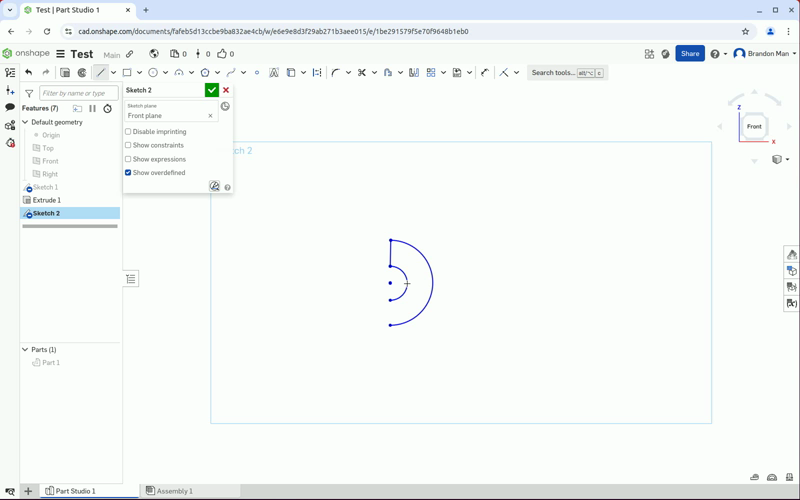
mouse_move(390, 300)
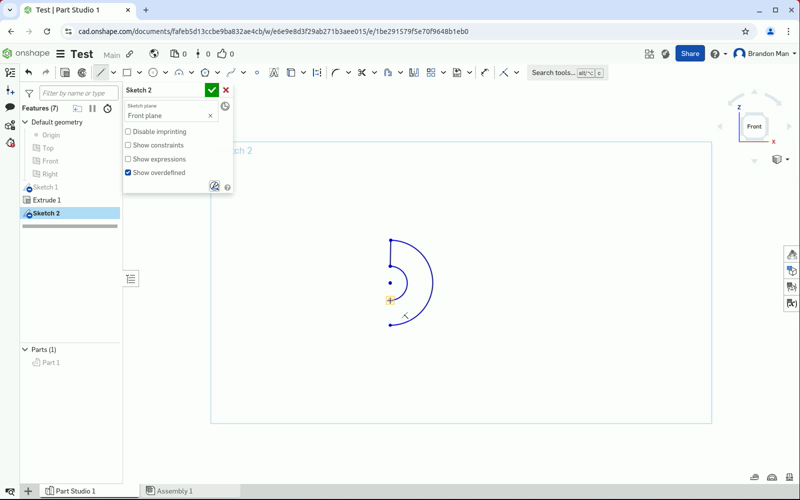
click(390, 300)
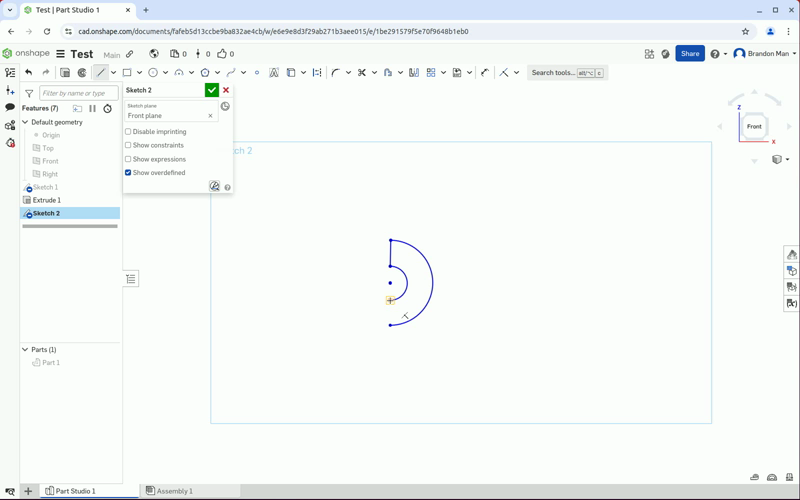
mouse_move(420, 300)
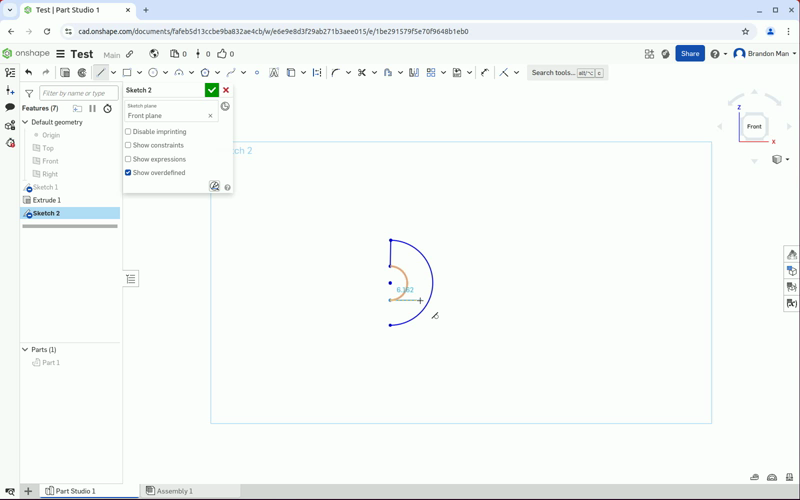
key_down(shift)
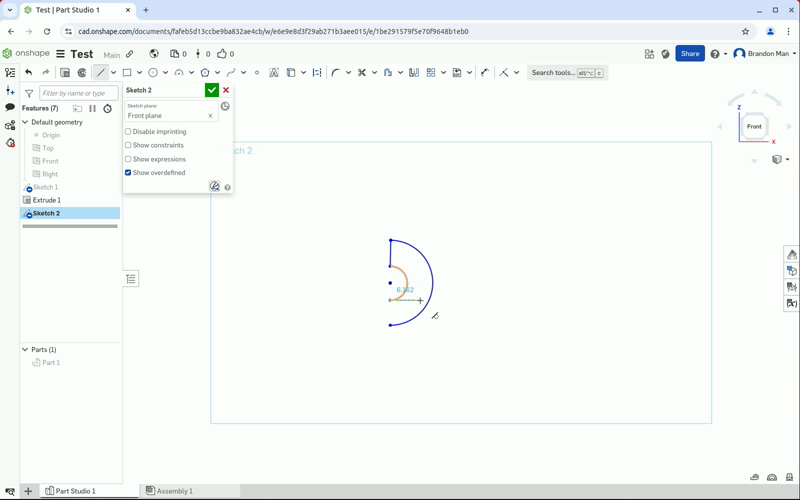
mouse_move(390, 325)
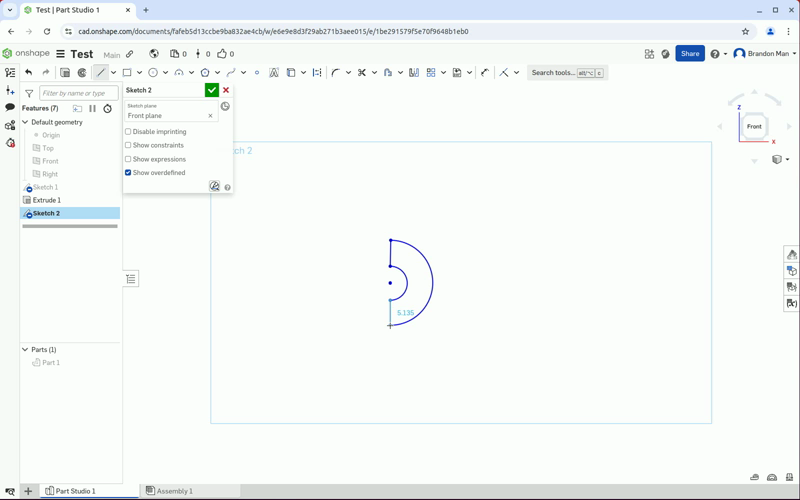
key_up(shift)
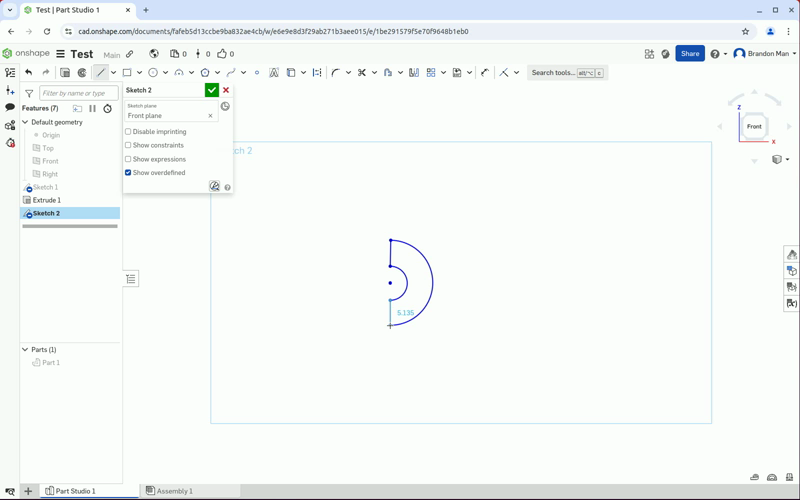
click(390, 325)
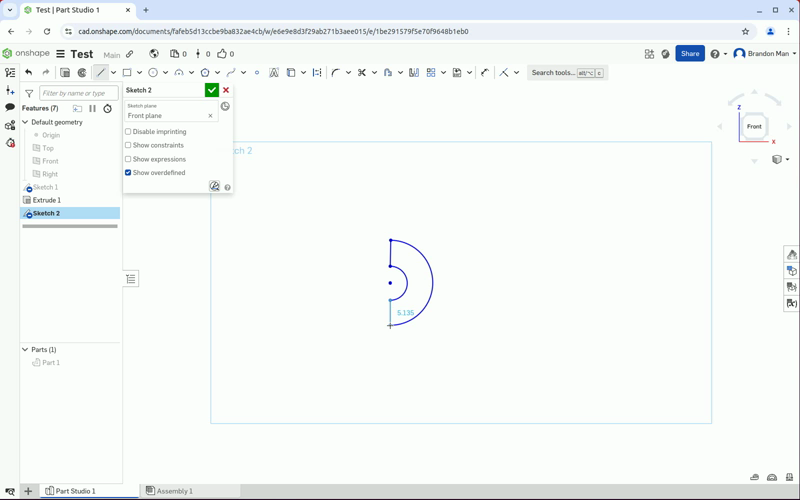
key(esc)
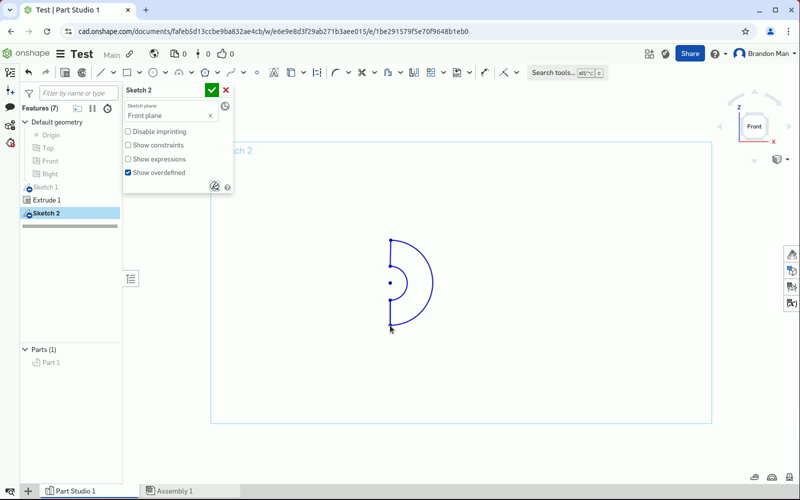
mouse_move(403, 289)
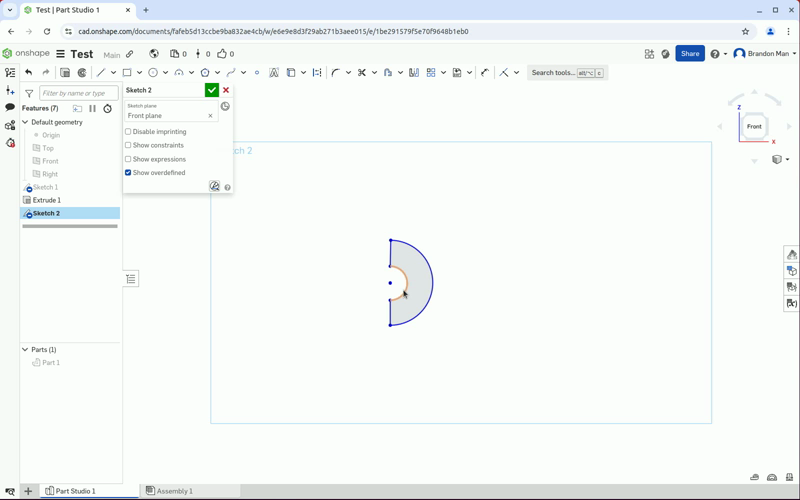
scroll(6)
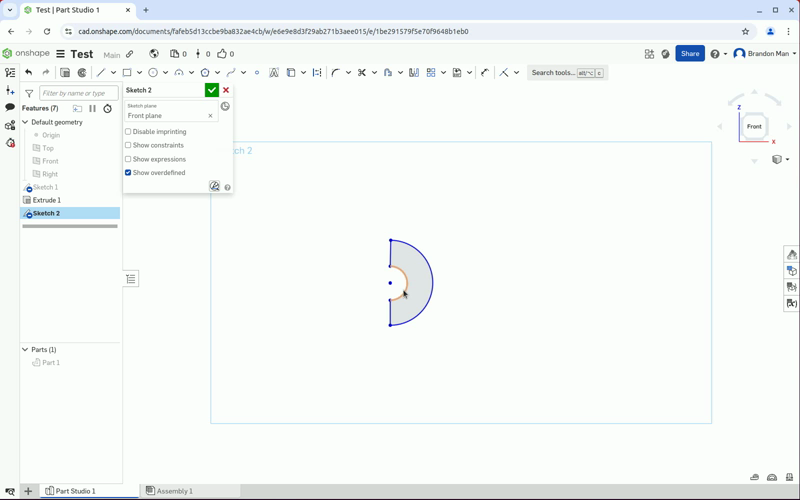
scroll(6)
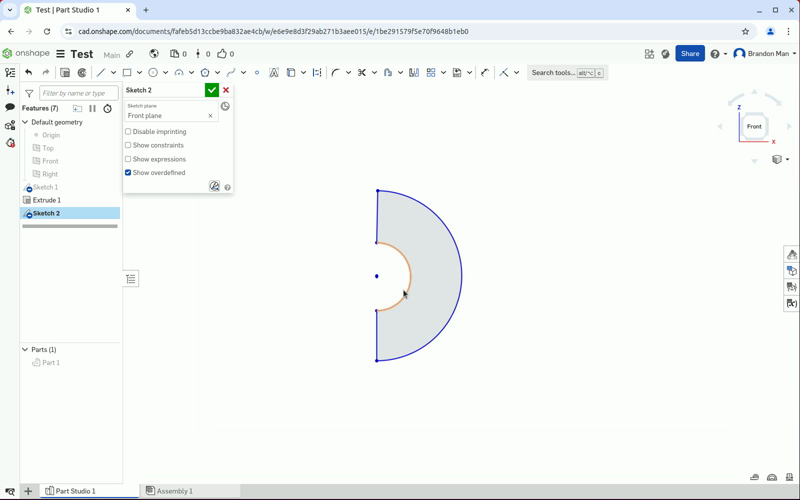
scroll(6)
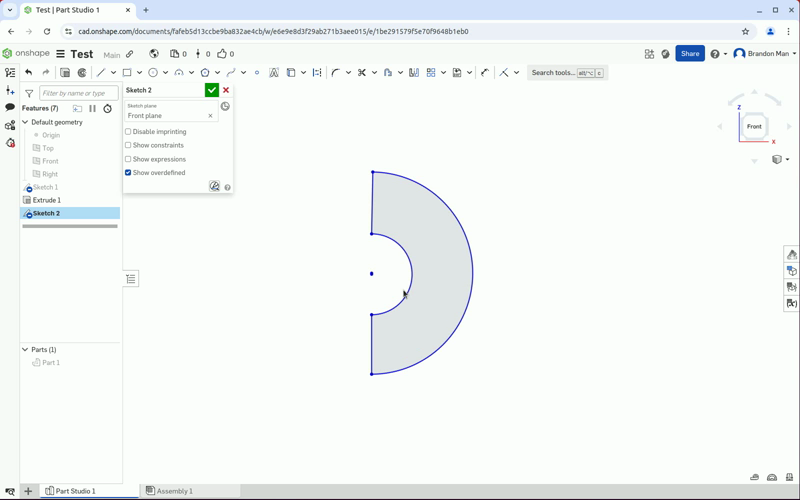
scroll(6)
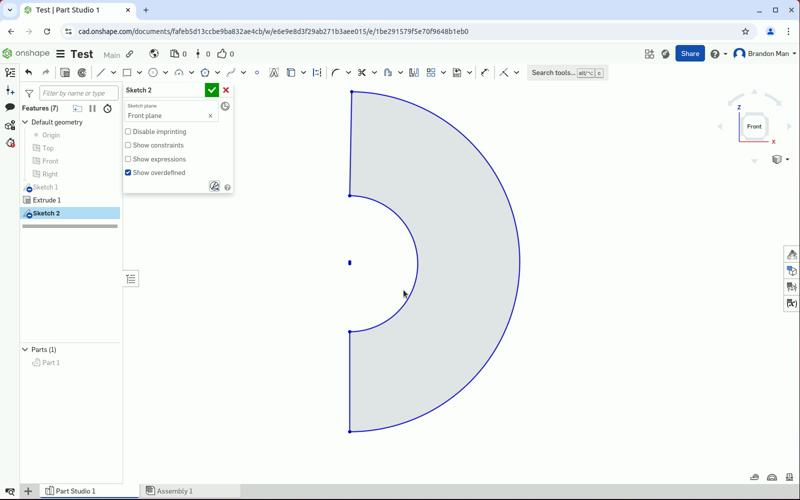
scroll(6)
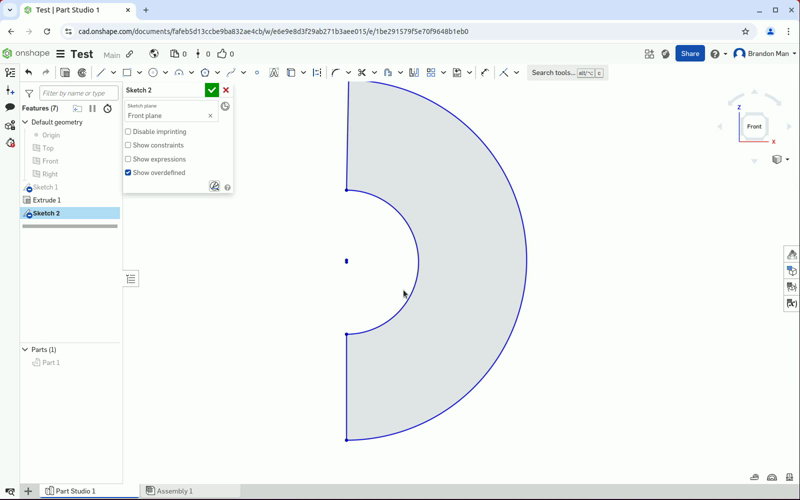
scroll(6)
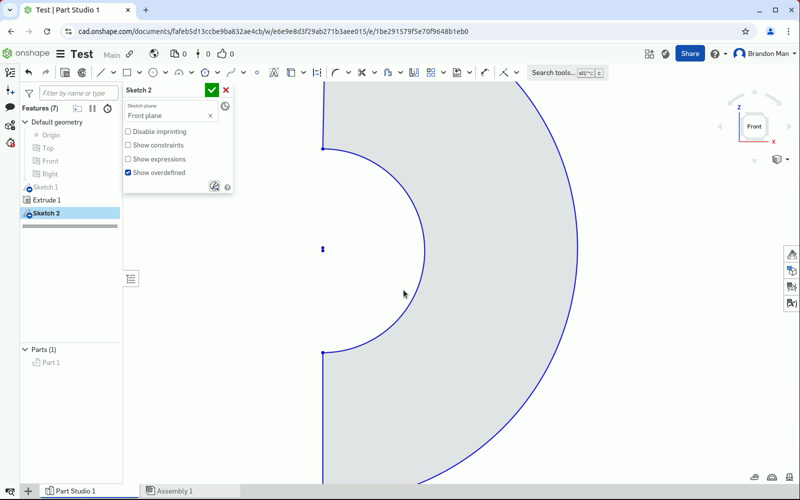
scroll(6)
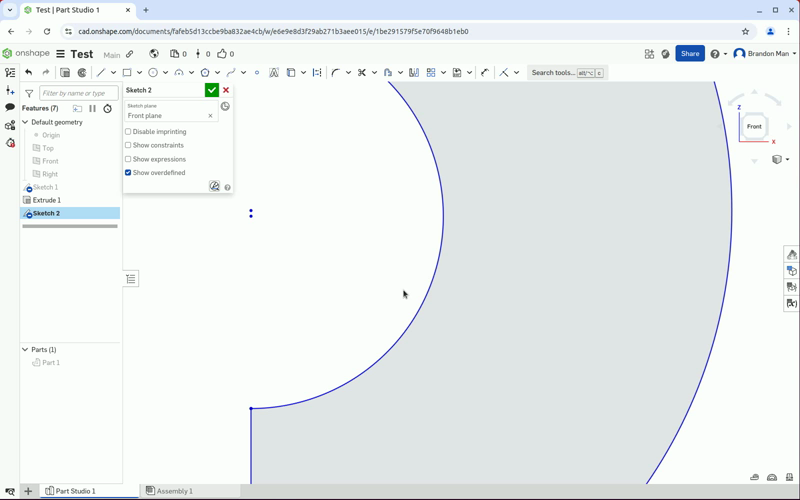
click(403, 289)
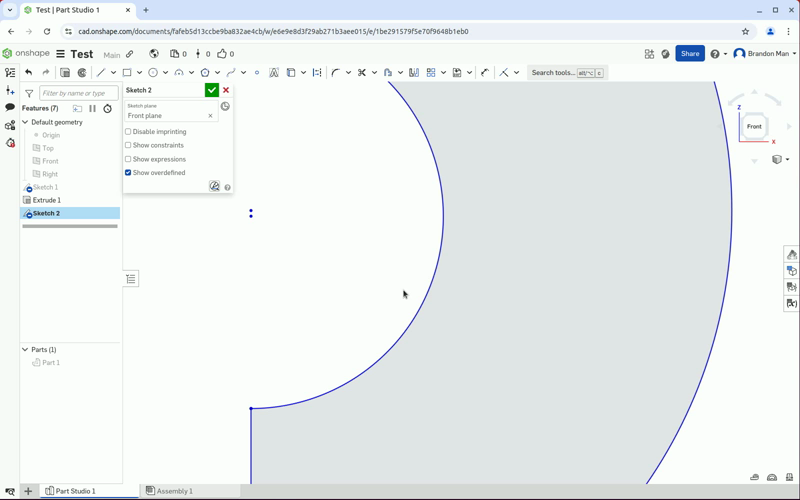
scroll(-6)
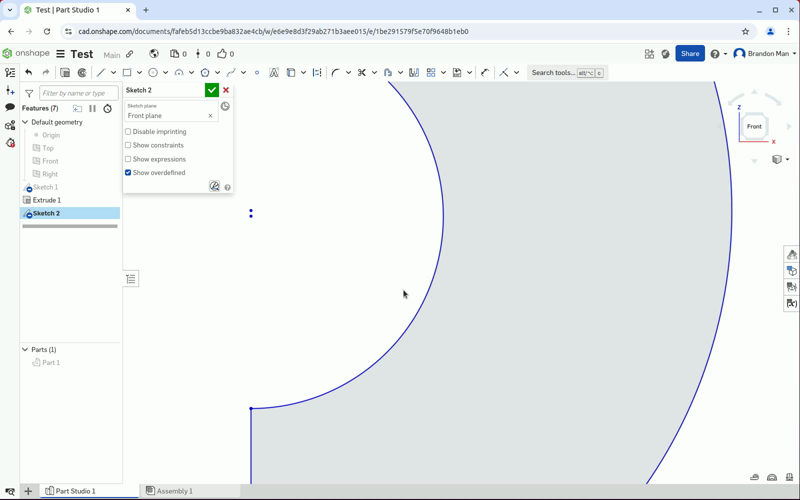
scroll(-6)
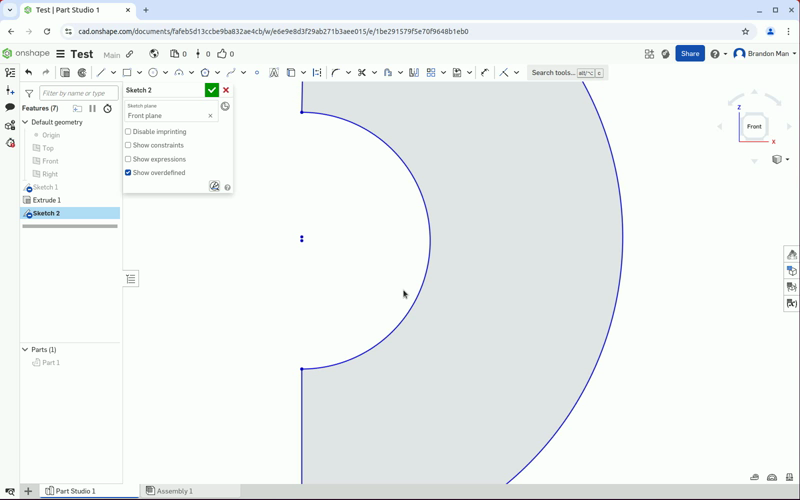
scroll(-6)
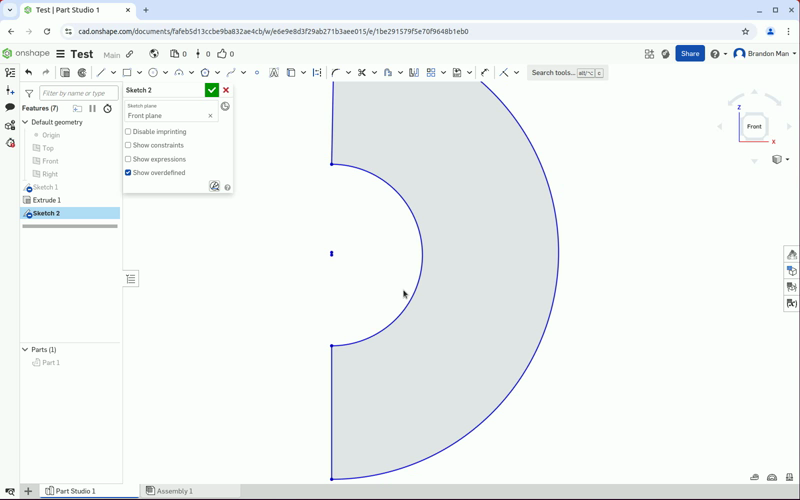
scroll(-6)
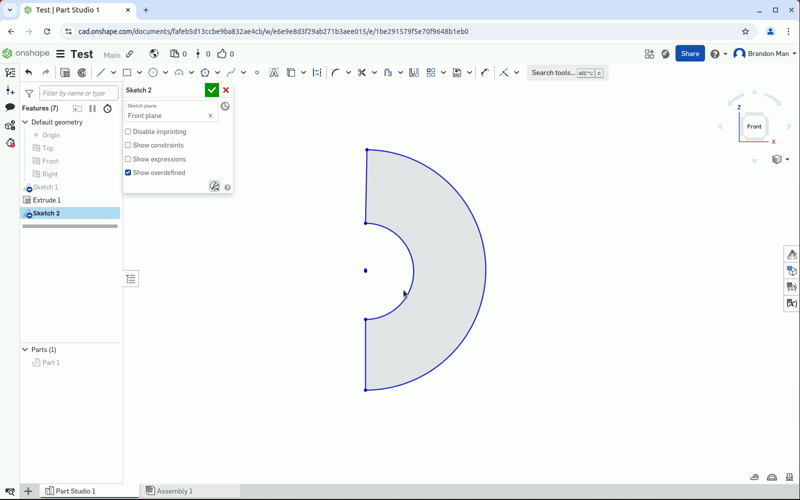
scroll(-6)
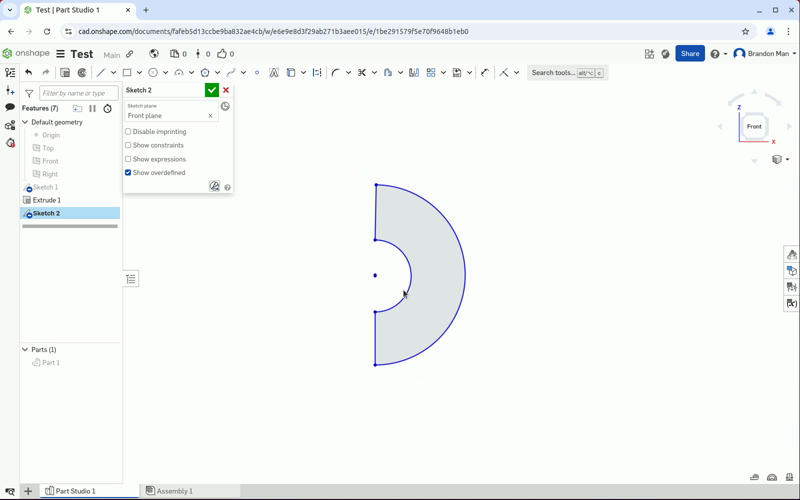
scroll(-6)
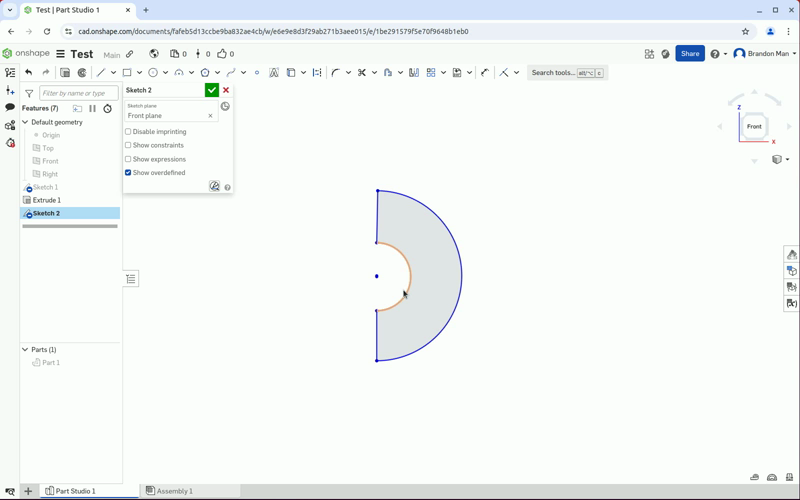
scroll(-6)
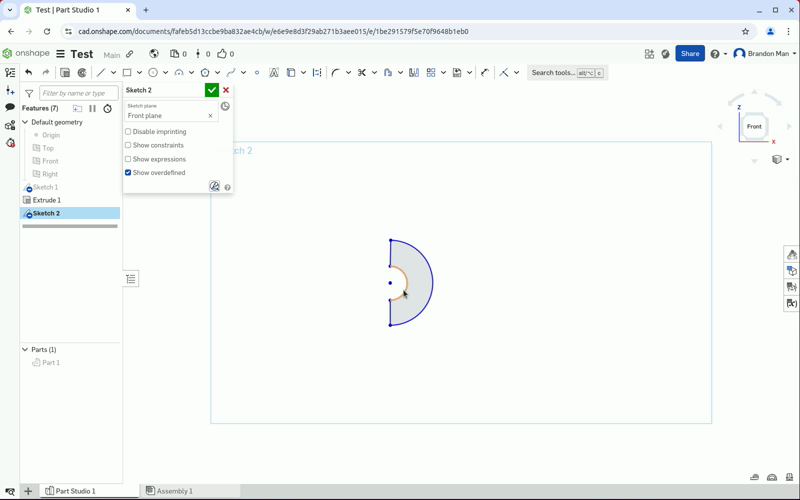
mouse_move(73, 352)
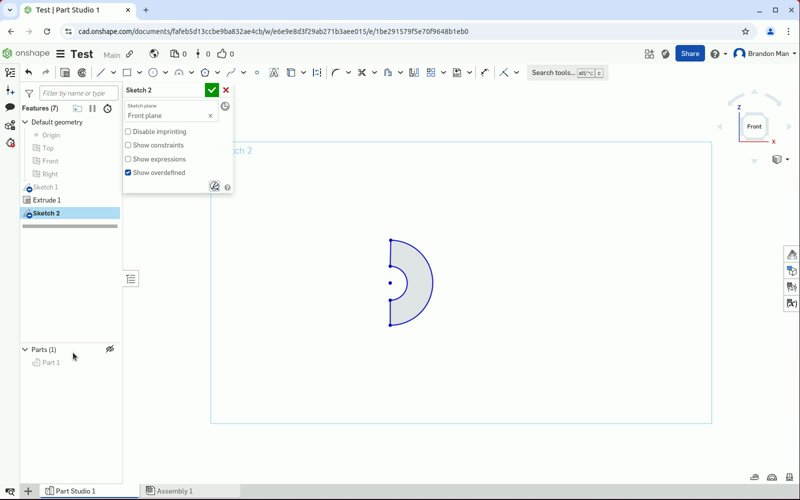
key(shift+y)
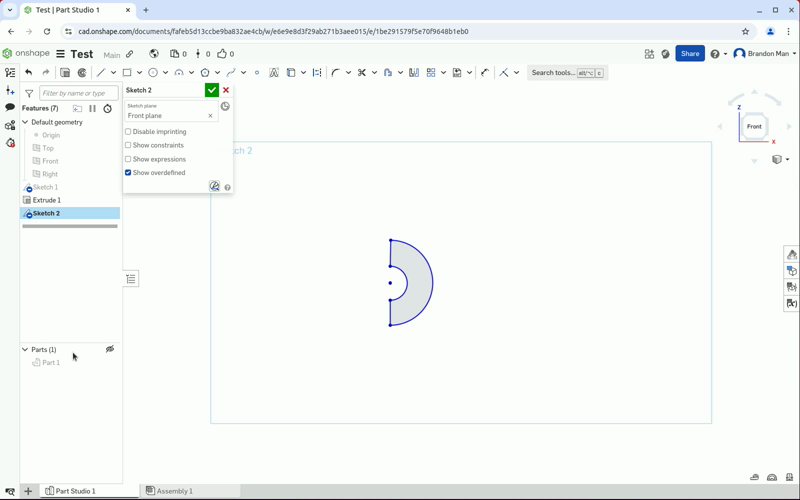
key(shift+e)
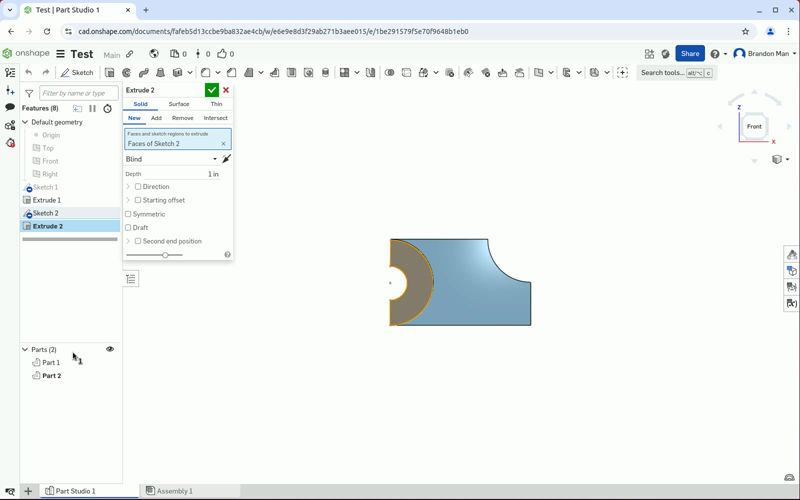
mouse_move(143, 106)
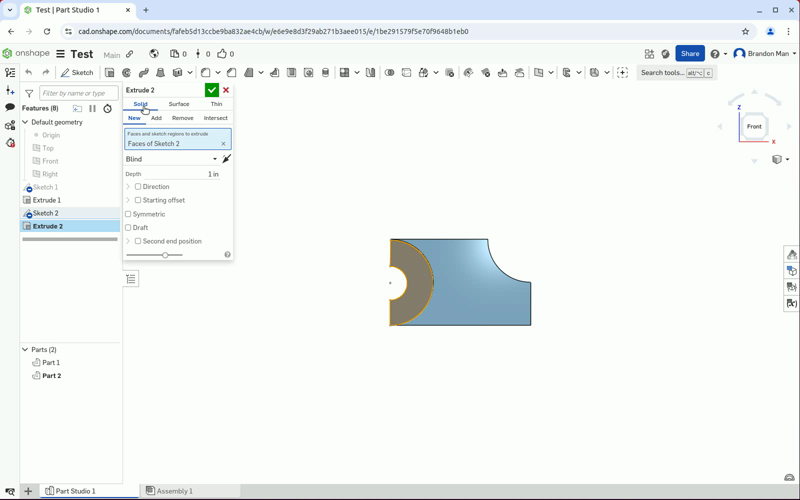
click(143, 106)
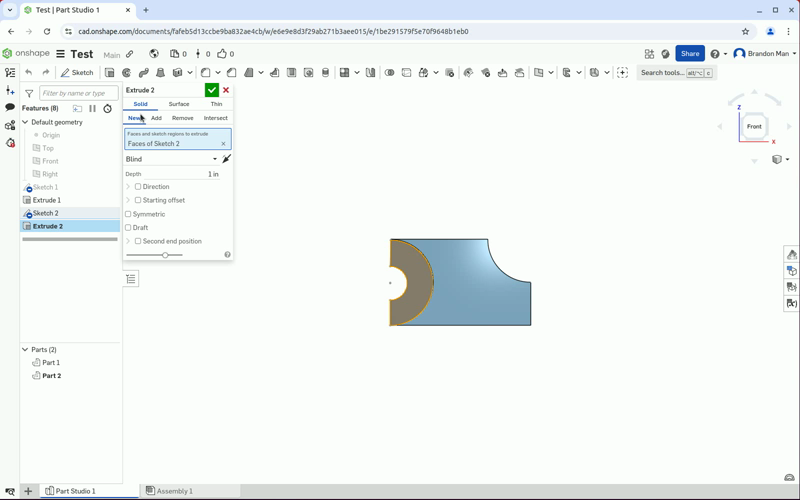
mouse_move(137, 120)
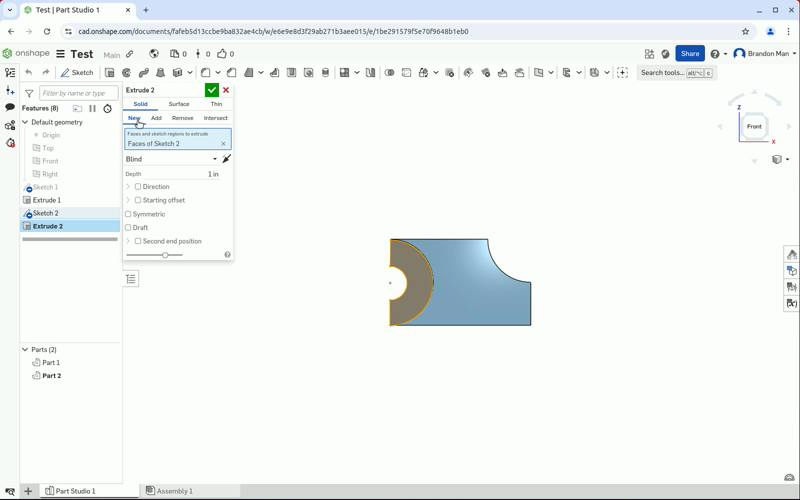
click(137, 120)
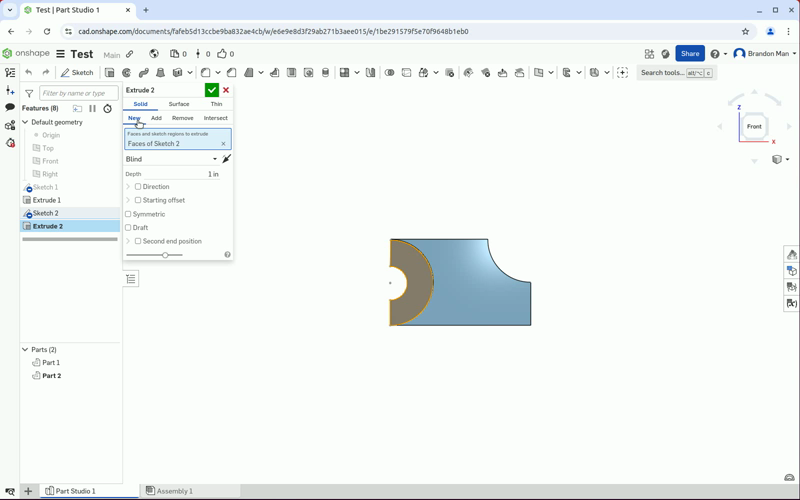
key(tab, 4)
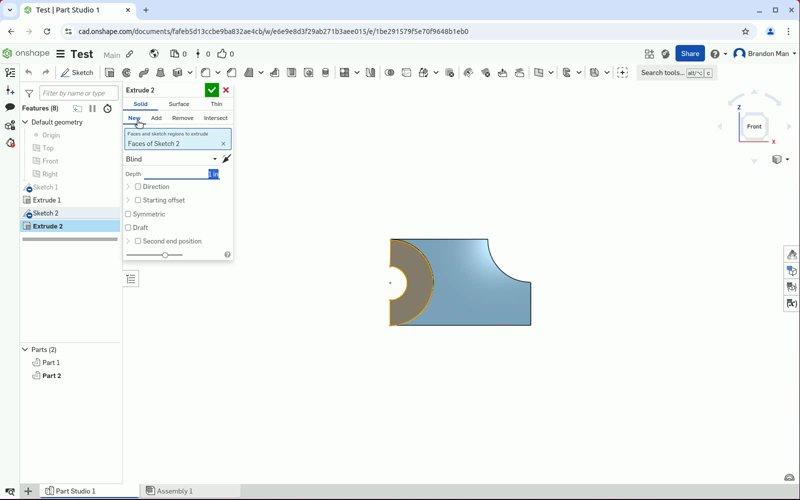
text(13.961)
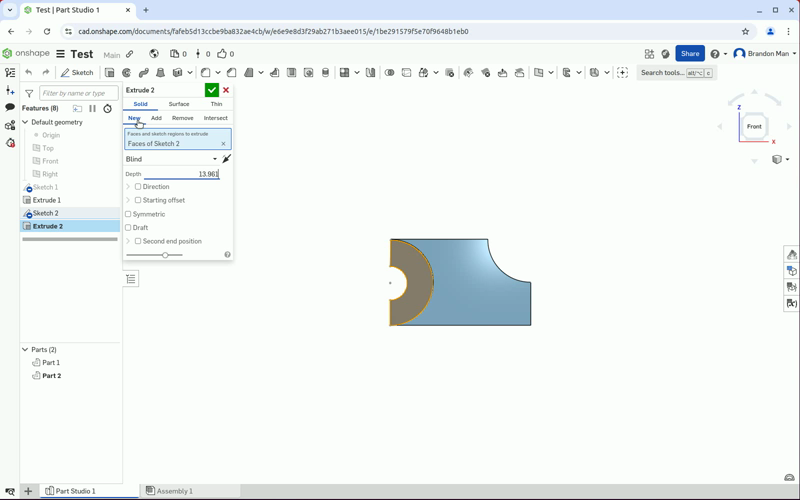
key(enter)
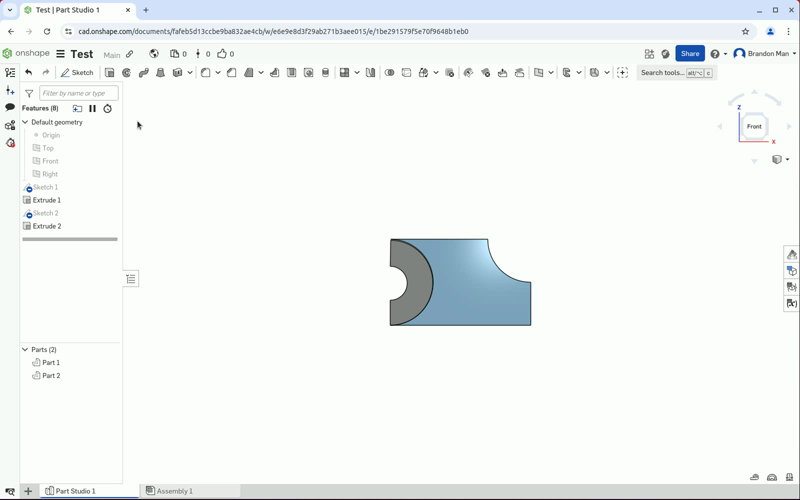
key(shift+h)
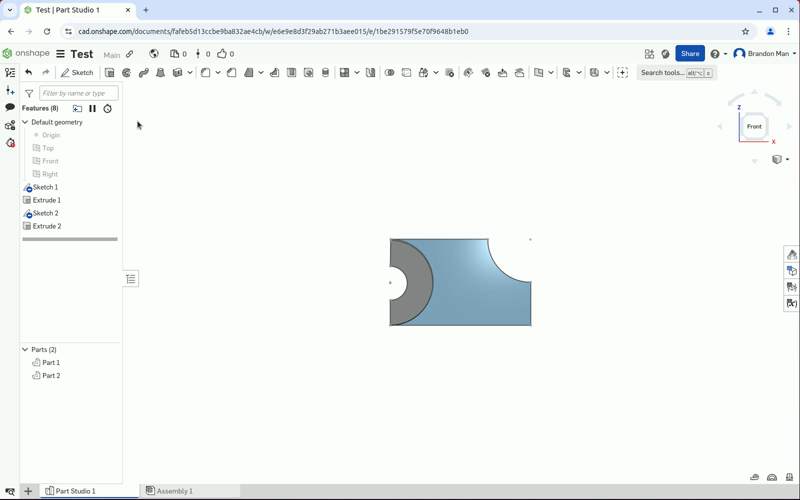
key(shift+h)
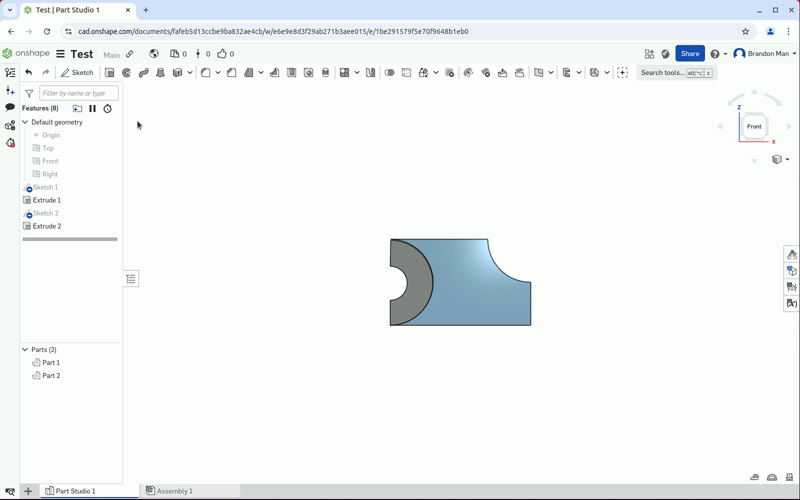
mouse_move(73, 189)
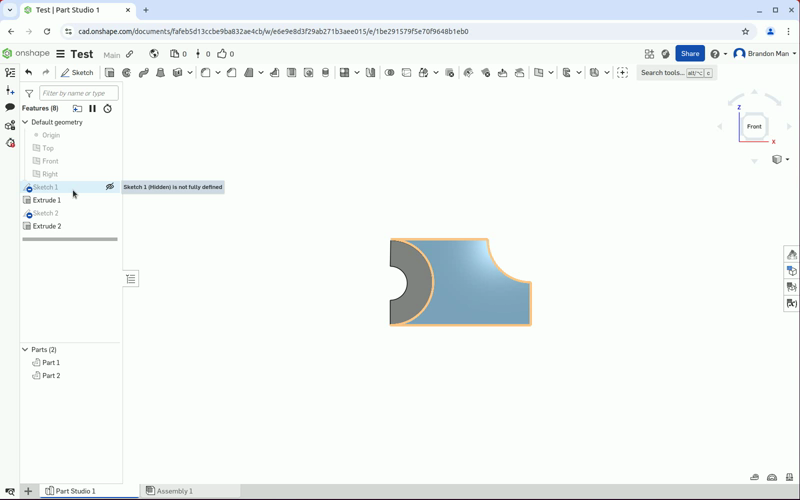
click(73, 189)
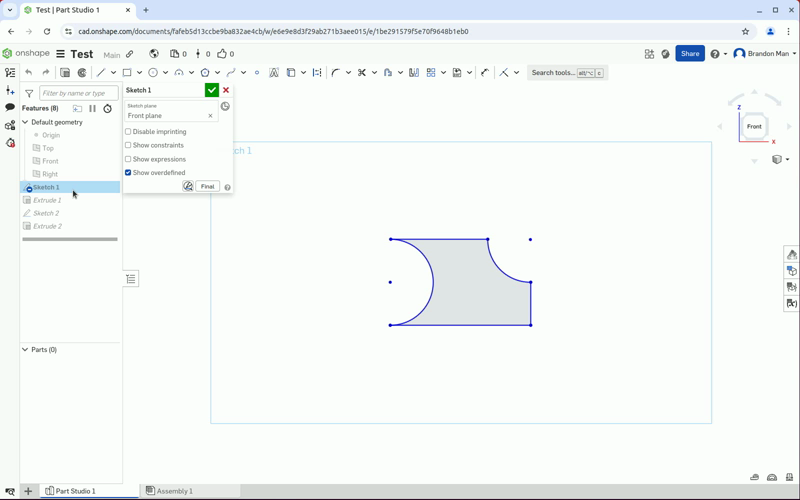
mouse_move(229, 92)
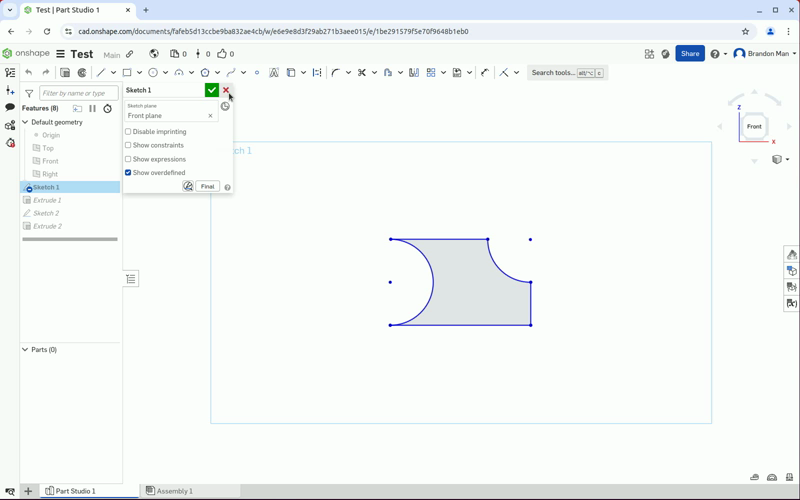
click(229, 92)
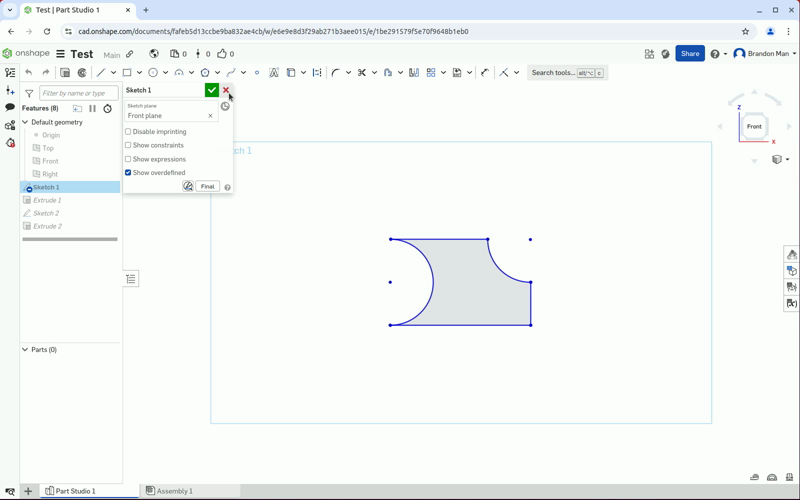
key(shift+s)
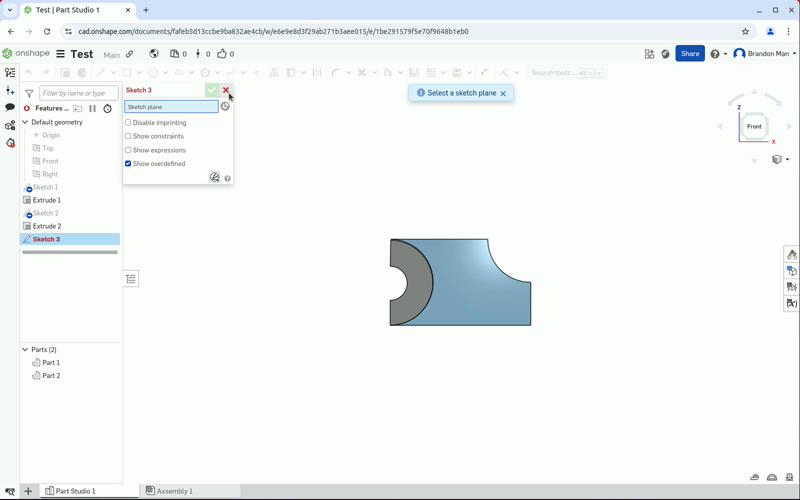
mouse_move(73, 163)
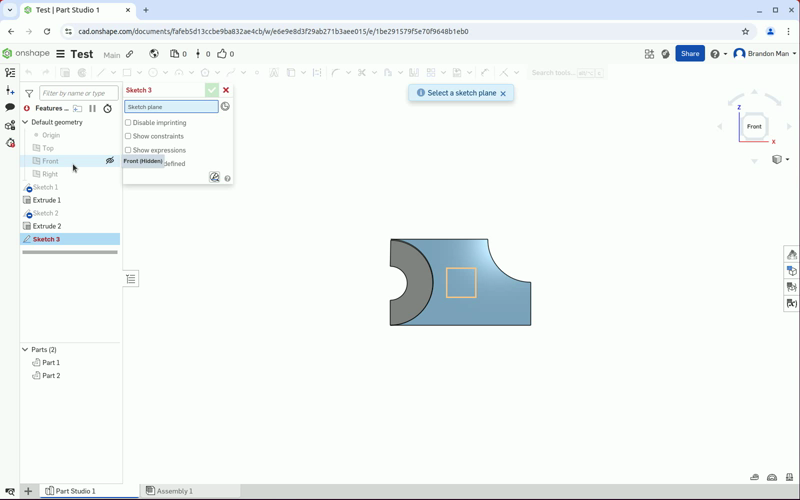
click(73, 163)
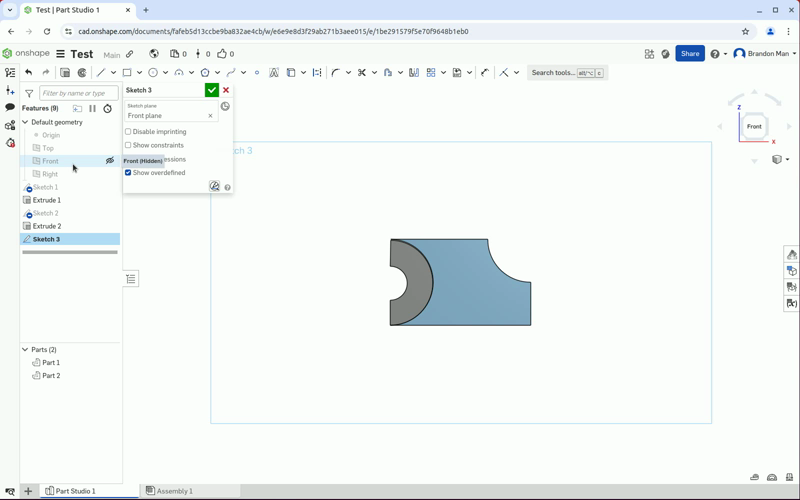
mouse_move(73, 352)
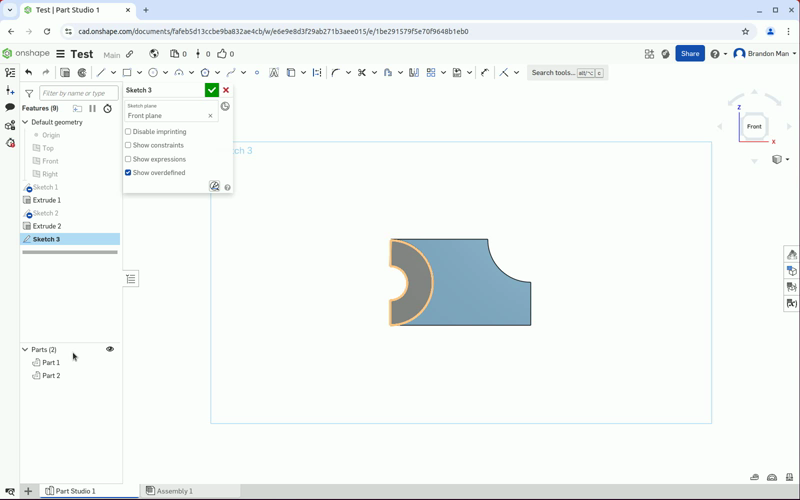
key(y)
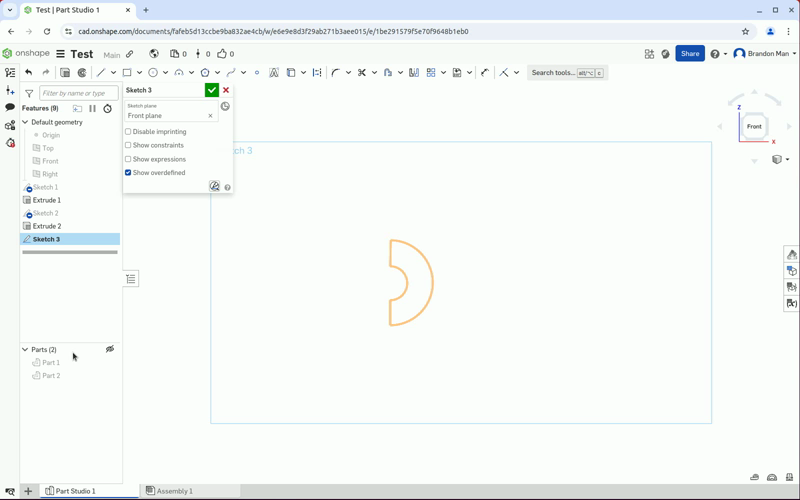
key(l)
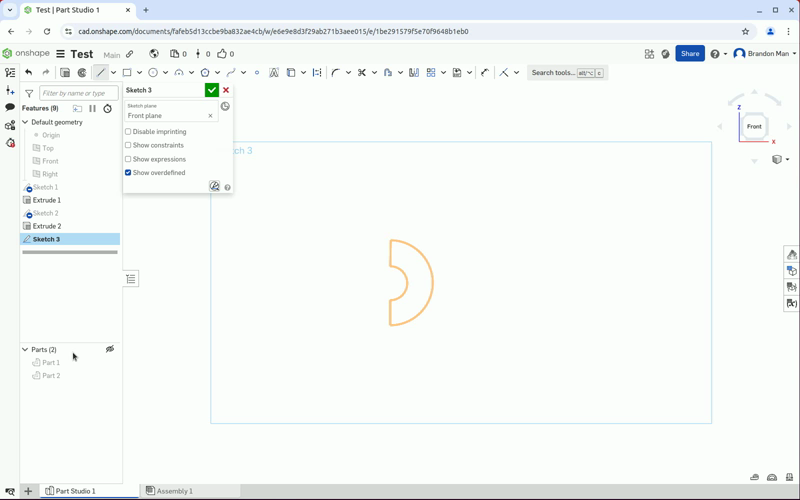
key_down(shift)
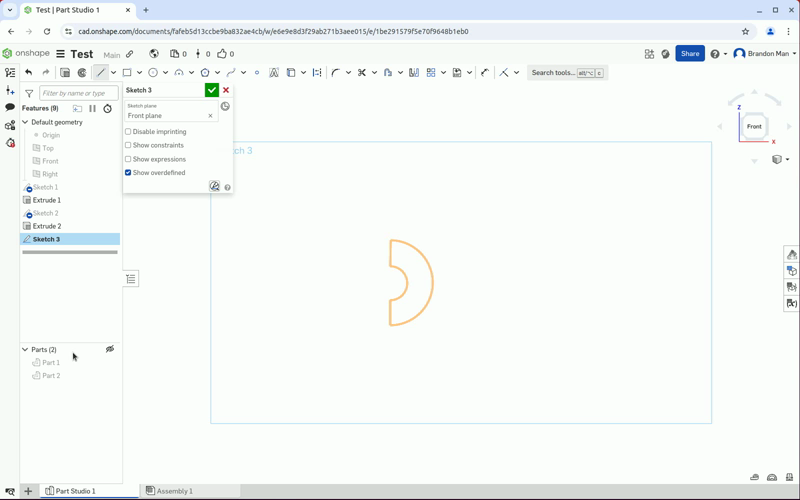
mouse_move(390, 325)
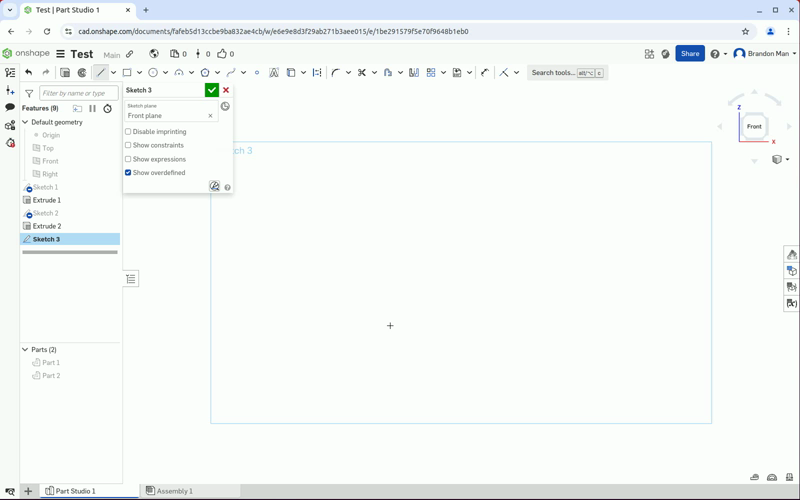
click(390, 325)
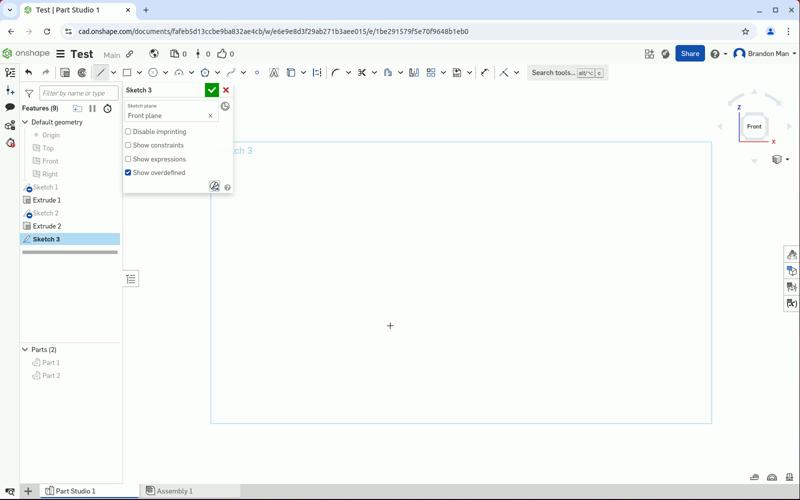
key_up(shift)
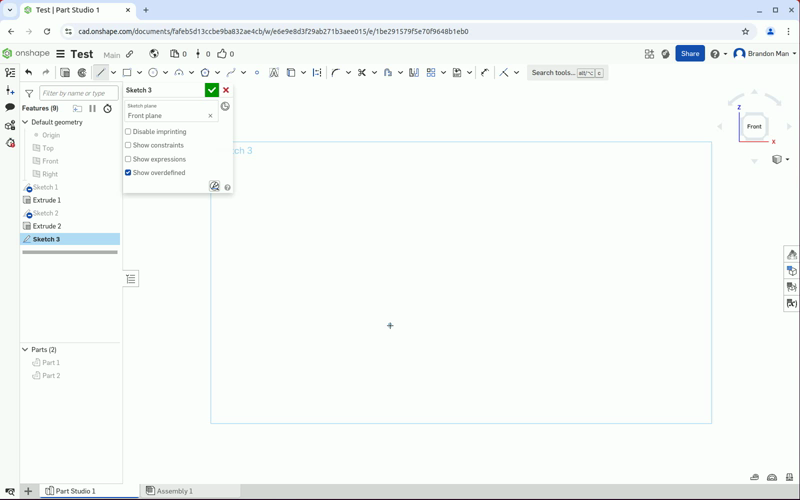
key_down(shift)
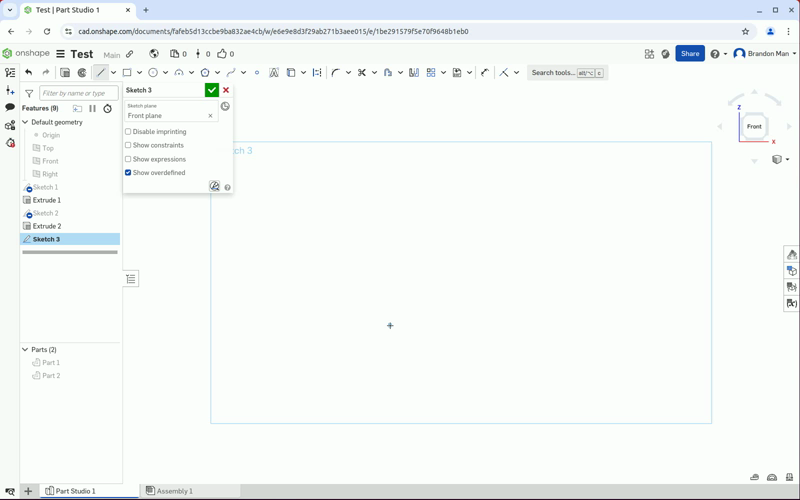
mouse_move(420, 325)
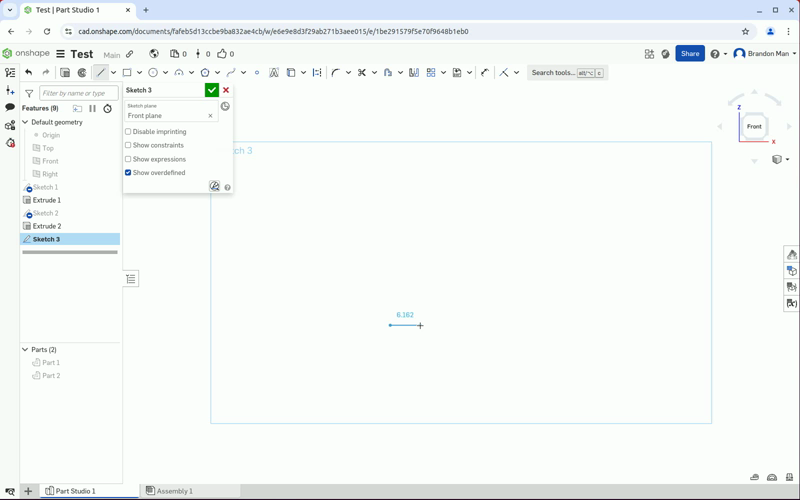
mouse_move(390, 300)
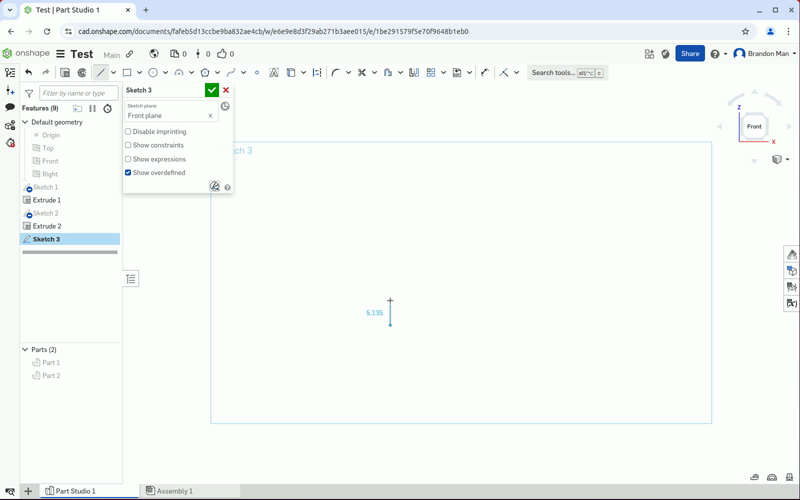
click(390, 300)
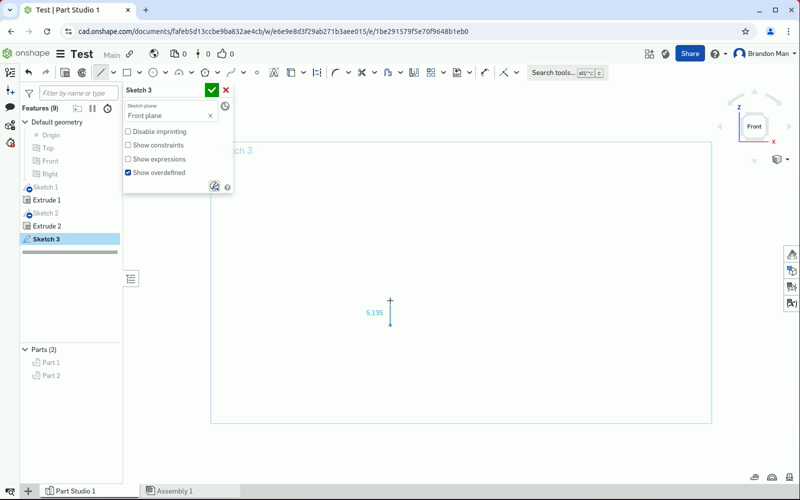
key_up(shift)
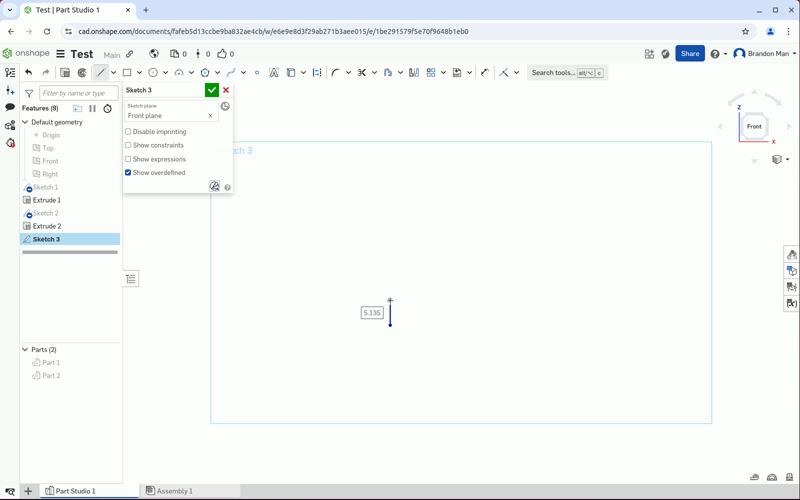
key(esc)
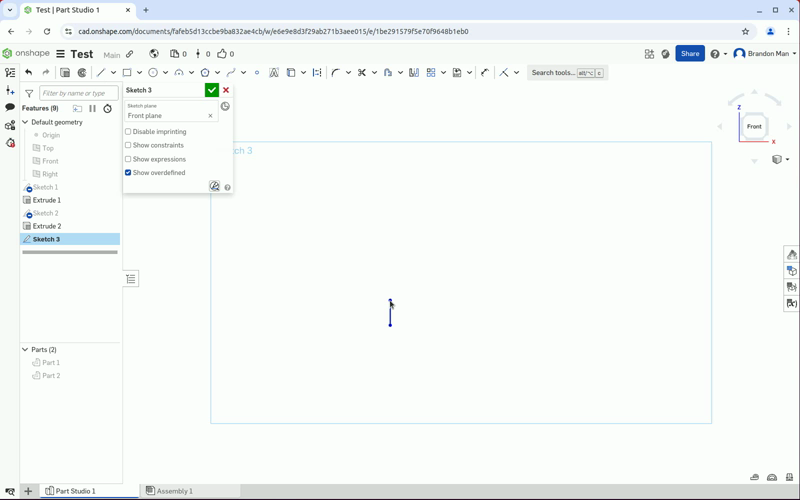
key(a)
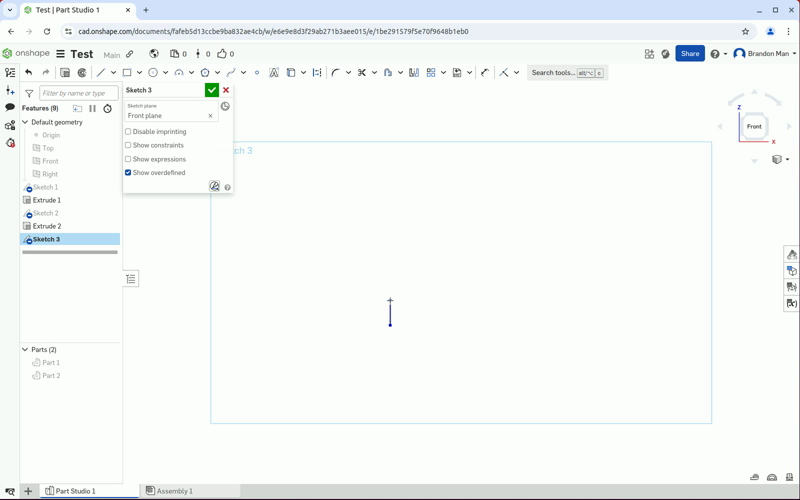
mouse_move(390, 300)
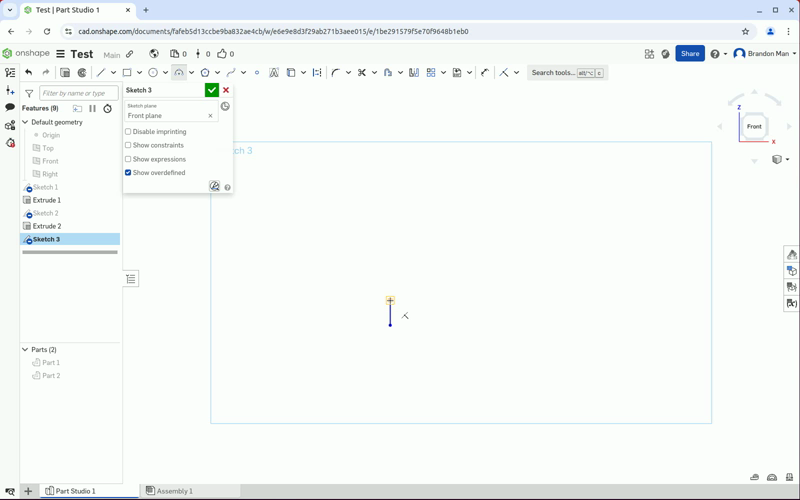
click(390, 300)
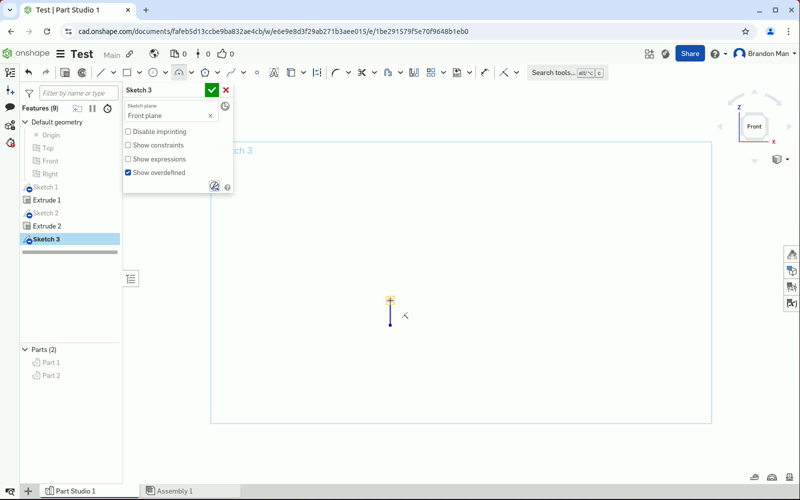
key_down(shift)
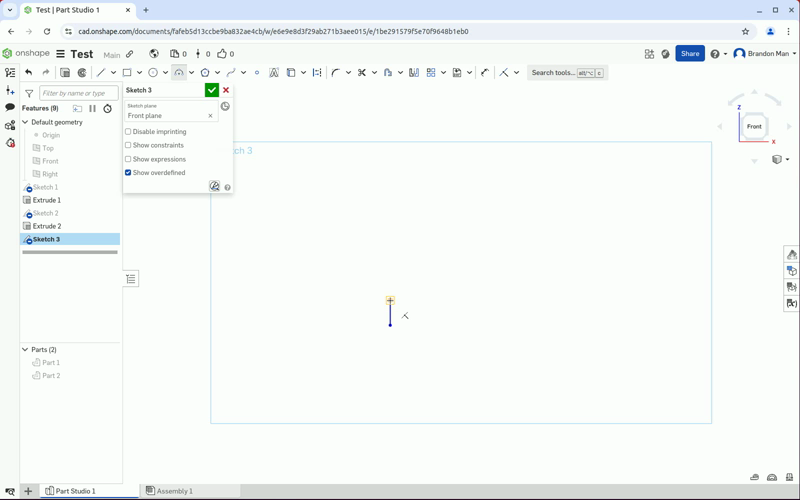
mouse_move(390, 266)
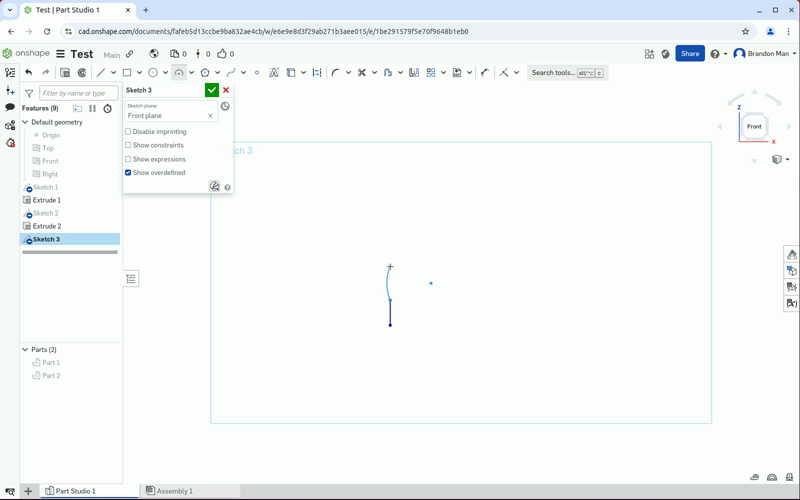
click(390, 266)
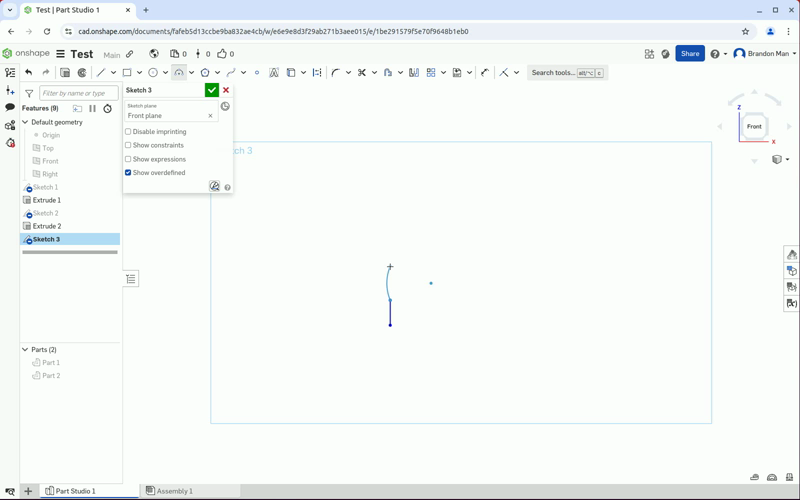
mouse_move(373, 283)
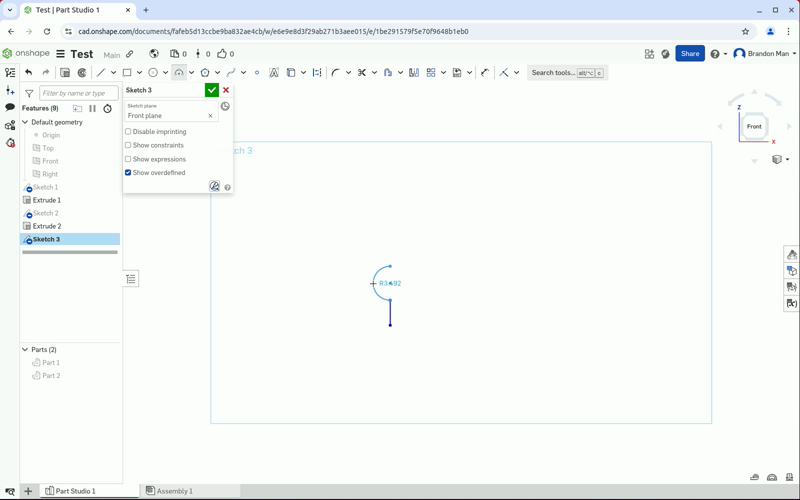
click(373, 283)
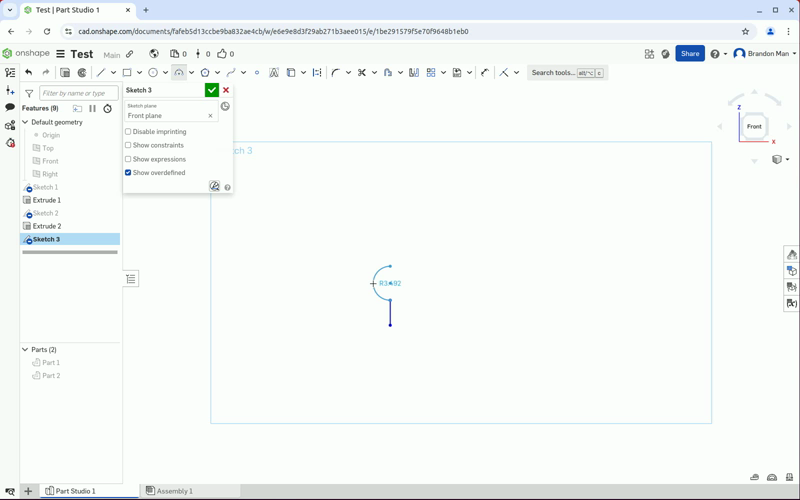
key_up(shift)
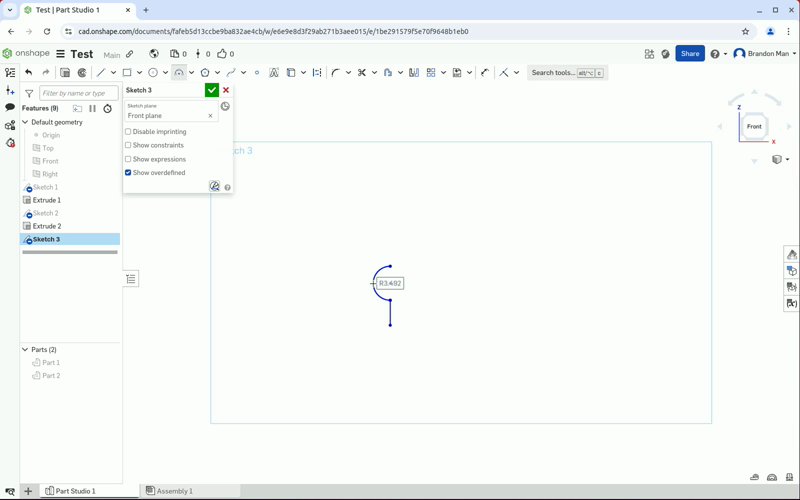
key(esc)
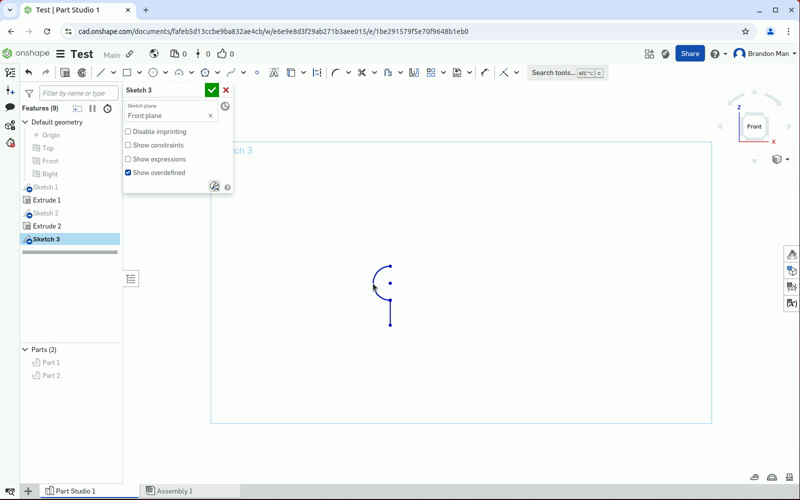
key(l)
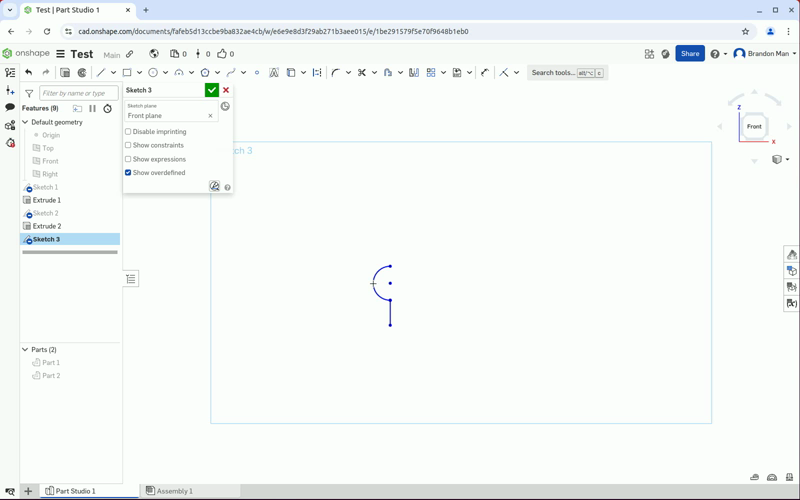
mouse_move(390, 266)
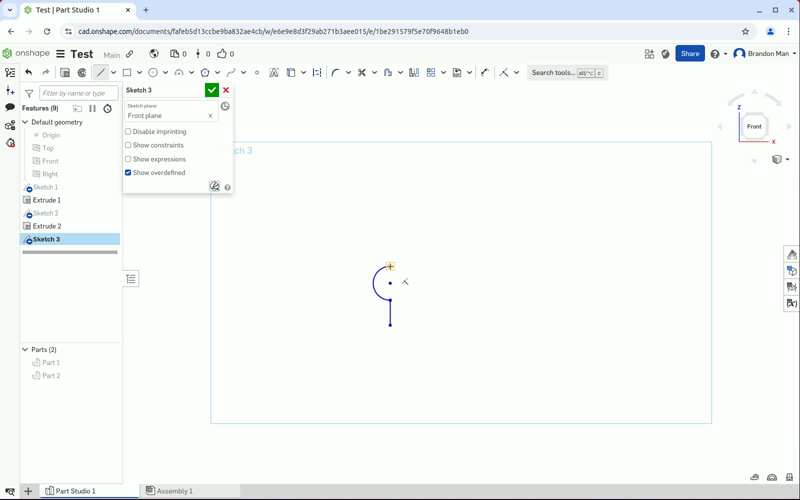
click(390, 266)
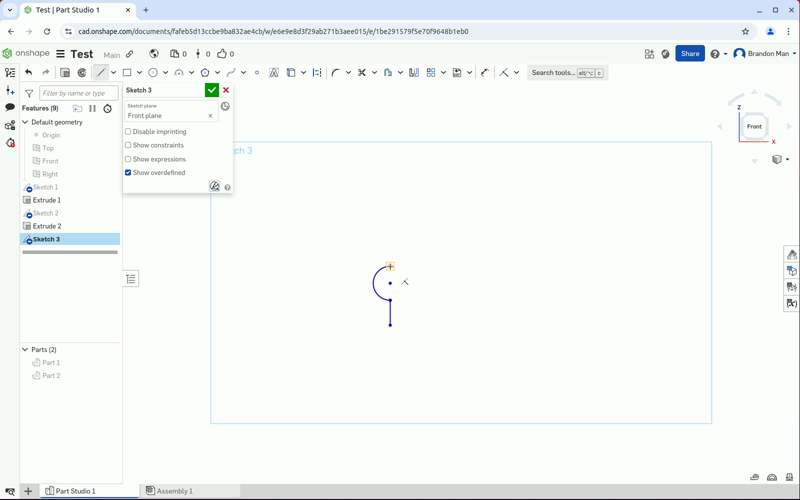
key_down(shift)
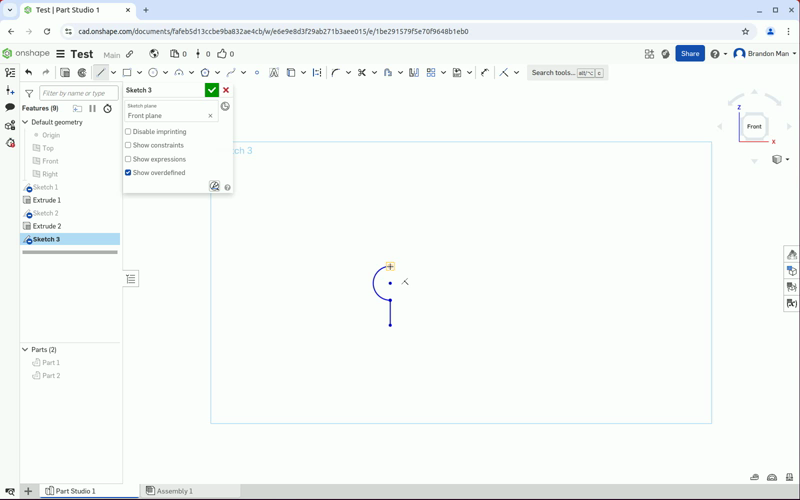
mouse_move(420, 266)
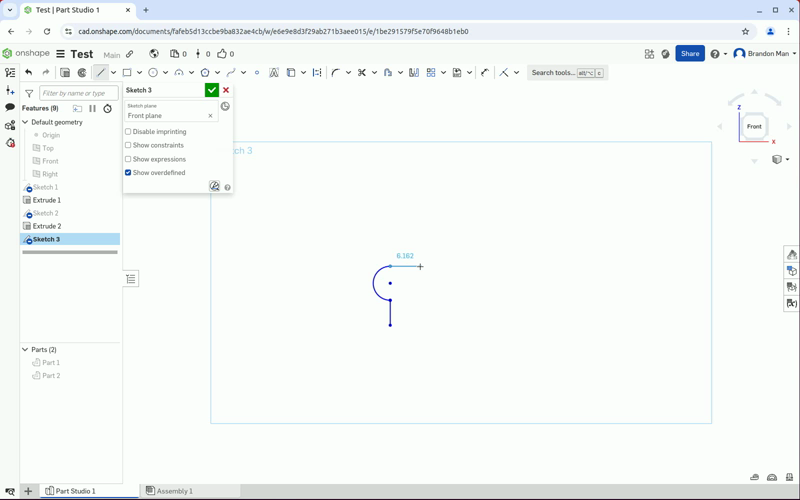
mouse_move(390, 240)
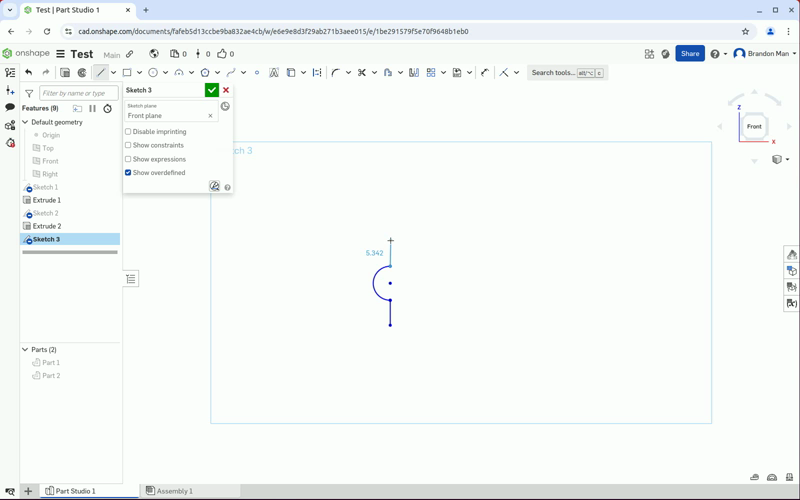
click(390, 240)
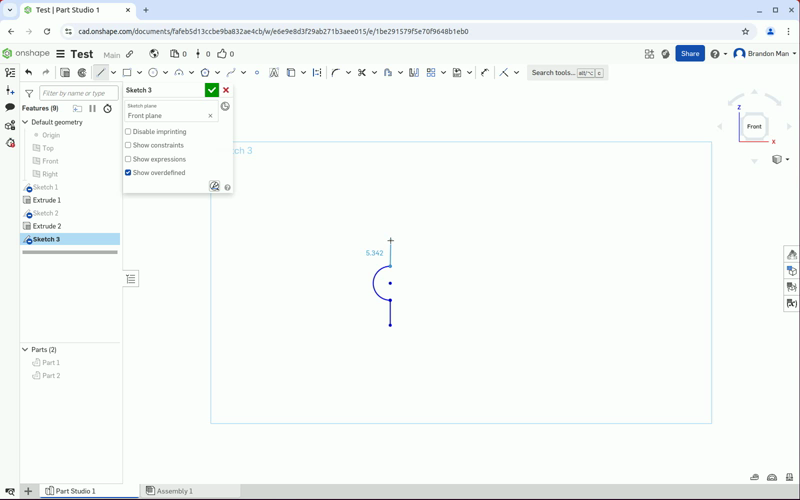
key_up(shift)
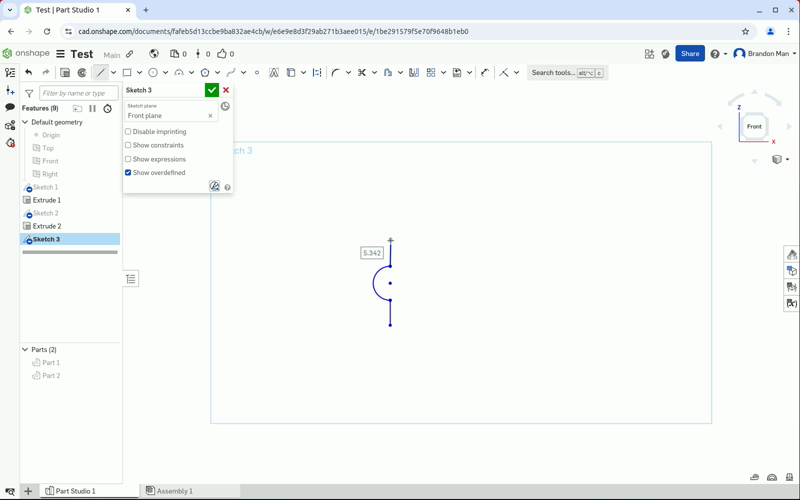
key(esc)
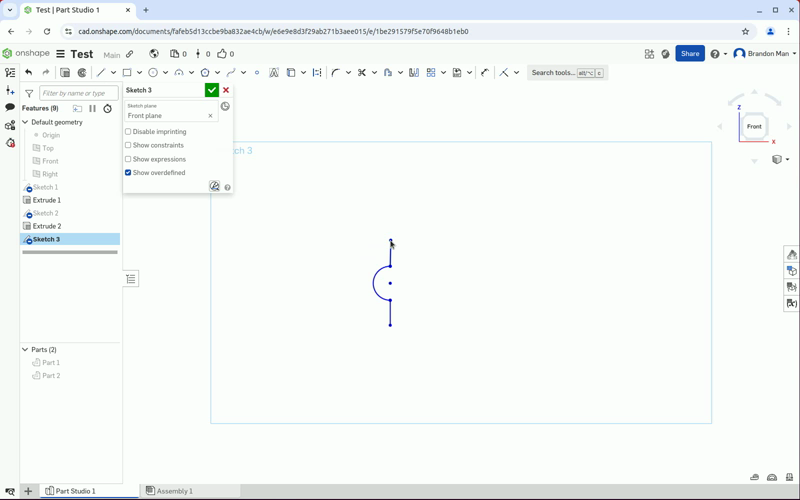
key(a)
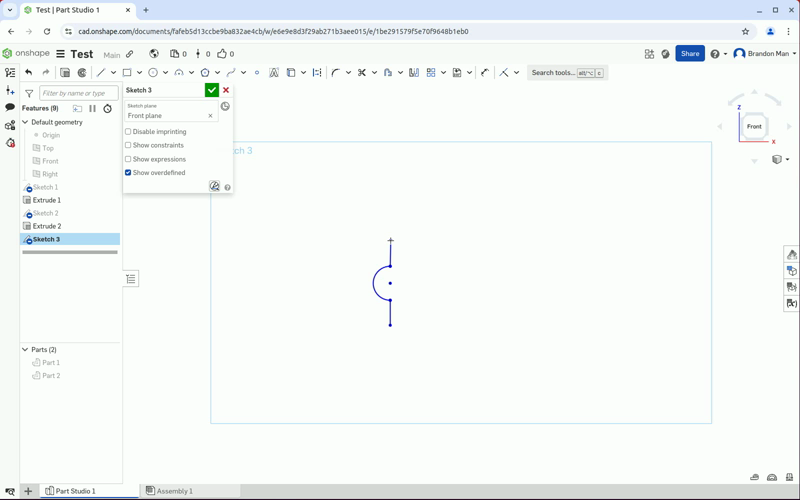
mouse_move(390, 240)
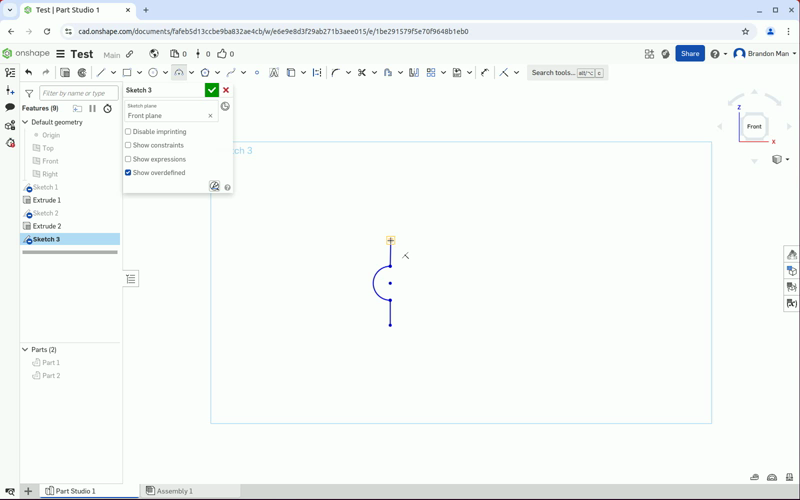
click(390, 240)
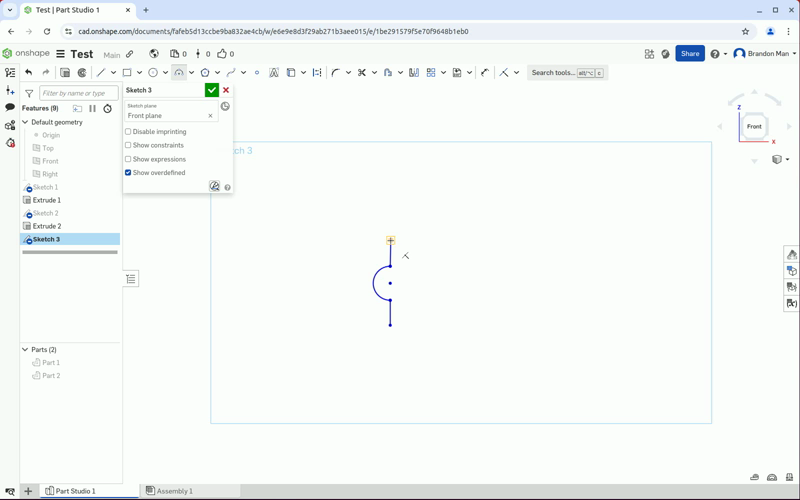
mouse_move(390, 325)
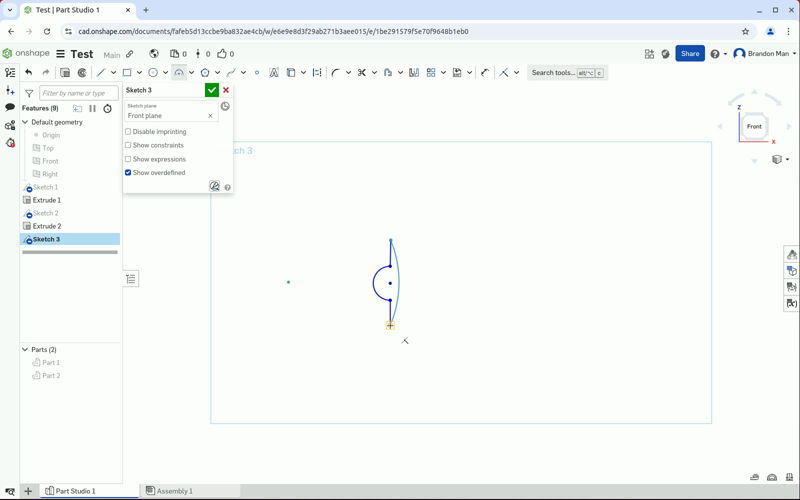
click(390, 325)
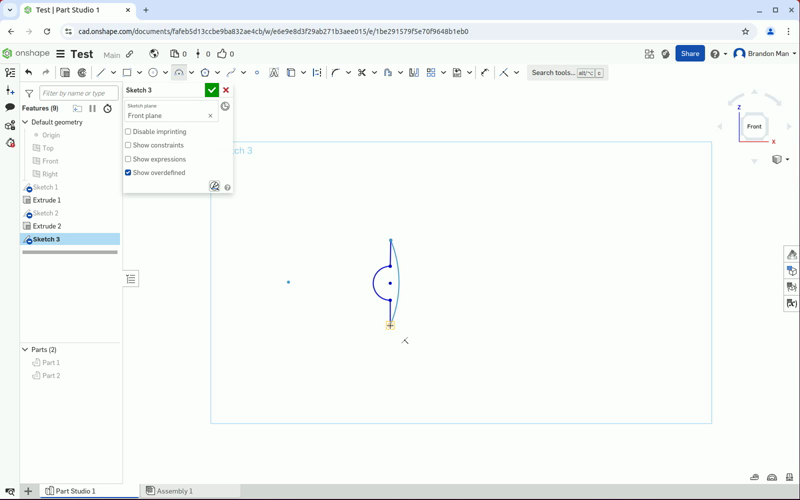
key_down(shift)
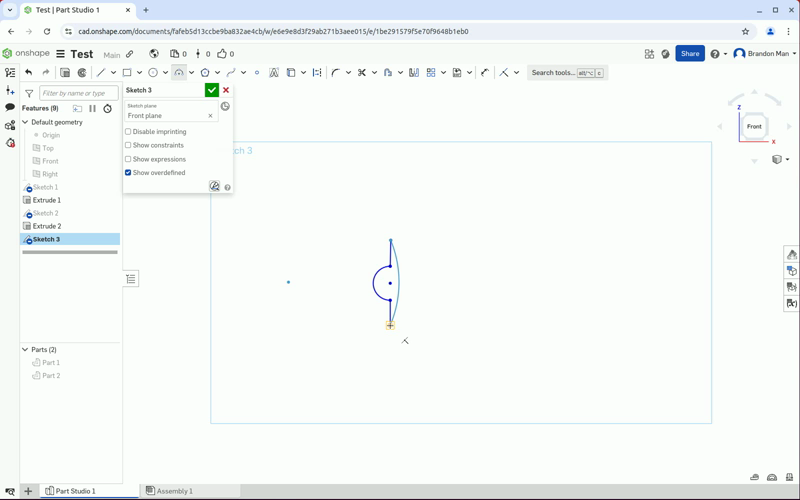
mouse_move(347, 282)
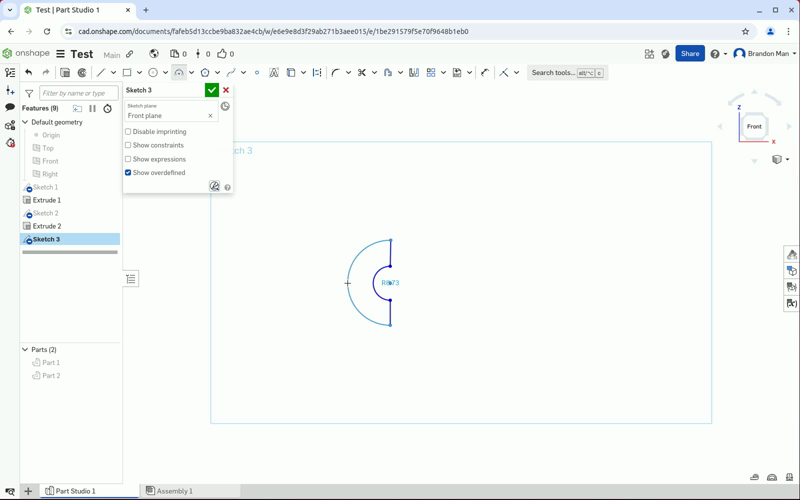
click(347, 282)
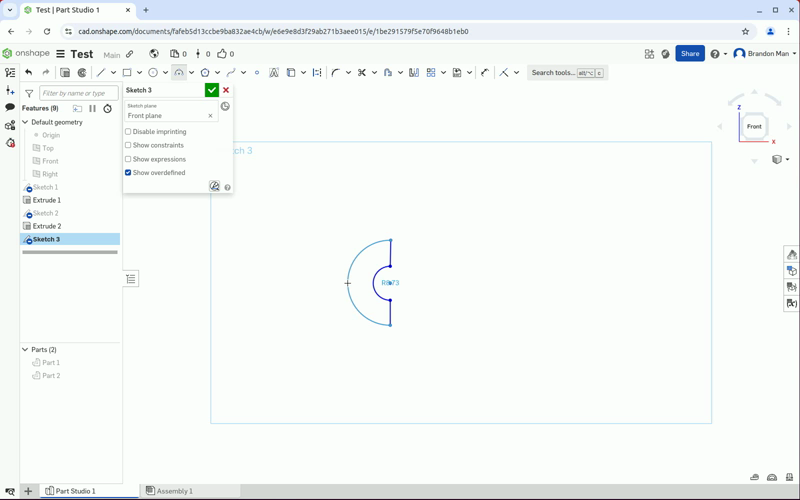
key_up(shift)
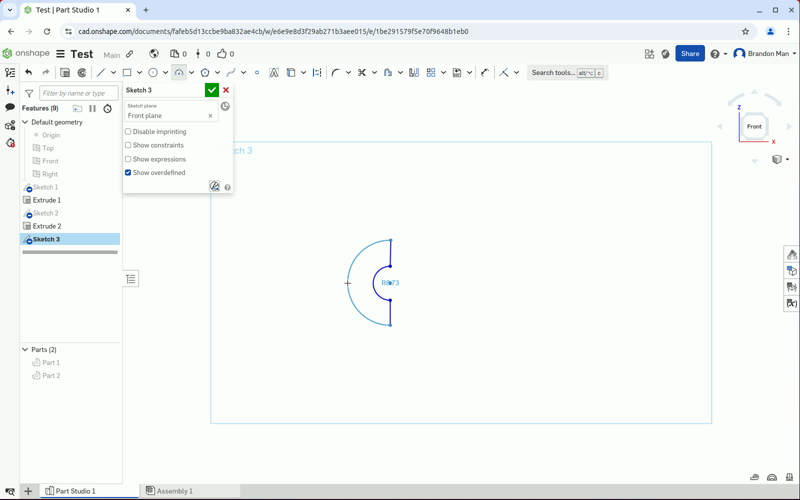
key(esc)
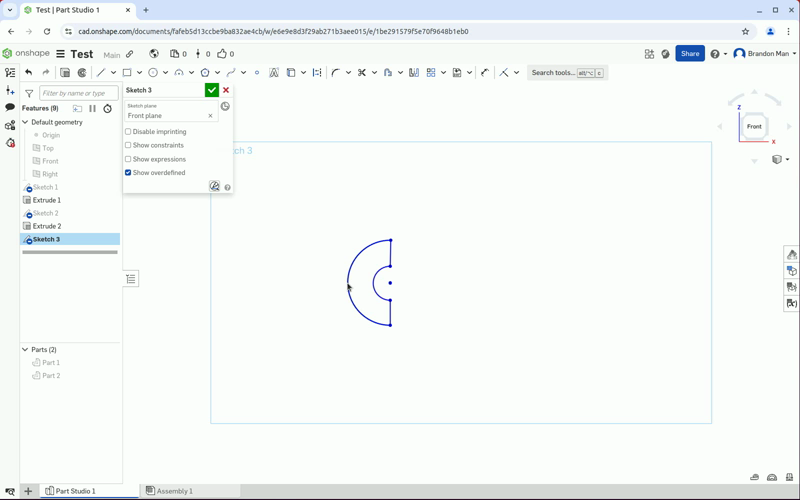
mouse_move(358, 281)
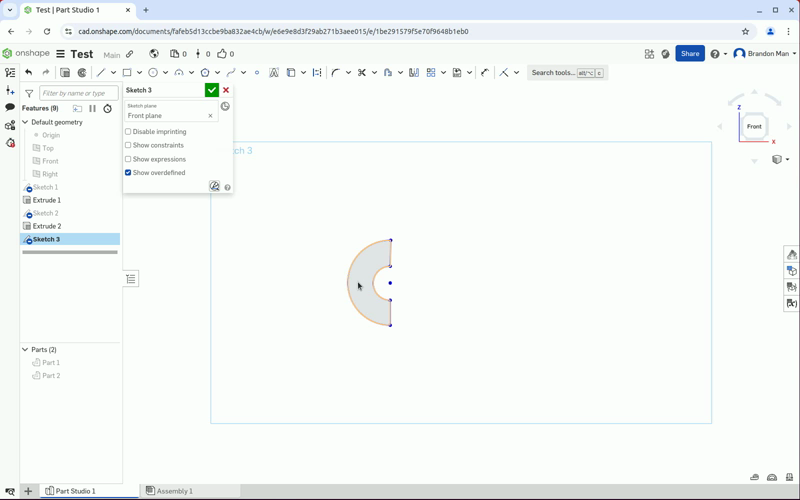
scroll(6)
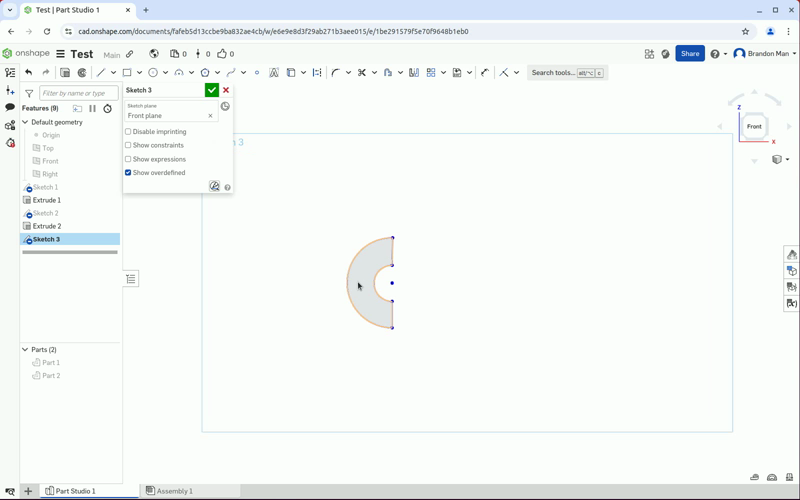
scroll(6)
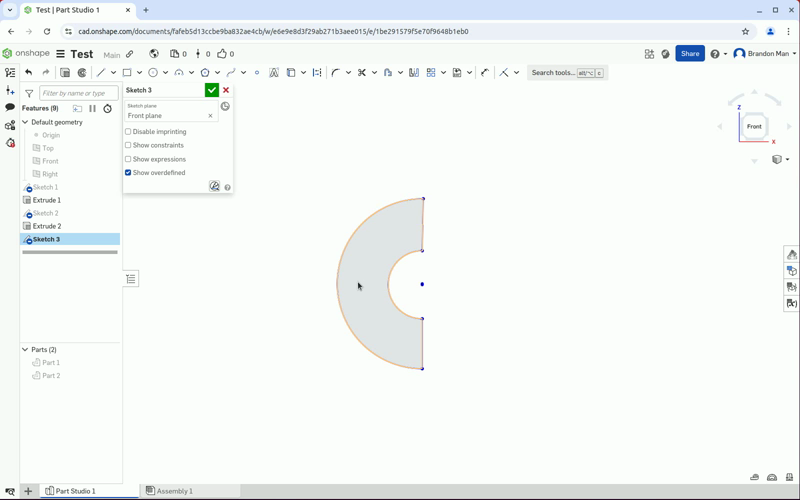
scroll(6)
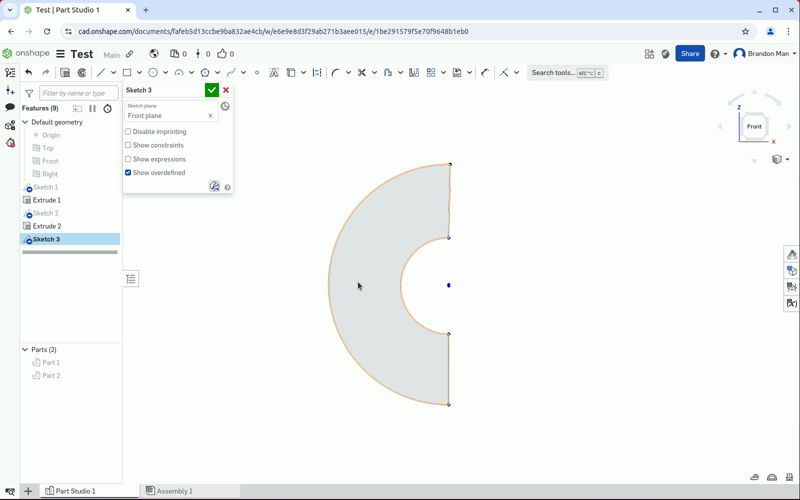
scroll(6)
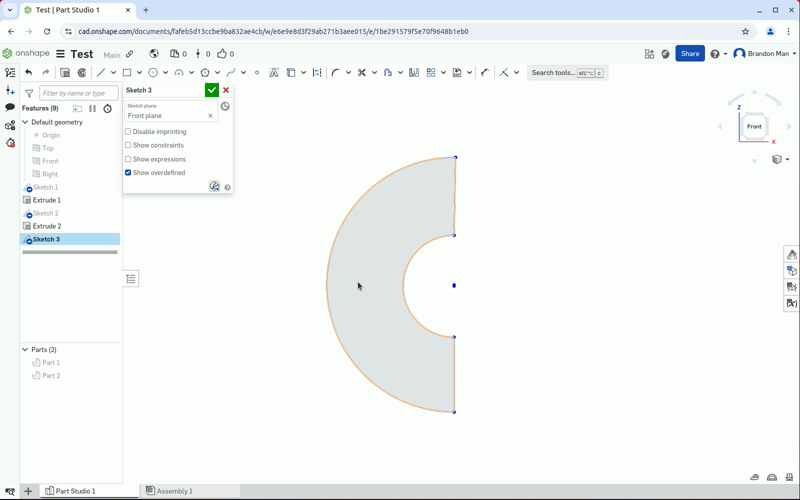
scroll(6)
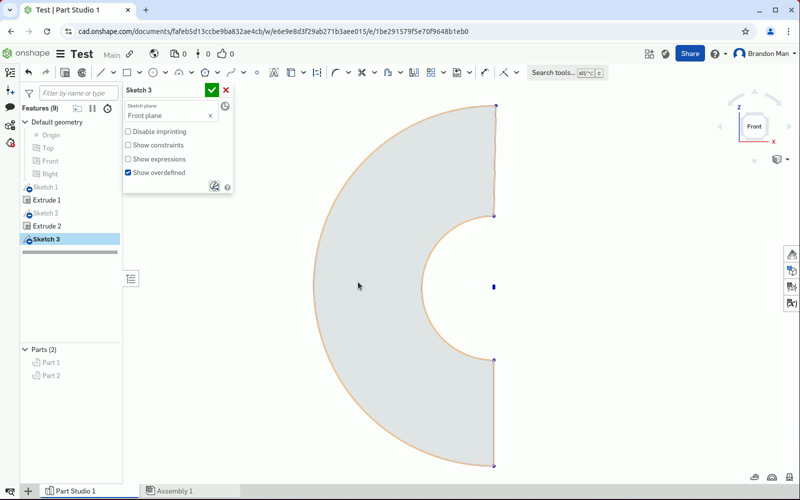
scroll(6)
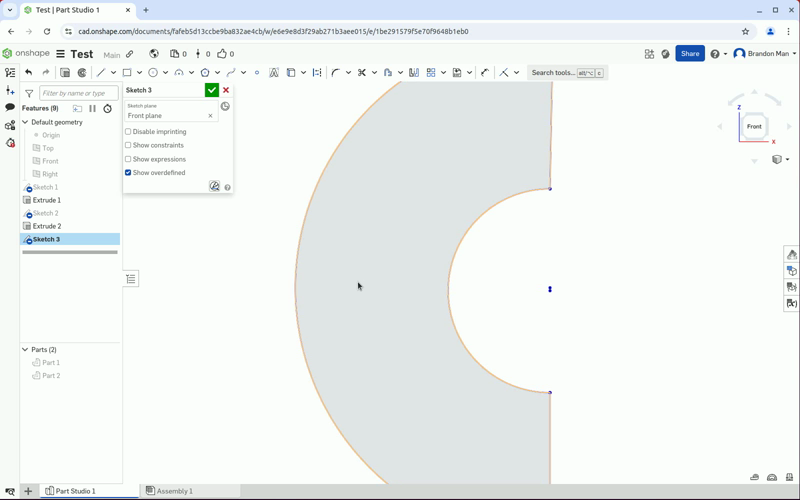
scroll(6)
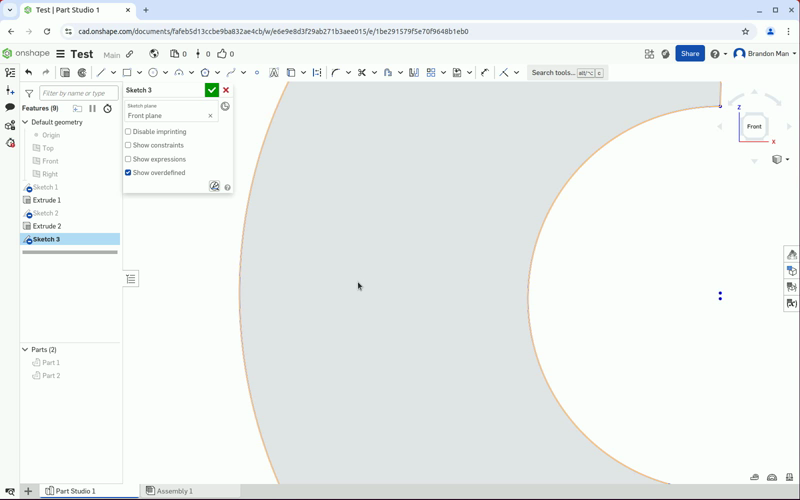
click(358, 281)
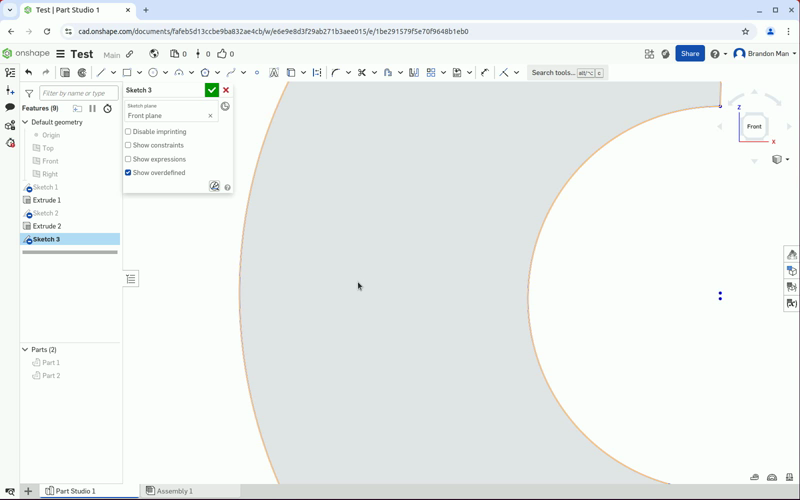
scroll(-6)
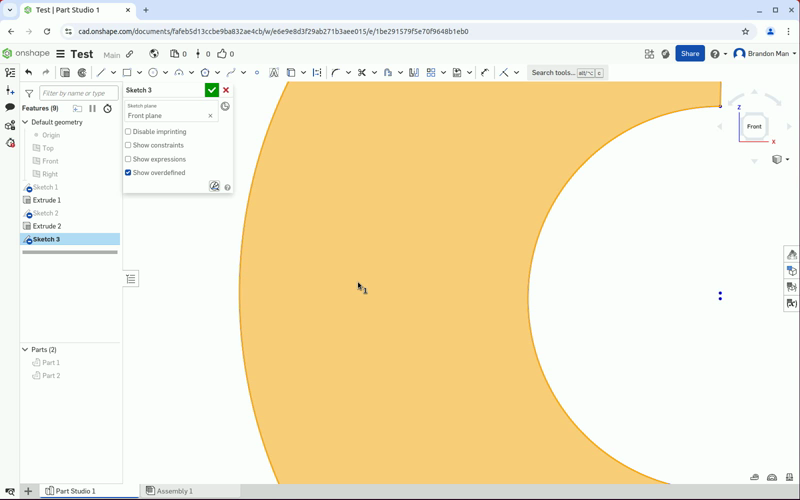
scroll(-6)
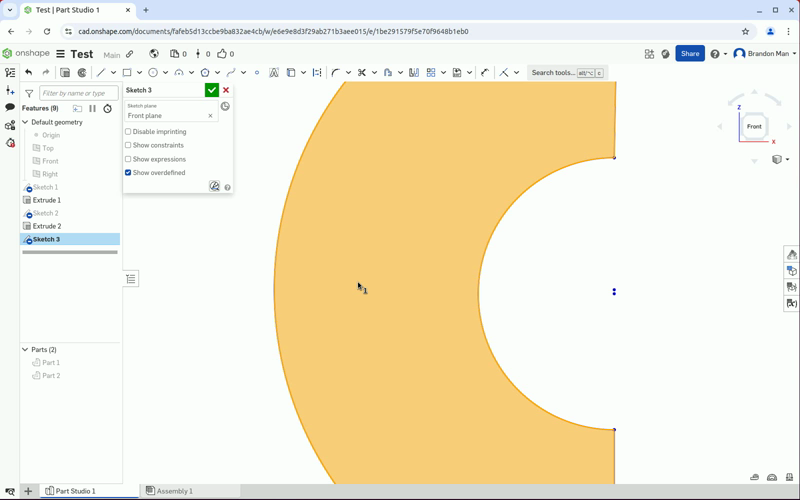
scroll(-6)
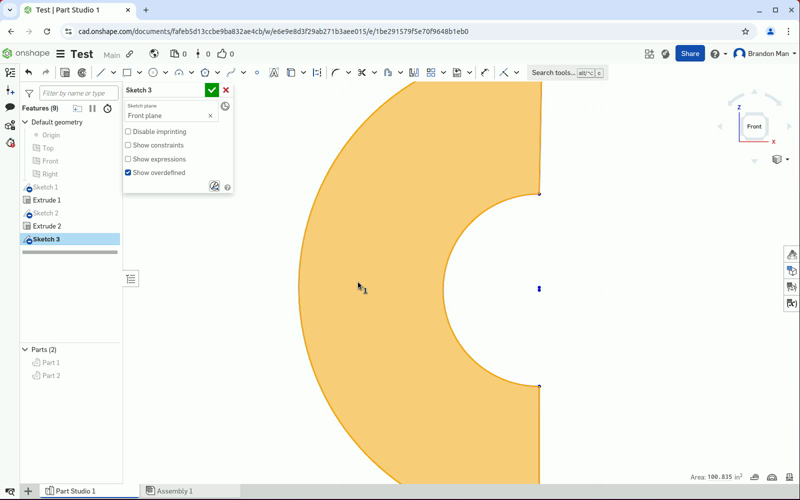
scroll(-6)
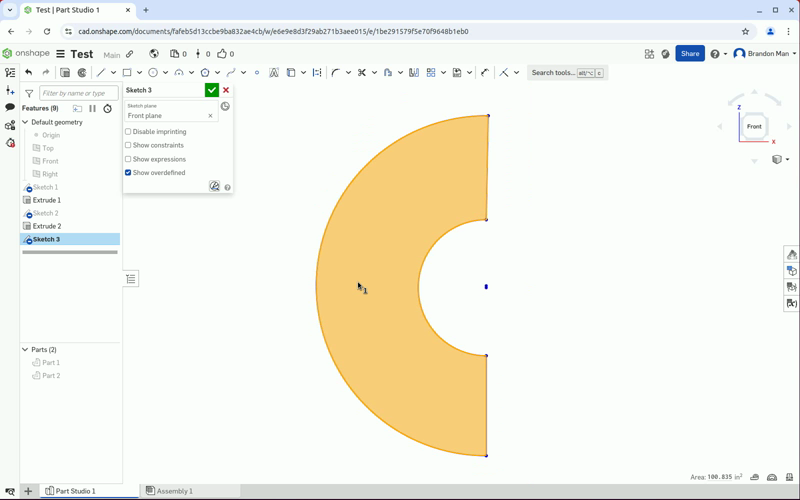
scroll(-6)
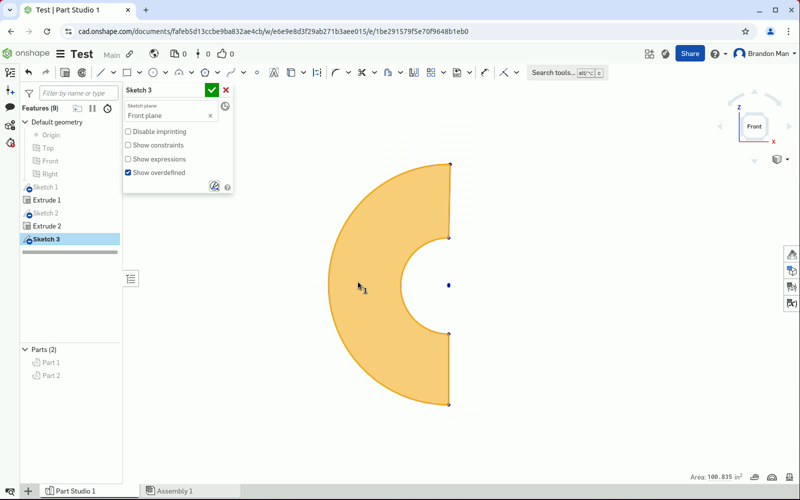
scroll(-6)
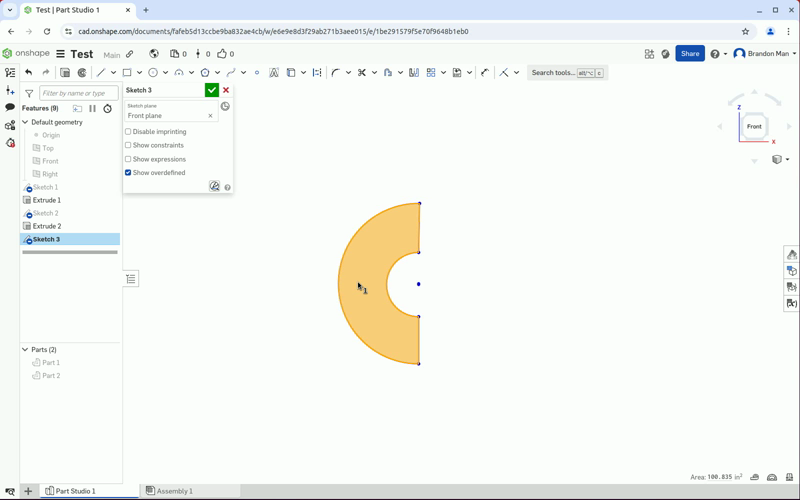
scroll(-6)
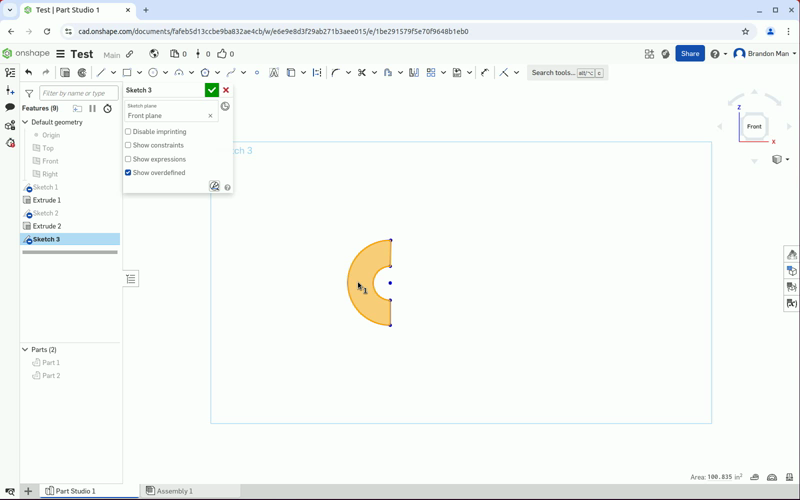
mouse_move(73, 352)
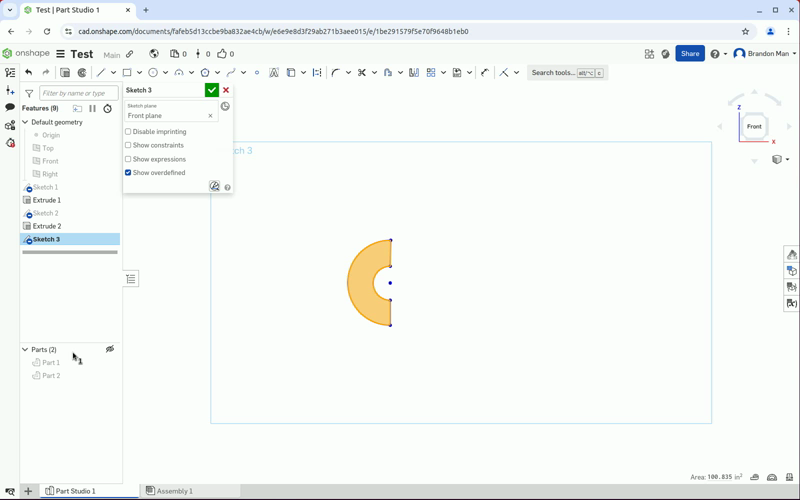
key(shift+y)
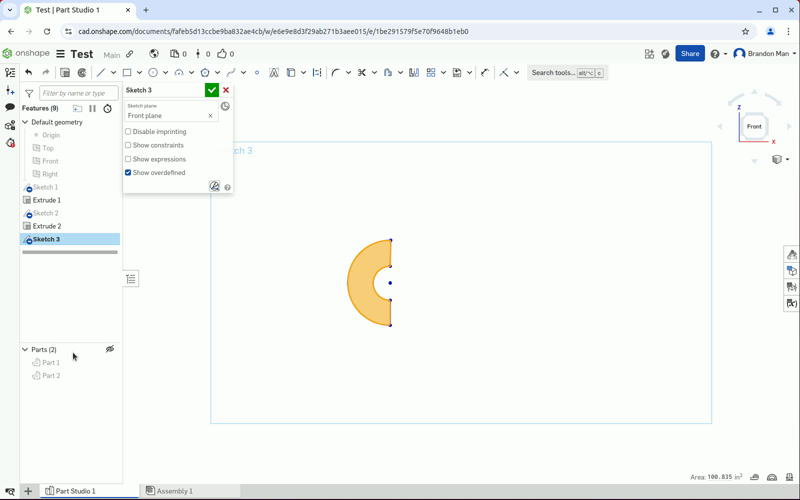
key(shift+e)
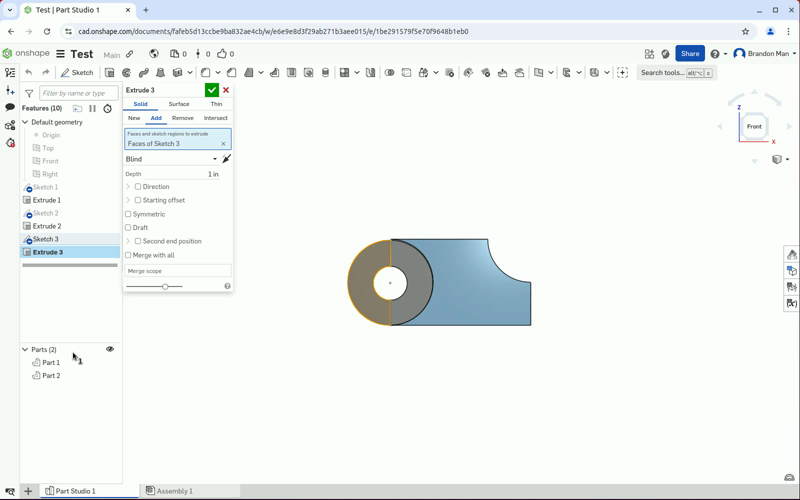
mouse_move(143, 106)
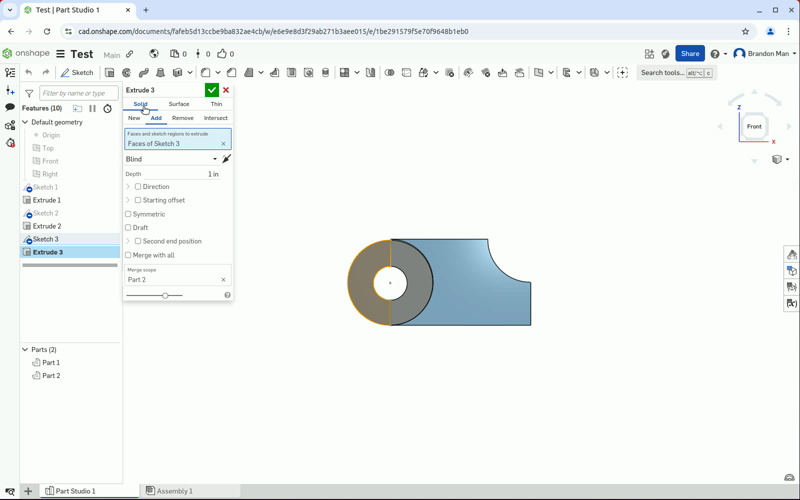
click(143, 106)
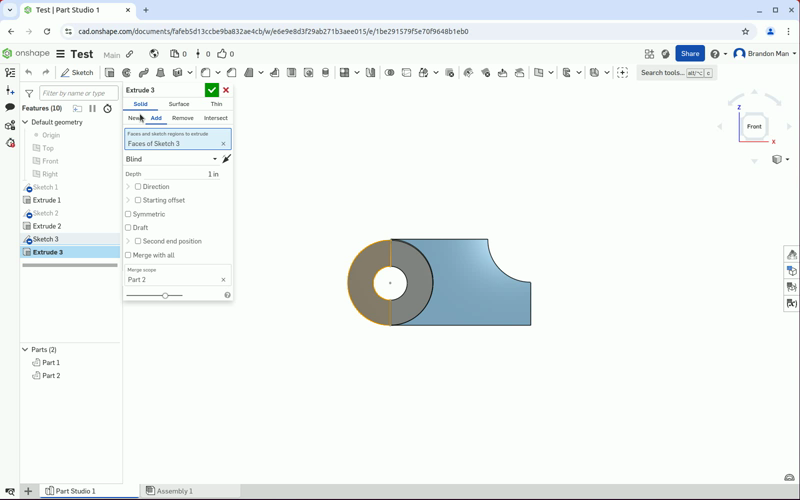
mouse_move(137, 120)
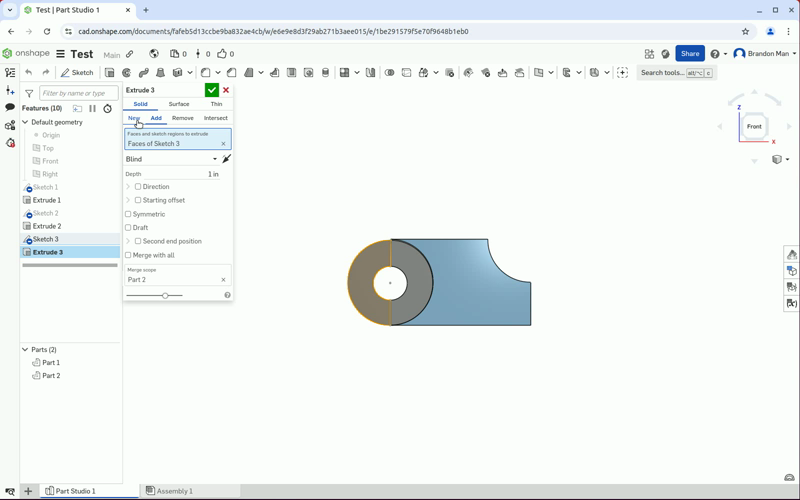
click(137, 120)
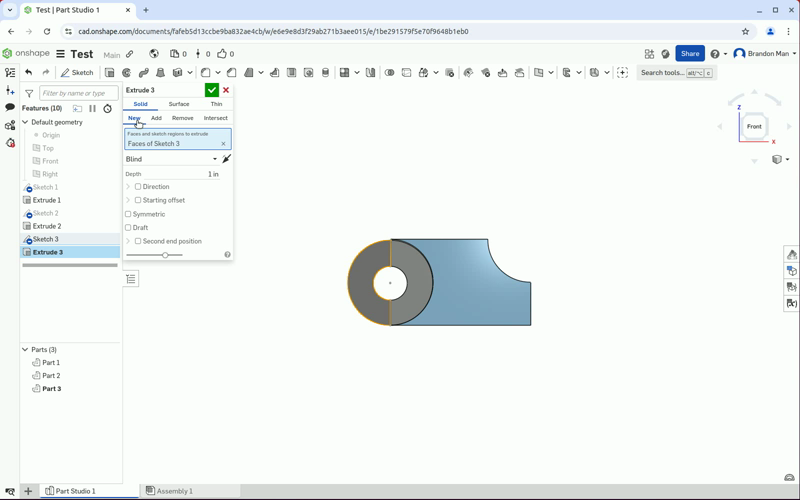
key(tab, 4)
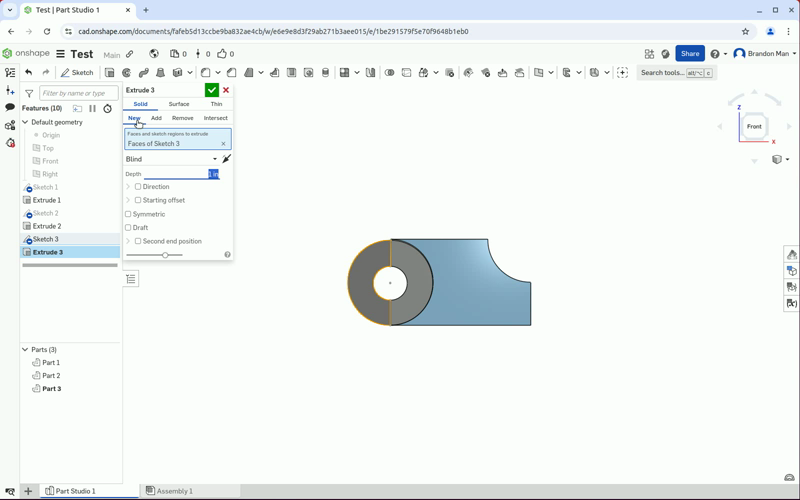
text(13.961)
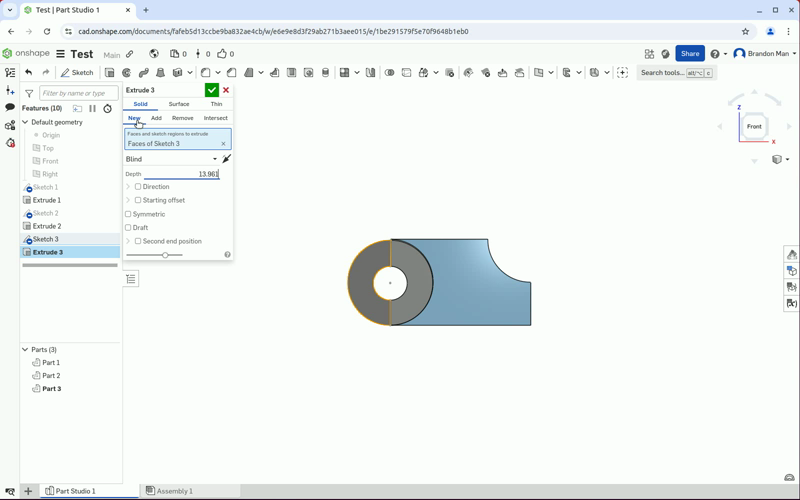
key(enter)
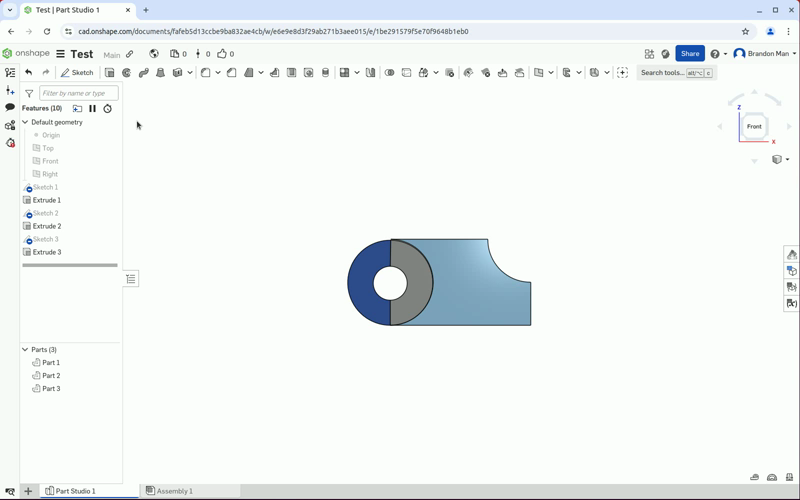
key(shift+h)
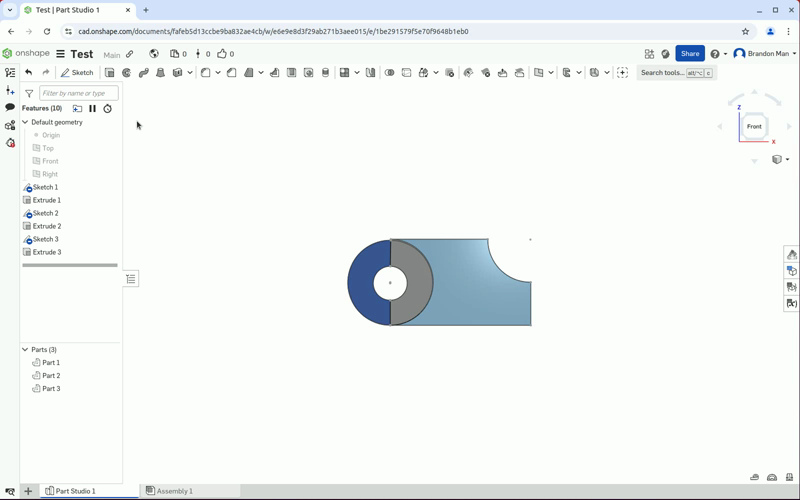
key(shift+h)
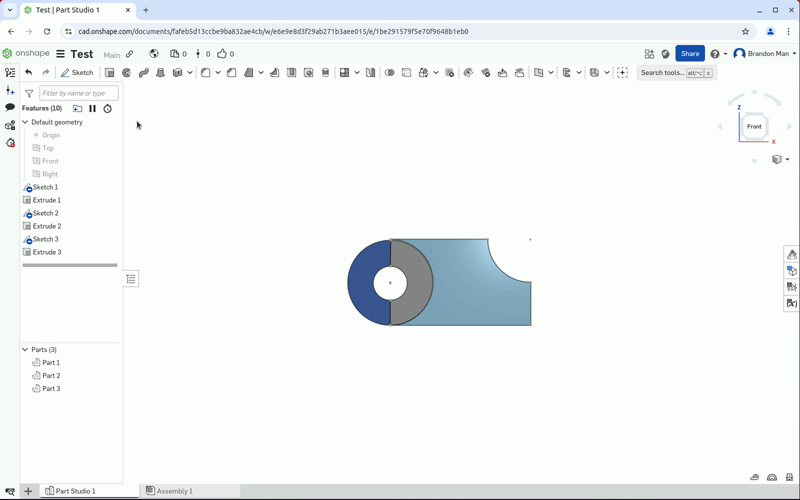
key(shift+7)
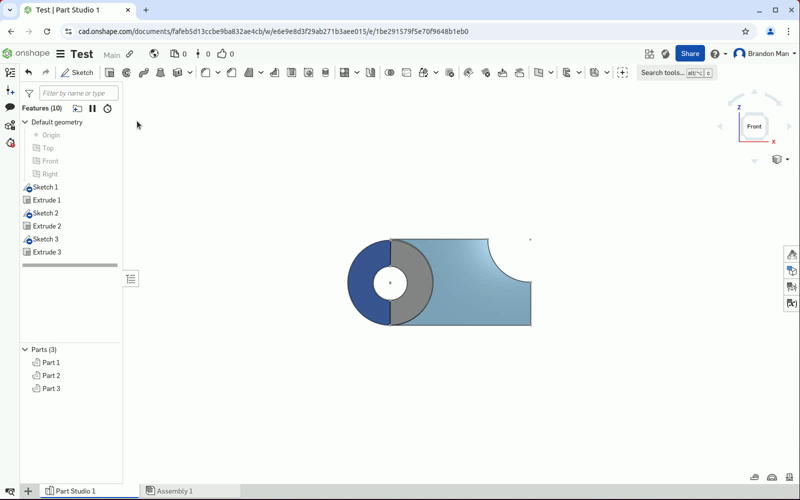
key(left, 2)
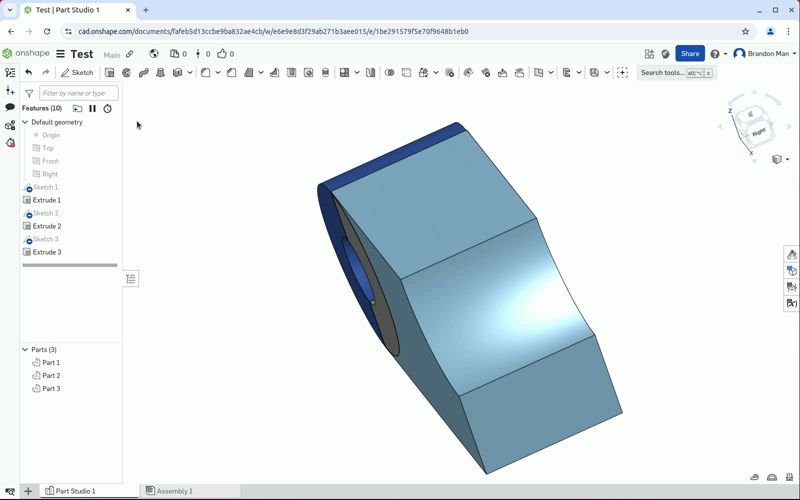
key(down, 2)
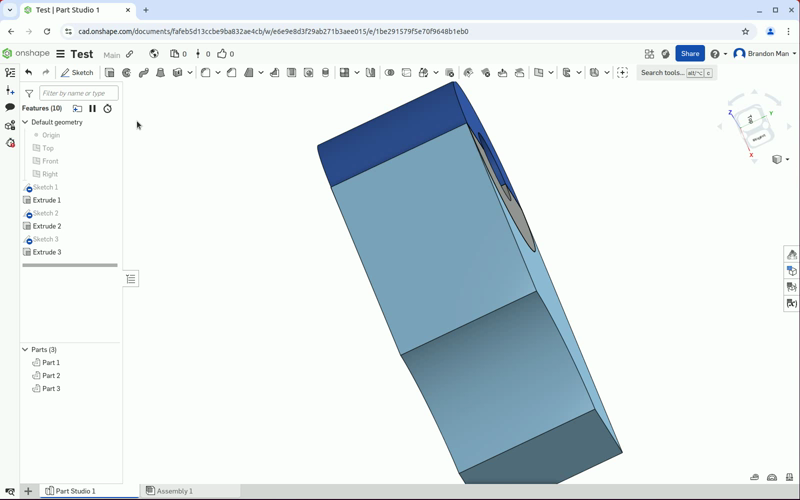
key(up, 2)
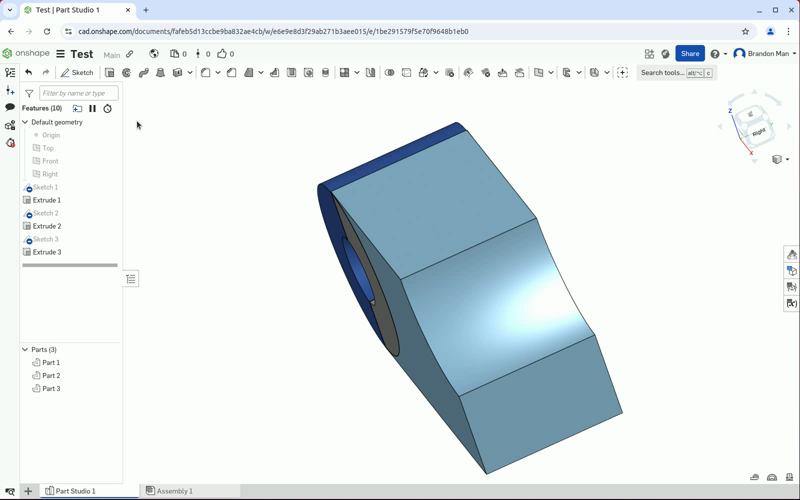
key(right, 2)
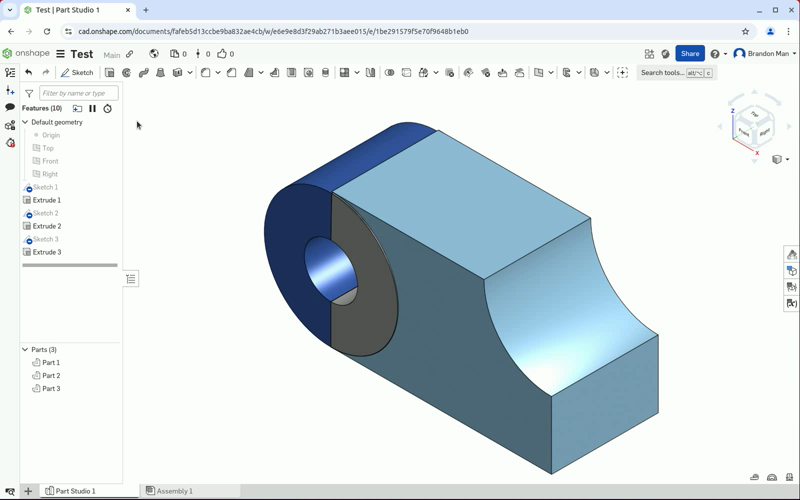
mouse_move(73, 189)
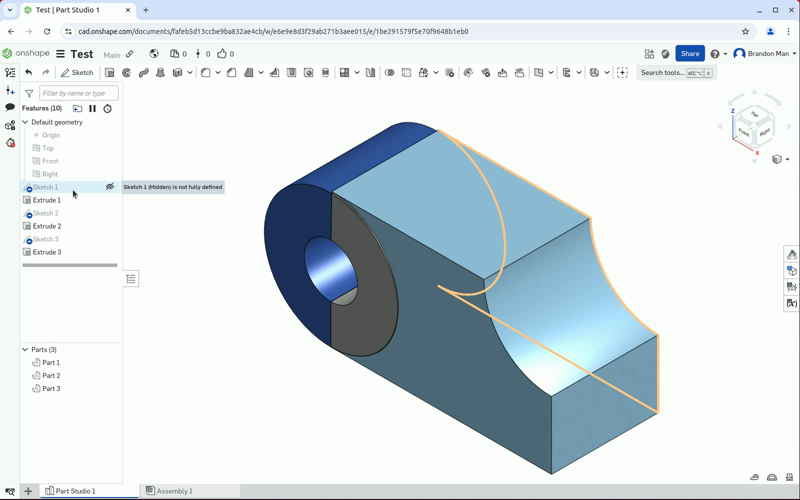
click(73, 189)